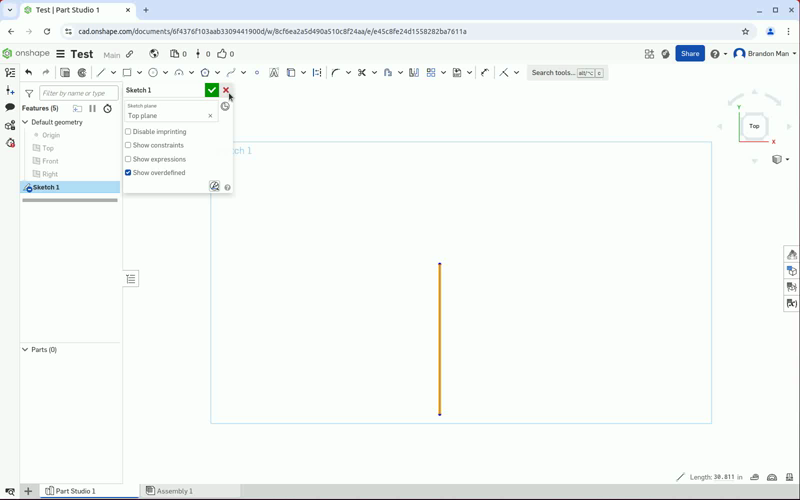
key(shift+h)
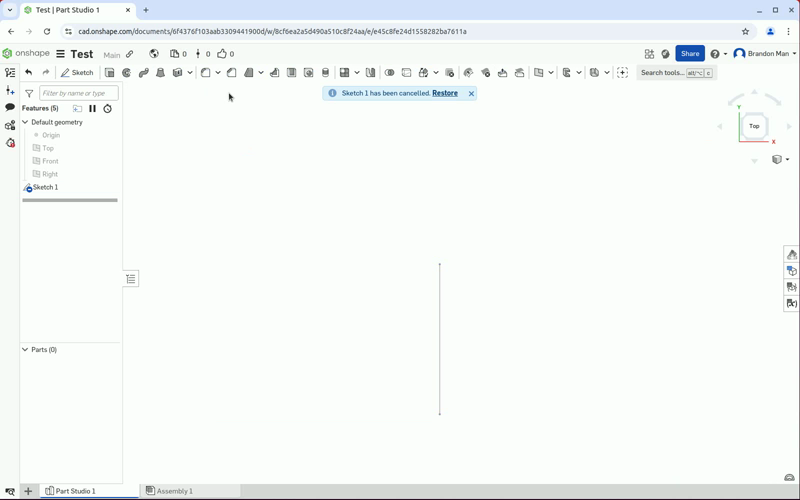
key(shift+s)
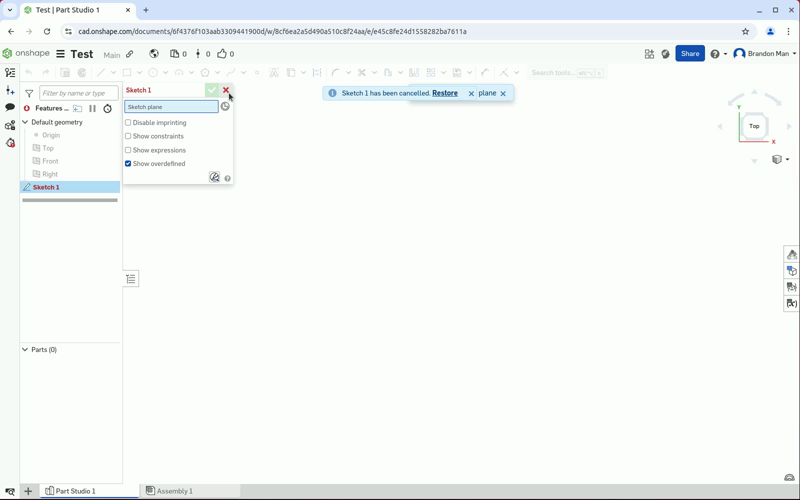
mouse_move(73, 150)
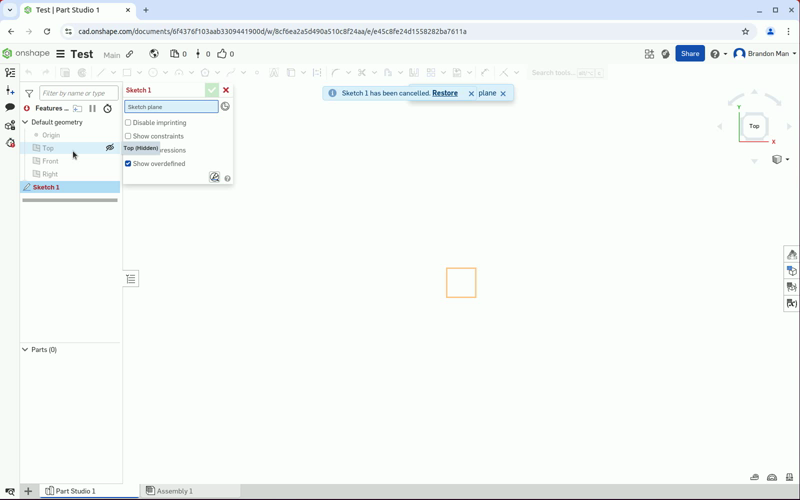
click(73, 150)
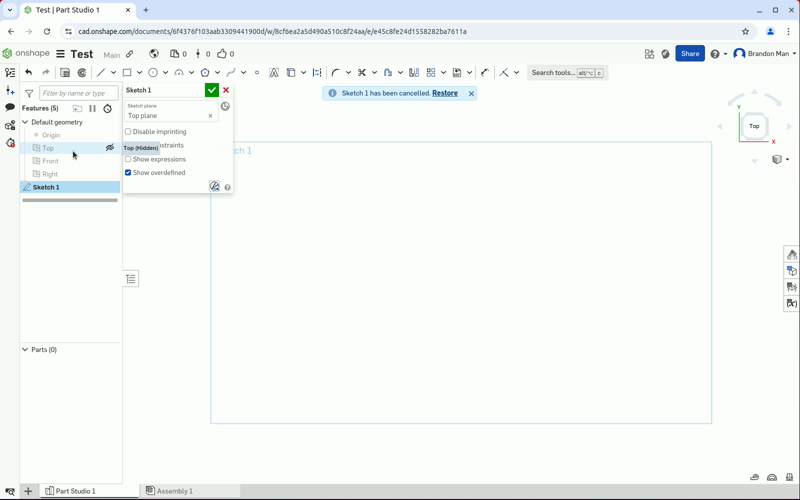
mouse_move(73, 352)
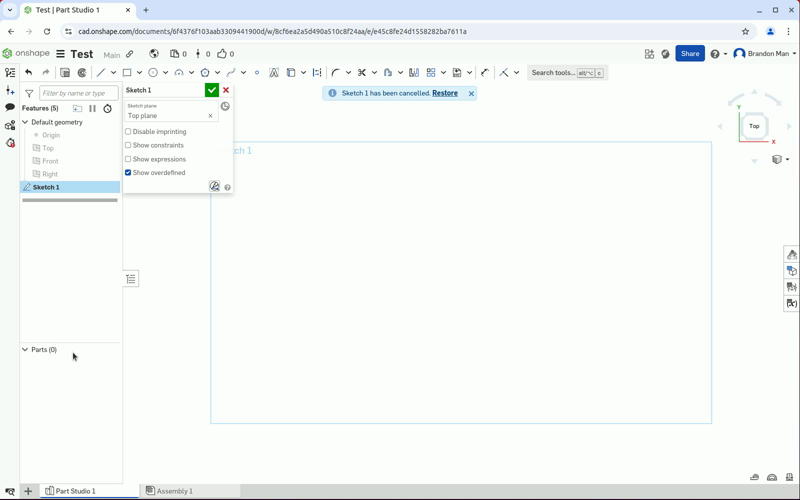
key(y)
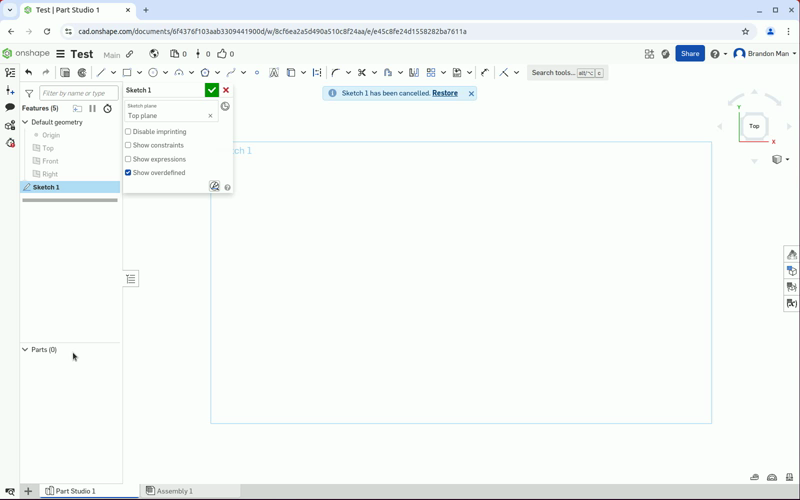
key(c)
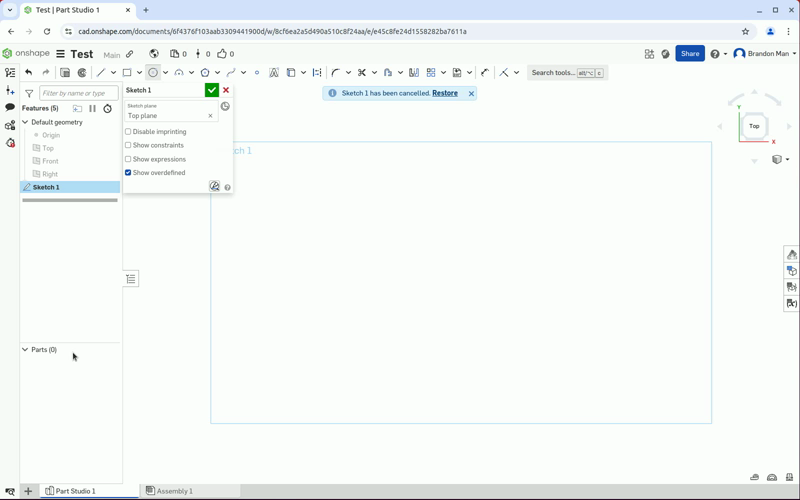
key_down(shift)
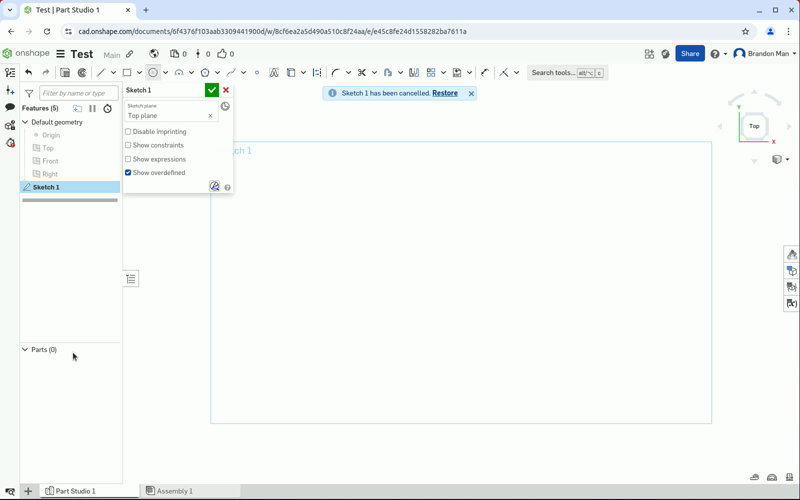
mouse_move(389, 285)
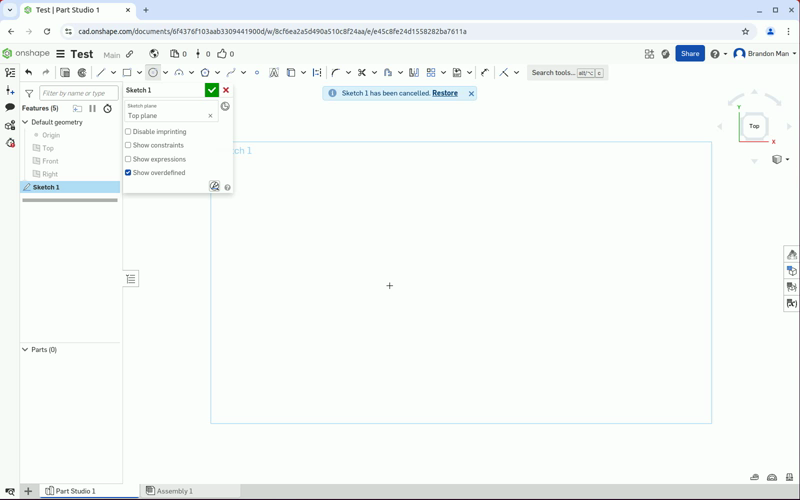
click(389, 285)
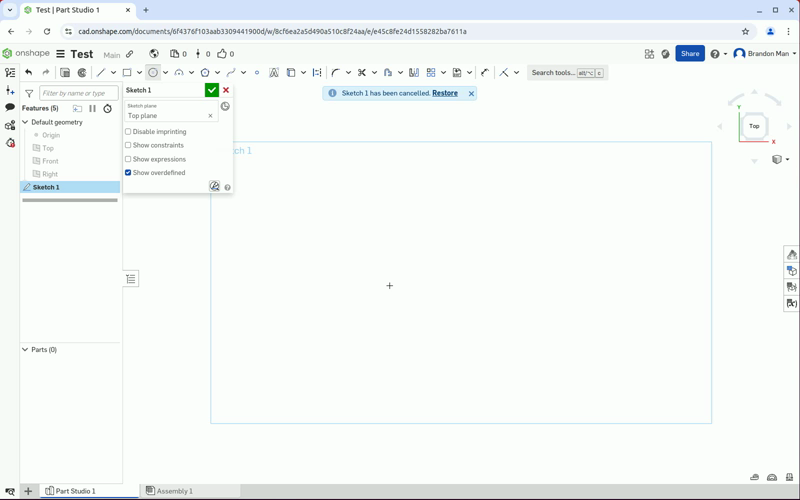
key_up(shift)
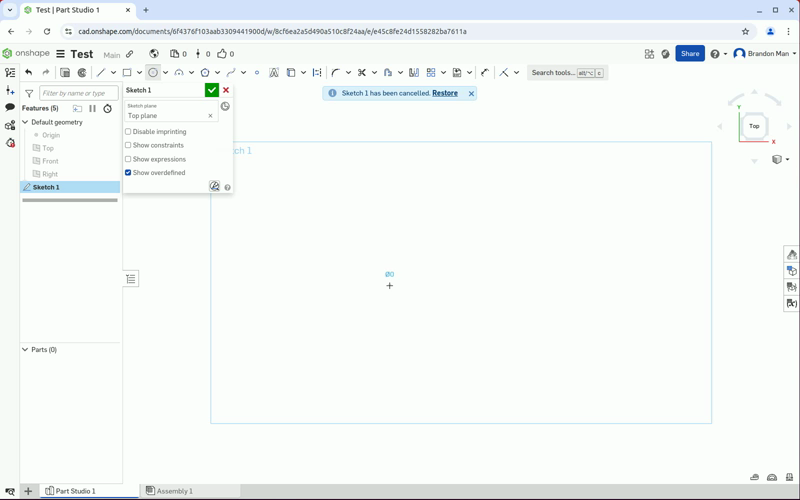
mouse_move(430, 285)
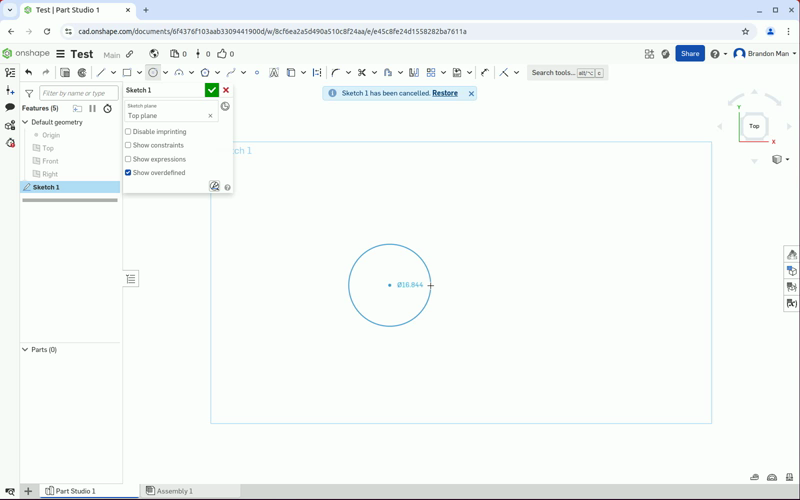
click(430, 285)
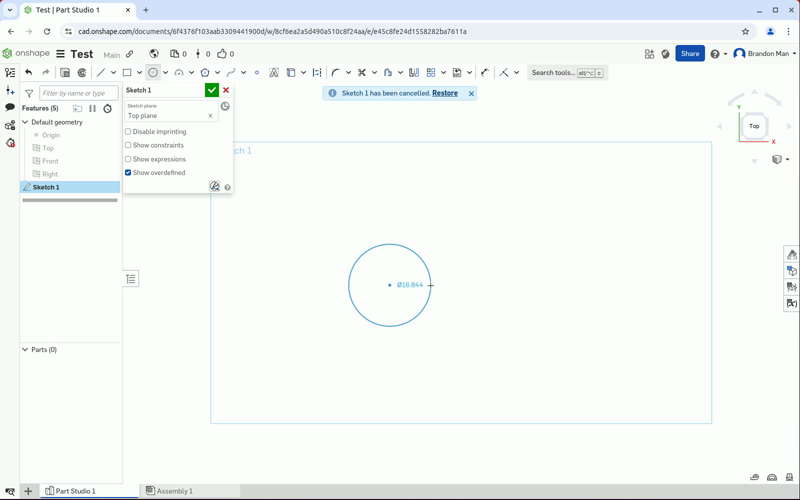
key(esc)
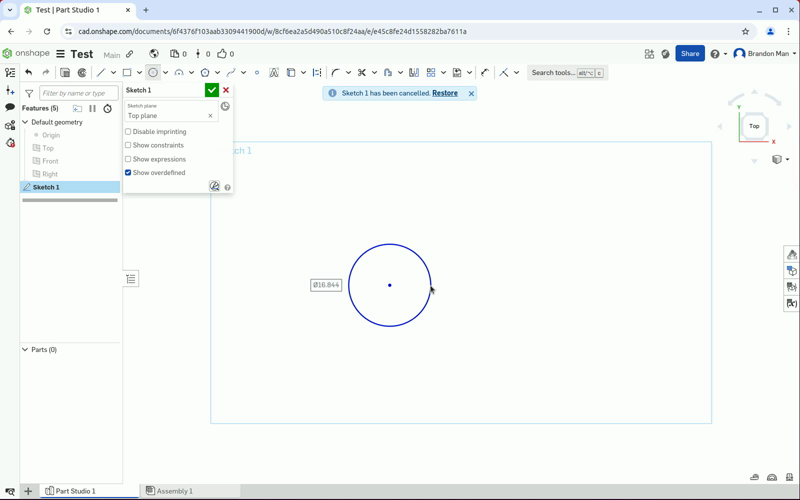
key(c)
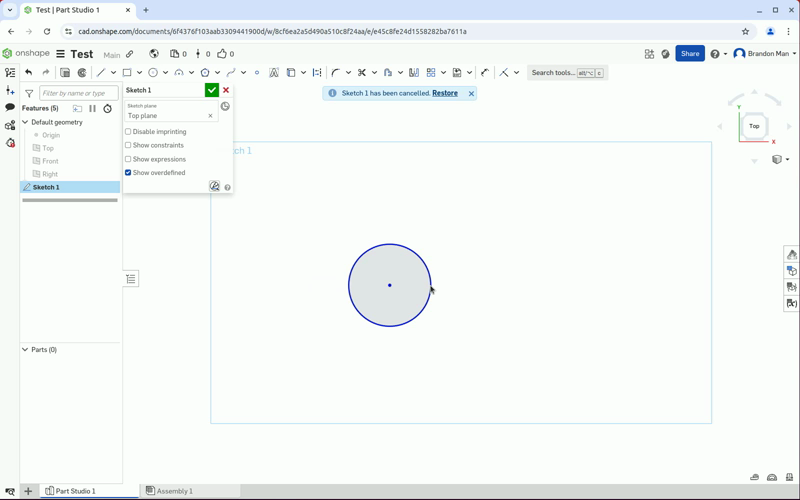
key_down(shift)
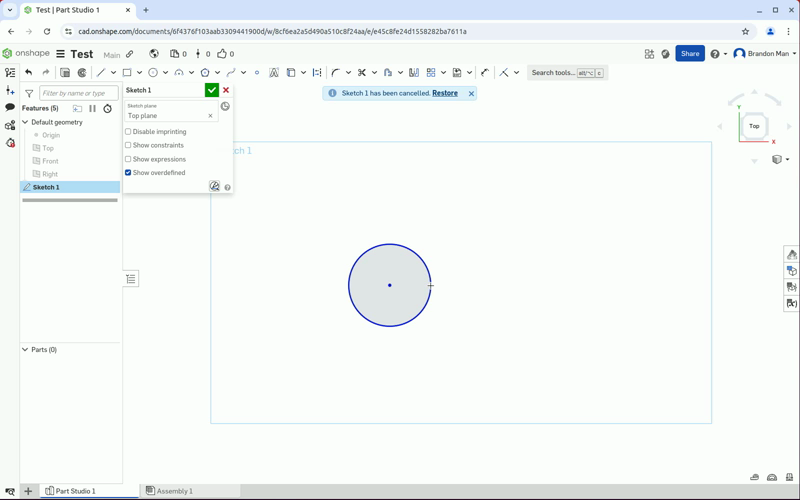
mouse_move(389, 285)
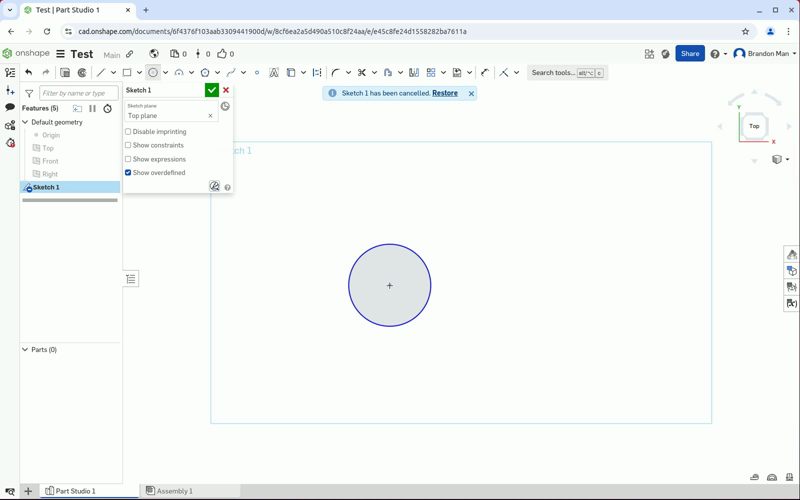
click(389, 285)
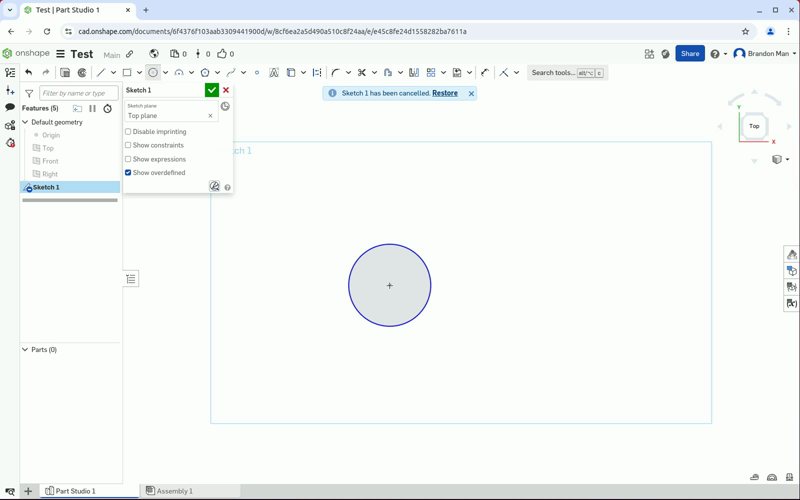
key_up(shift)
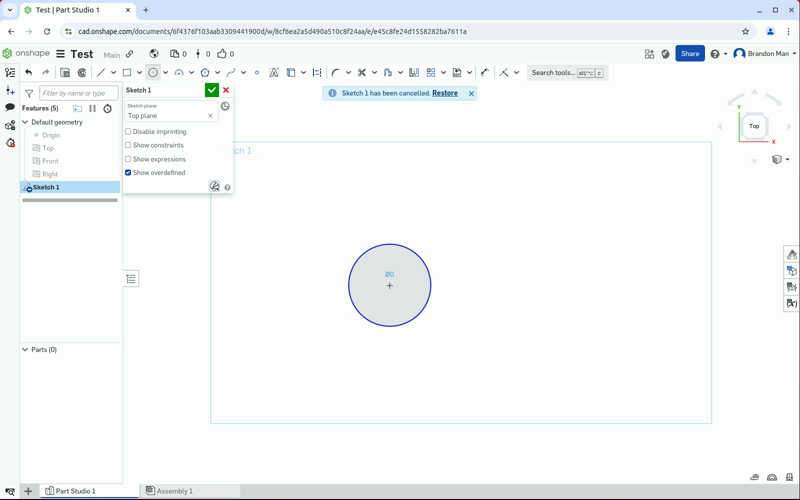
mouse_move(427, 285)
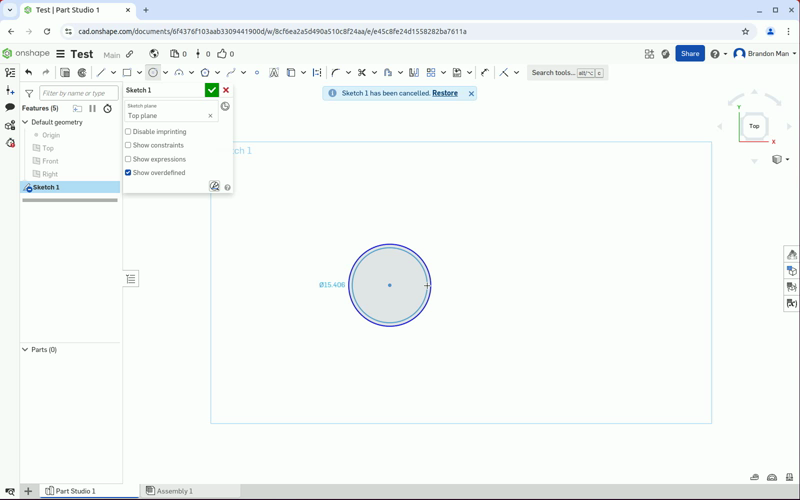
scroll(6)
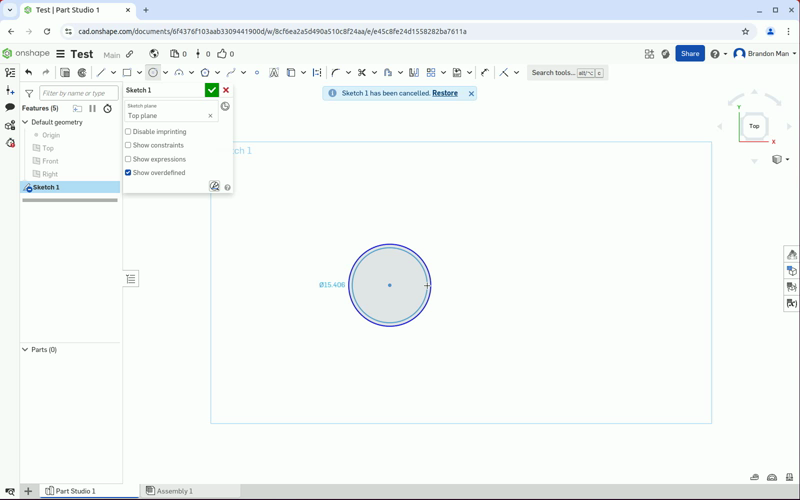
scroll(6)
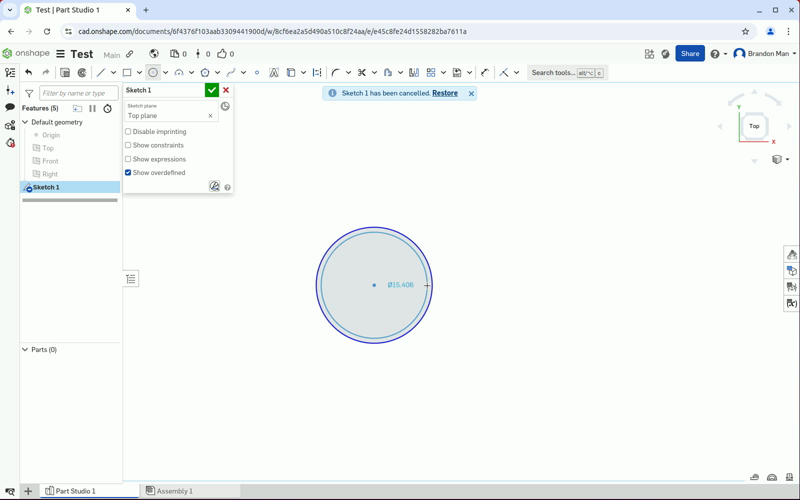
scroll(6)
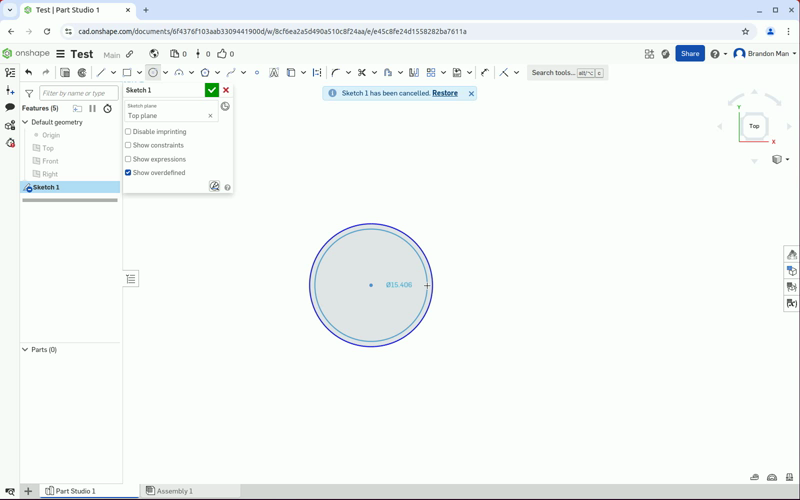
scroll(6)
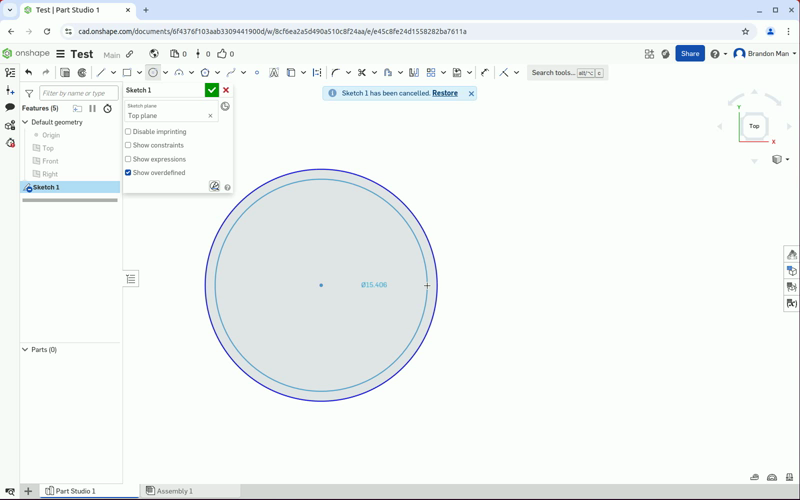
scroll(6)
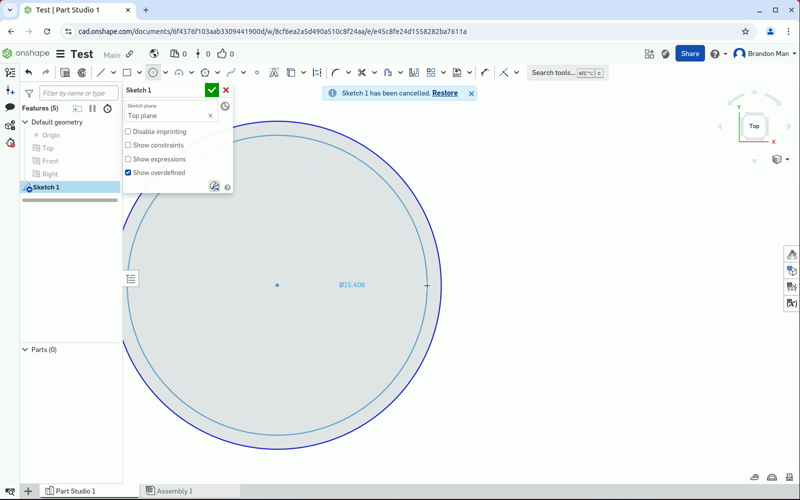
scroll(6)
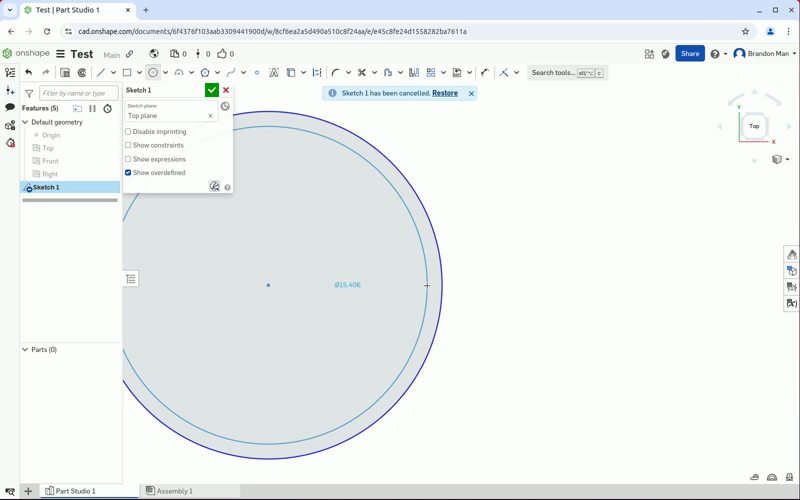
scroll(6)
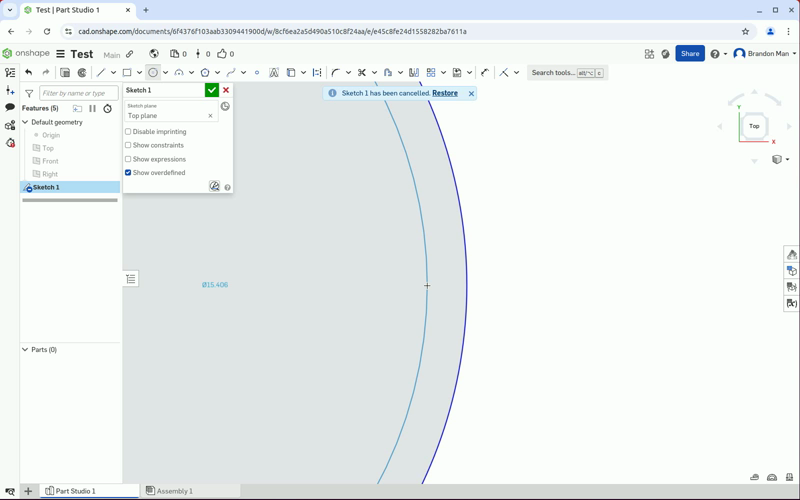
click(427, 285)
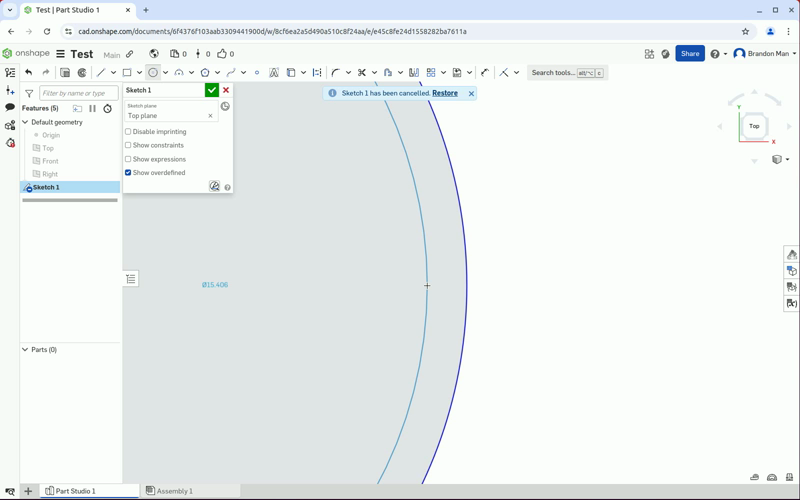
scroll(-6)
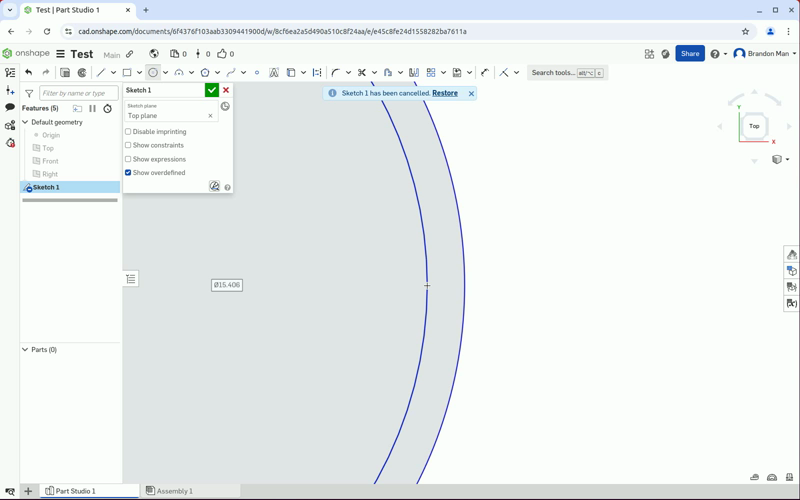
scroll(-6)
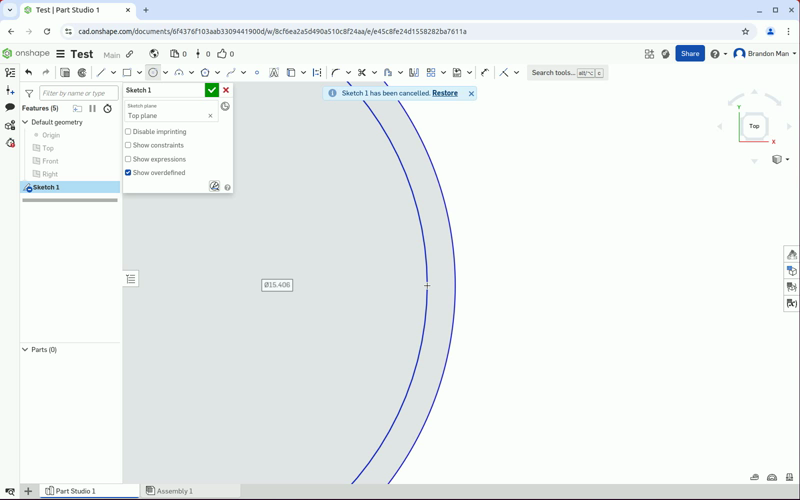
scroll(-6)
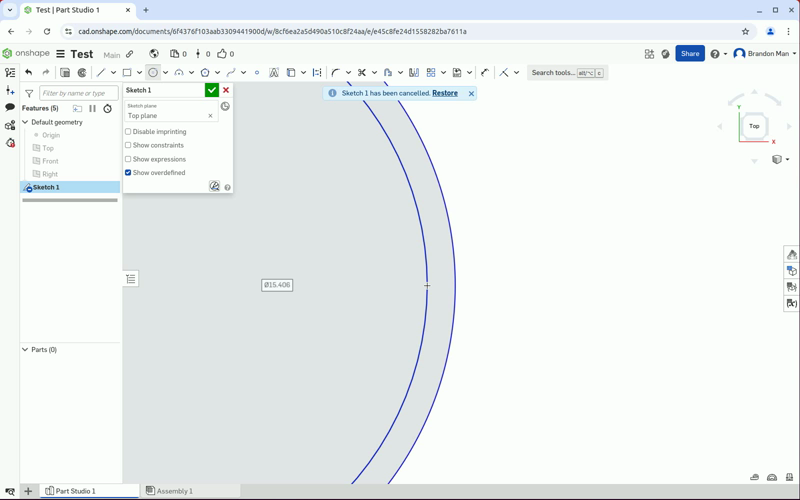
scroll(-6)
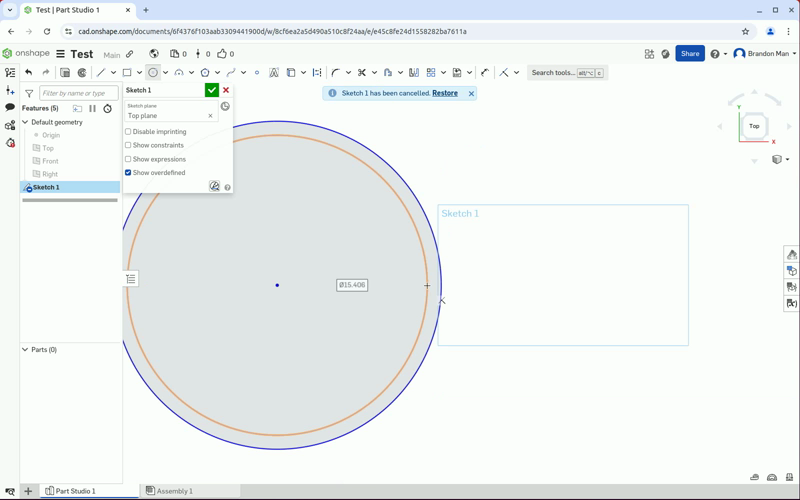
scroll(-6)
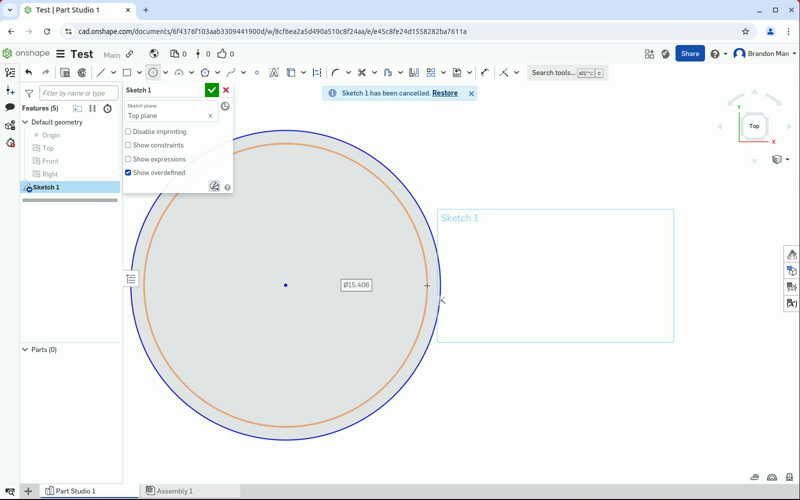
scroll(-6)
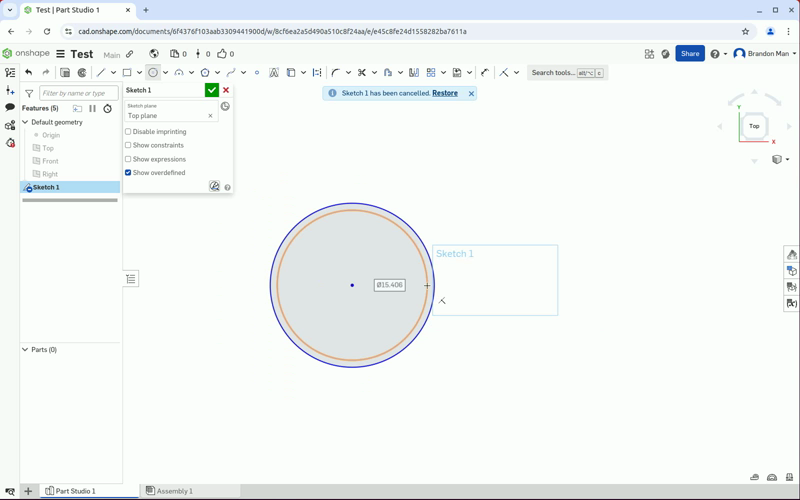
scroll(-6)
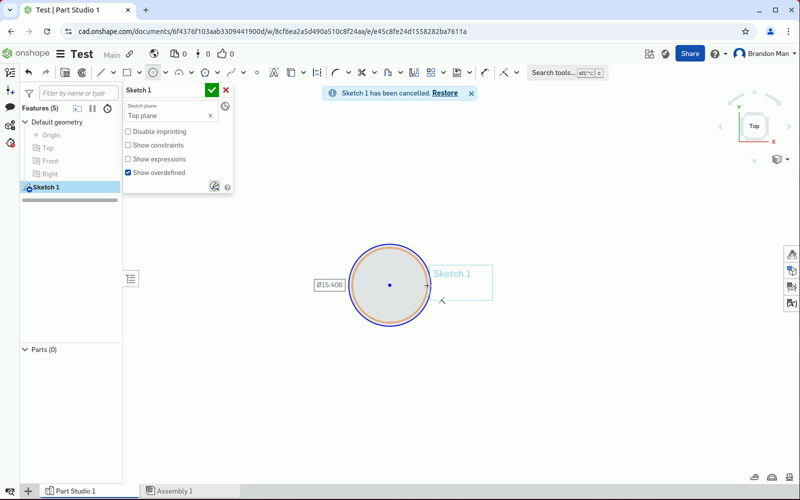
key(esc)
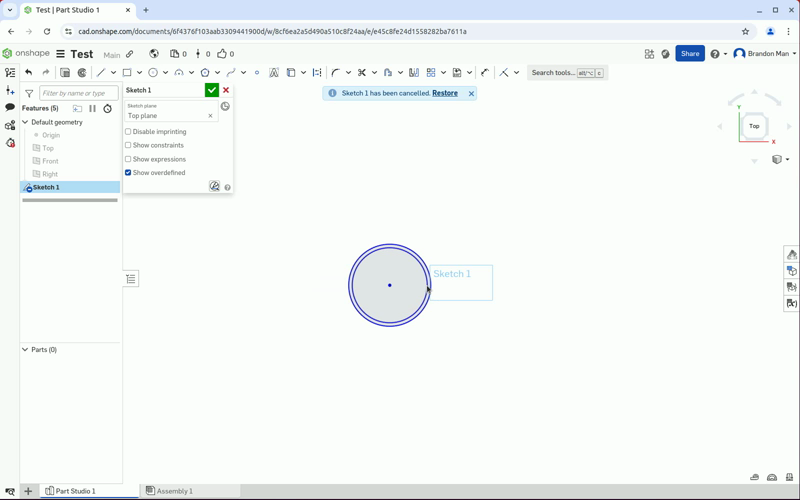
mouse_move(396, 246)
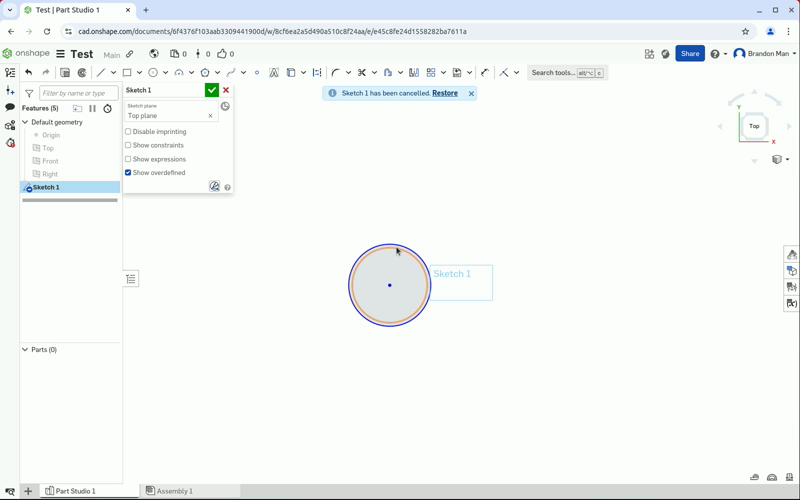
scroll(6)
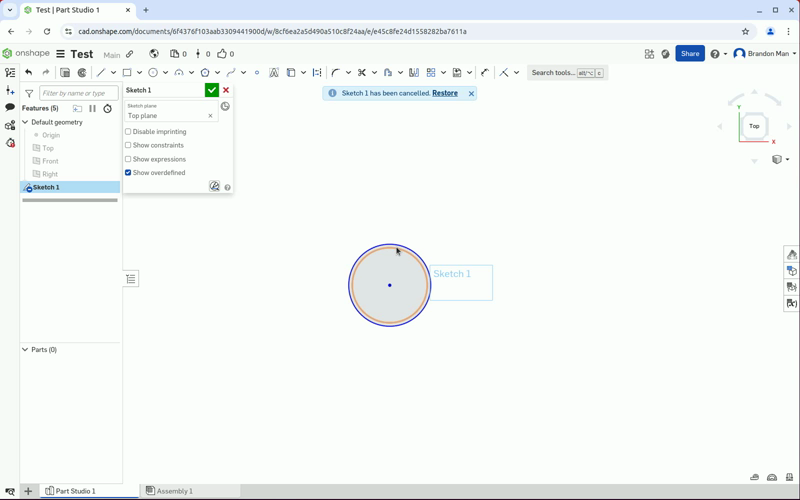
scroll(6)
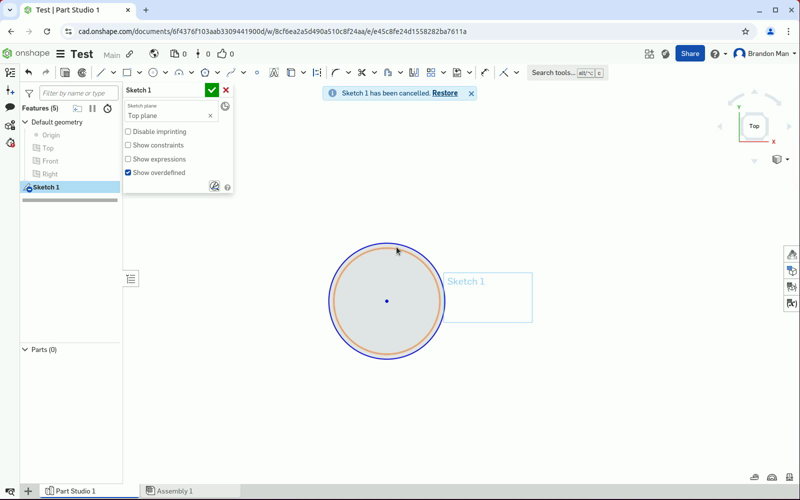
scroll(6)
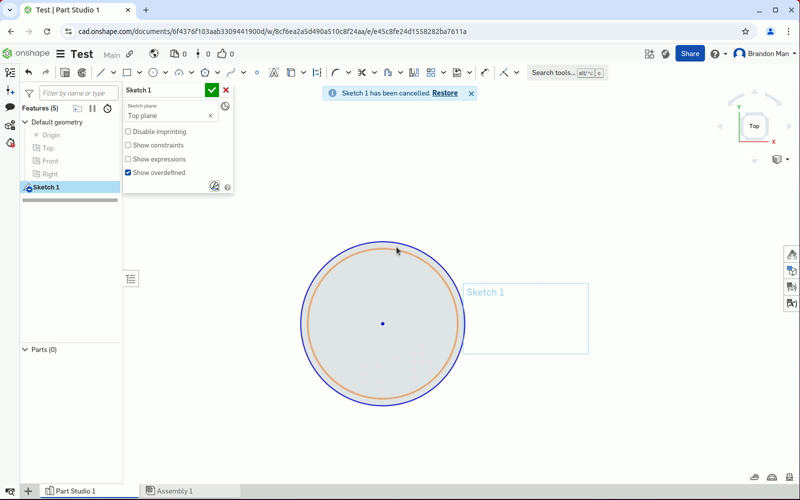
scroll(6)
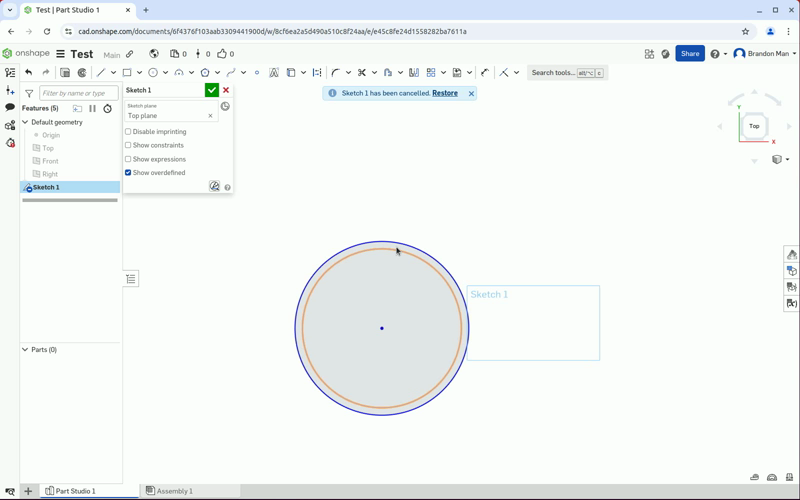
scroll(6)
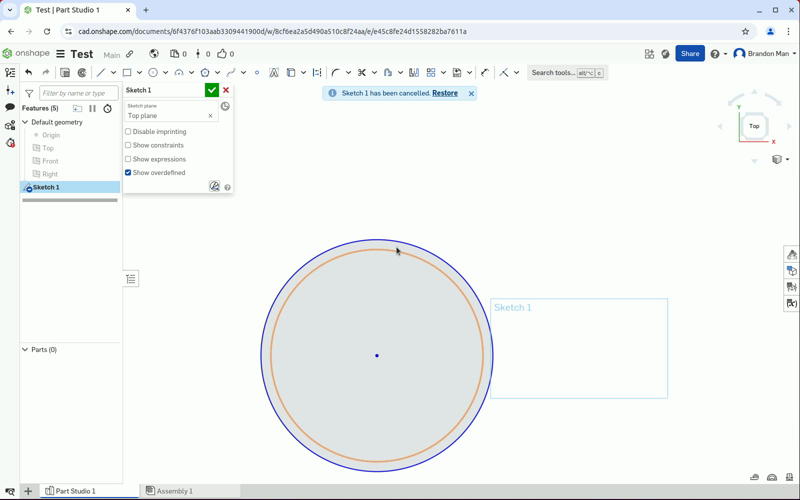
scroll(6)
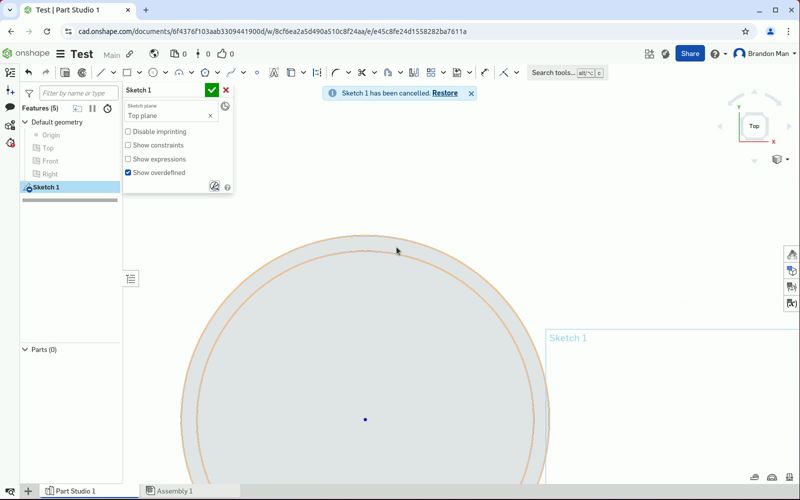
scroll(6)
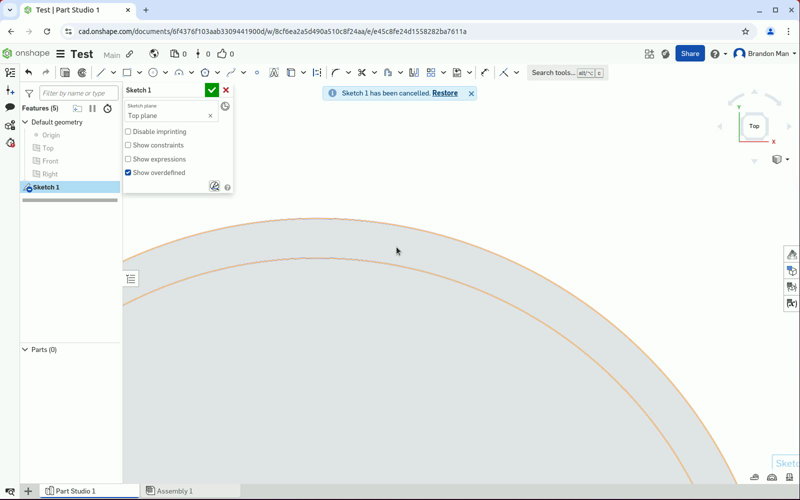
click(396, 246)
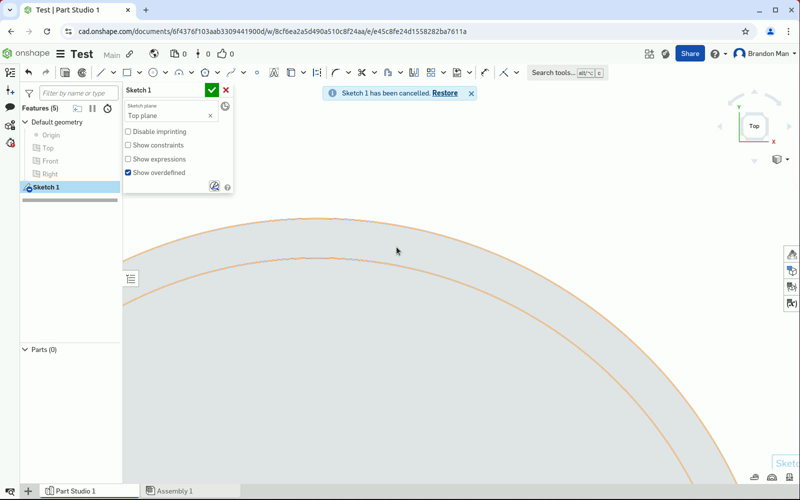
scroll(-6)
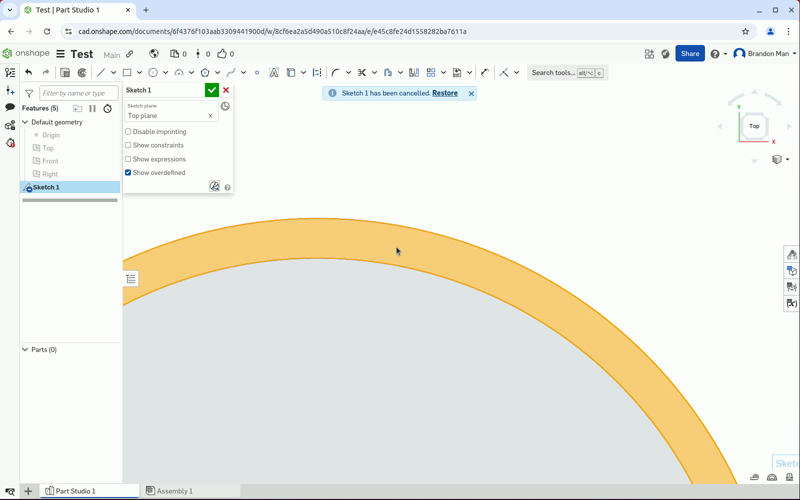
scroll(-6)
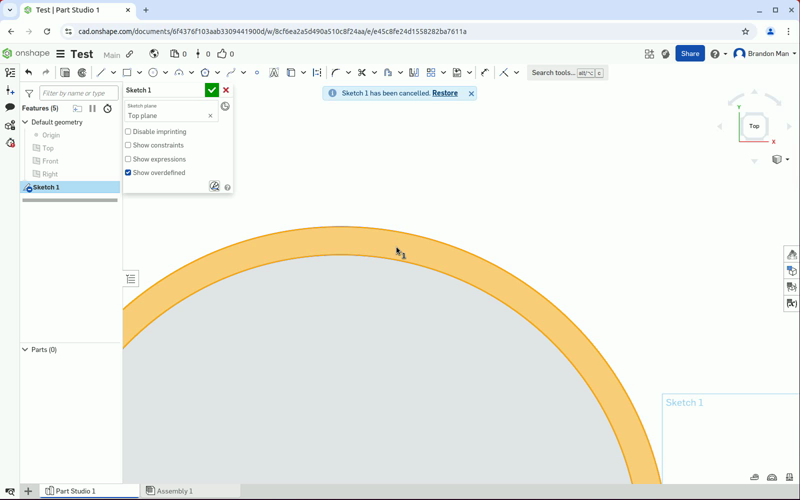
scroll(-6)
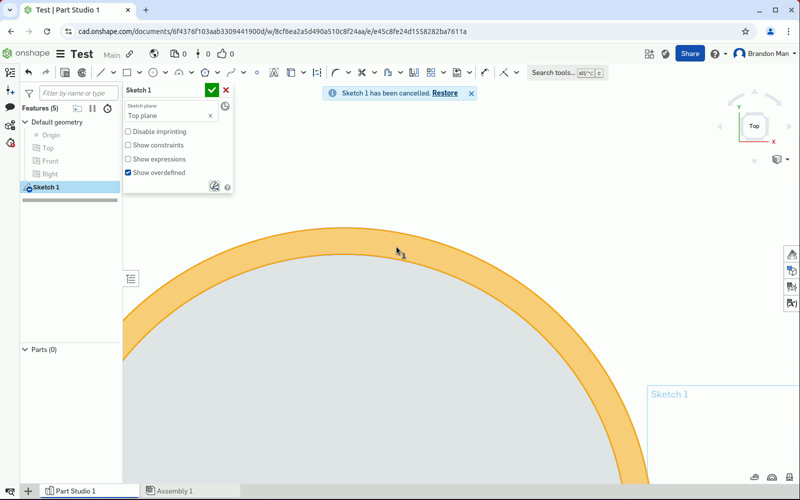
scroll(-6)
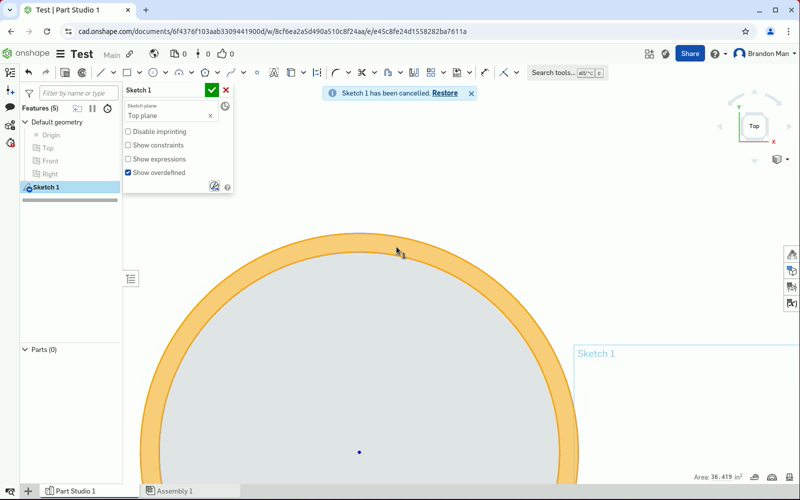
scroll(-6)
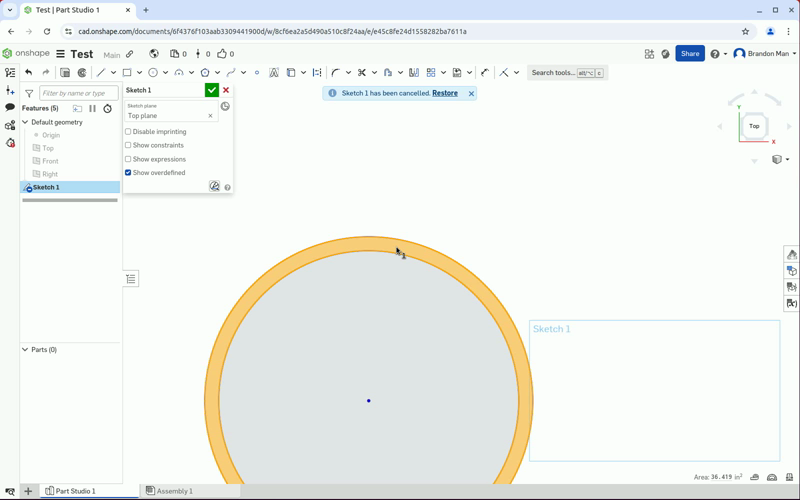
scroll(-6)
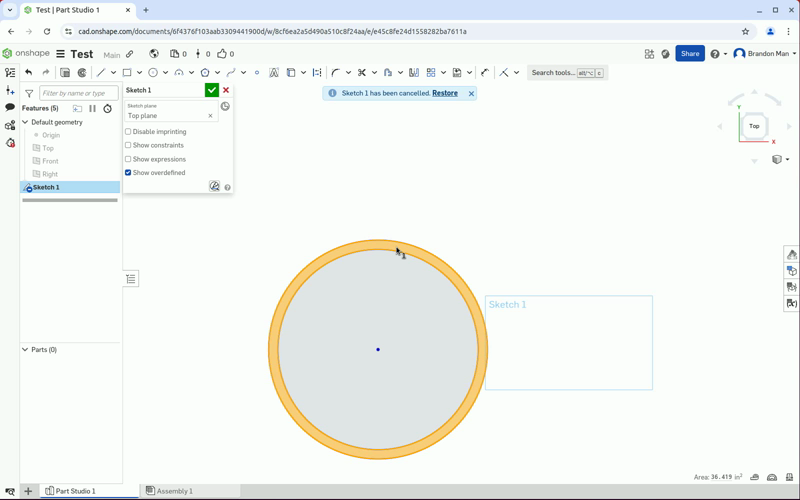
scroll(-6)
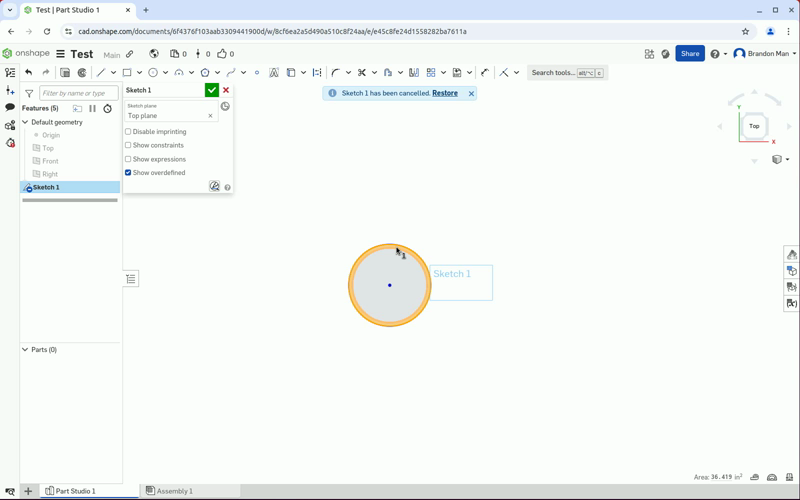
mouse_move(73, 352)
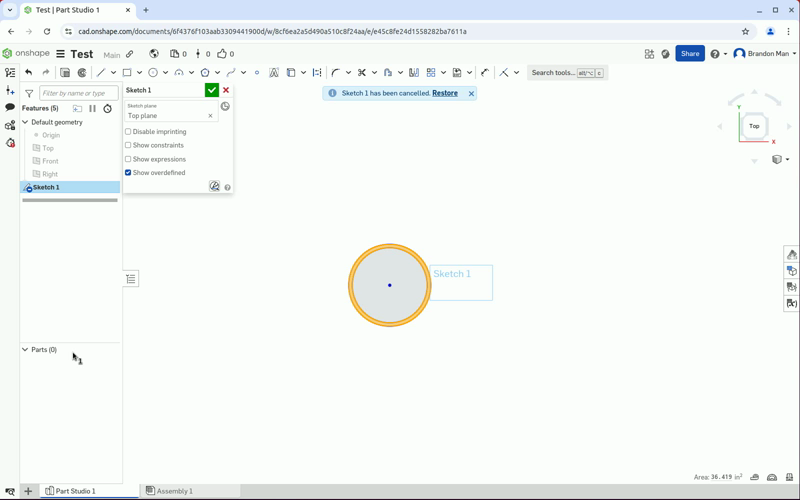
key(shift+y)
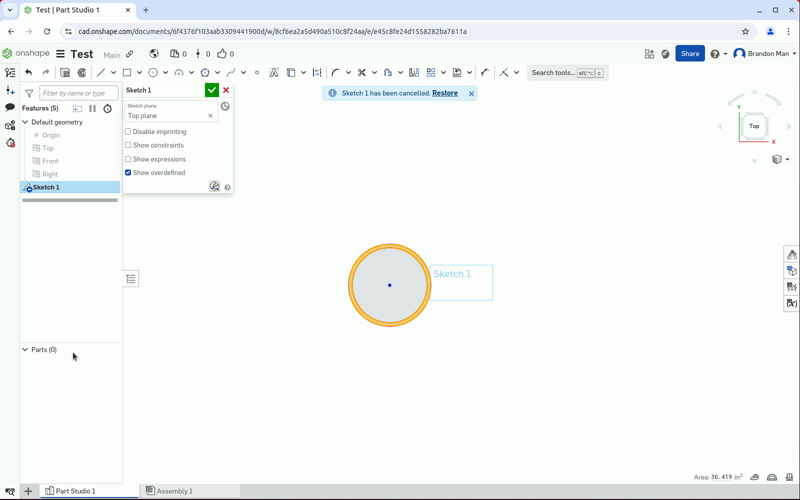
key(shift+e)
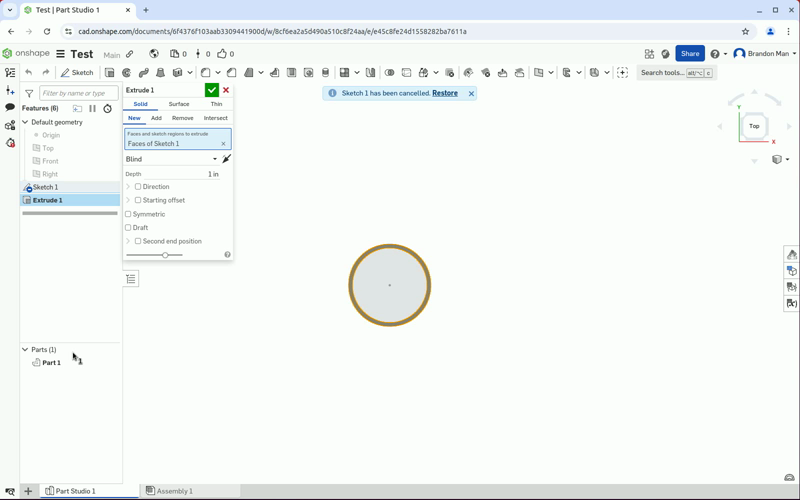
mouse_move(143, 106)
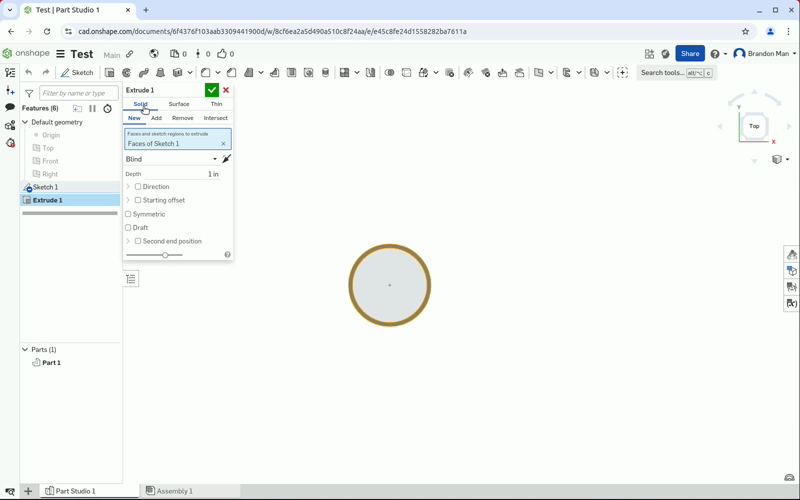
click(143, 106)
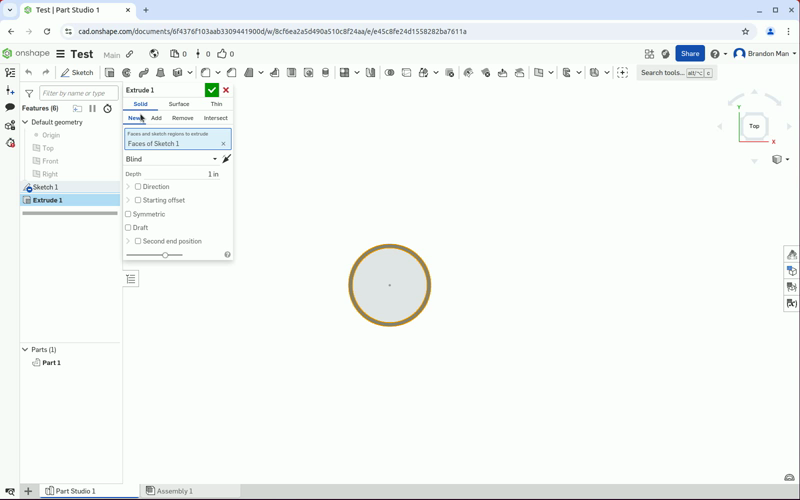
mouse_move(137, 120)
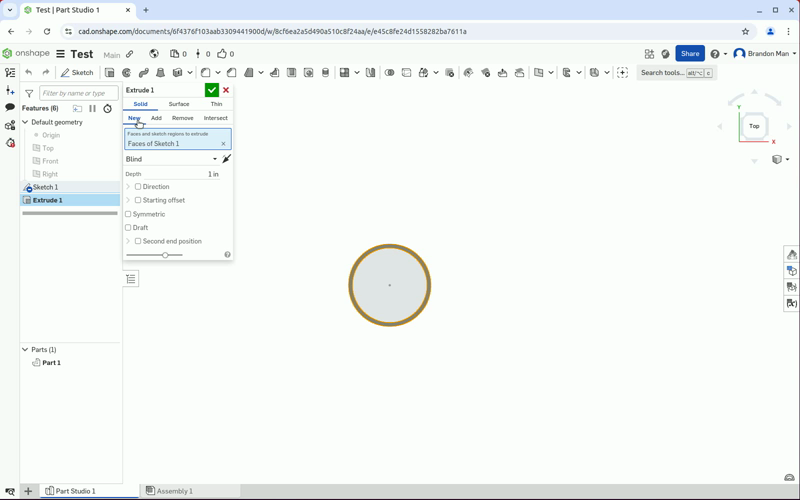
click(137, 120)
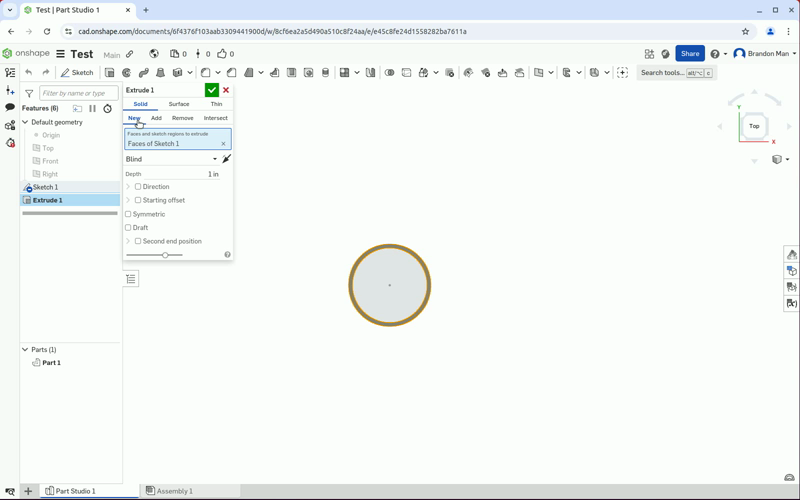
key(tab, 4)
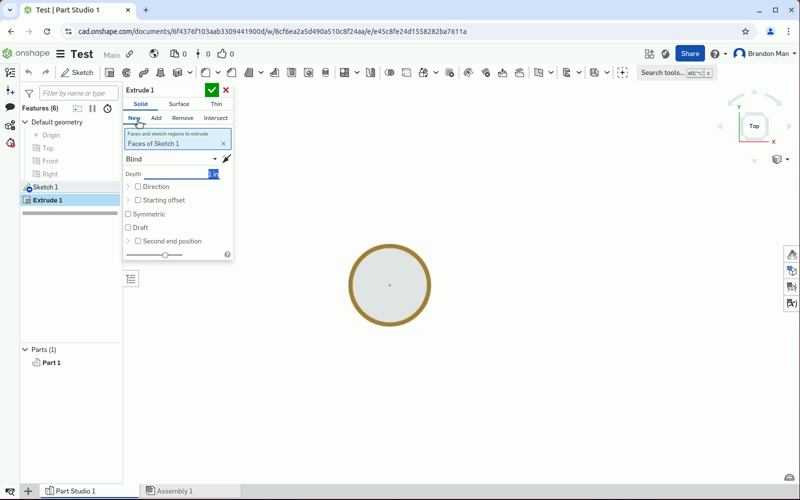
text(15.165)
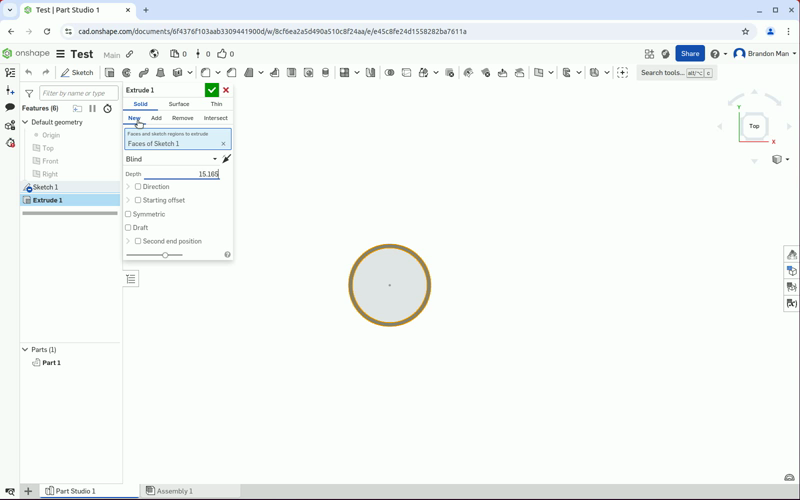
key(enter)
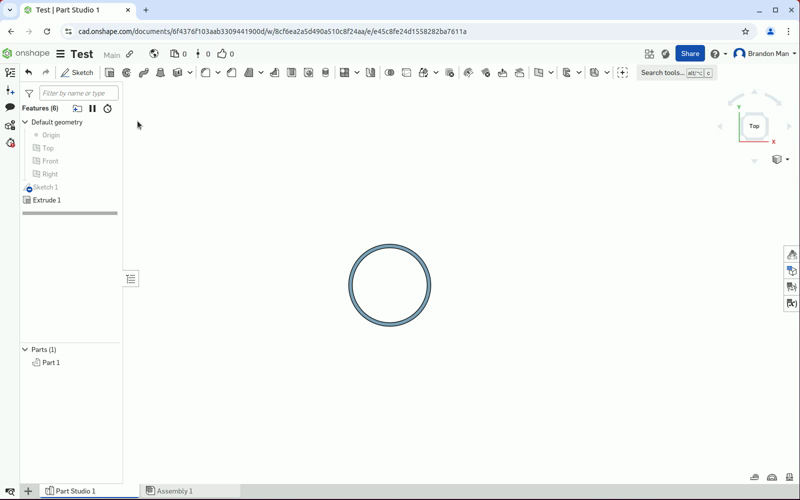
key(shift+h)
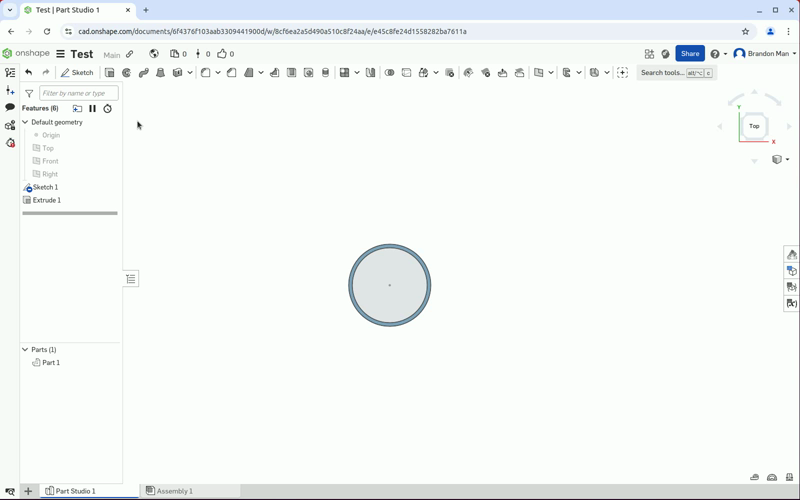
key(shift+h)
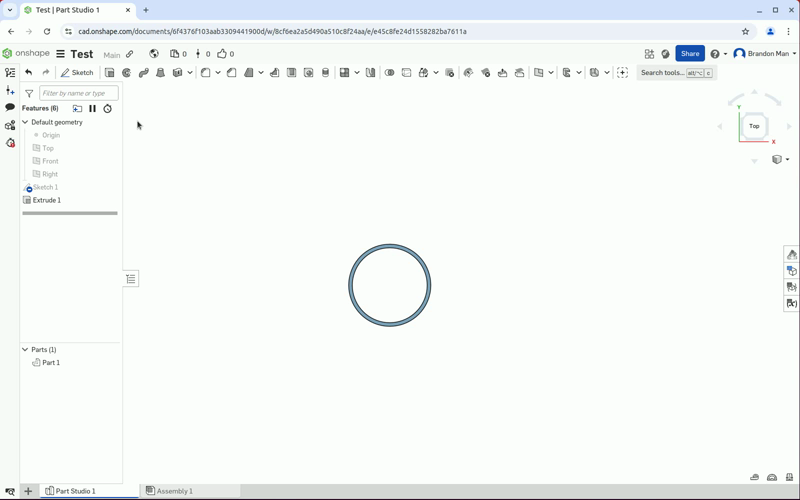
mouse_move(73, 189)
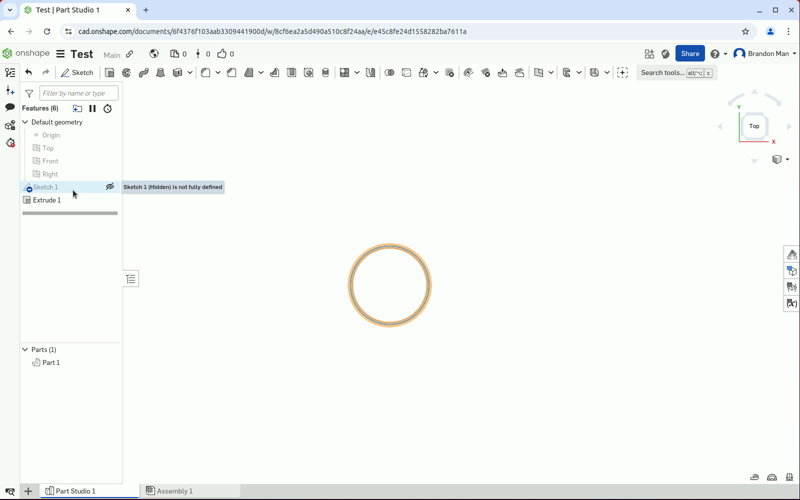
click(73, 189)
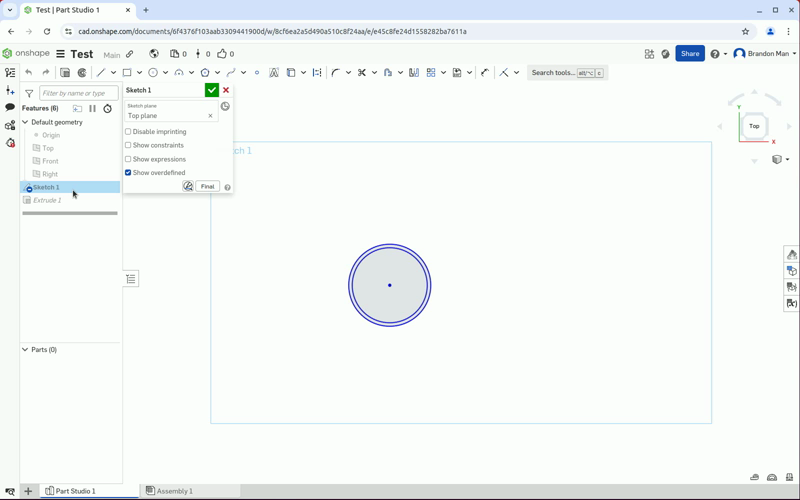
mouse_move(229, 92)
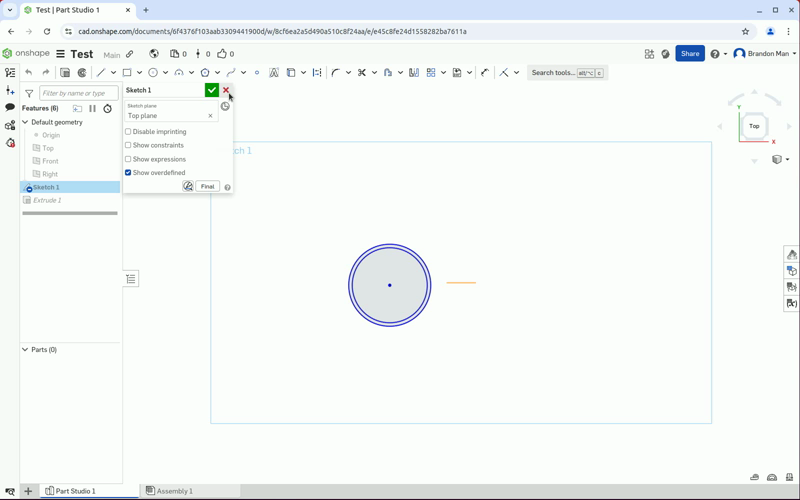
click(229, 92)
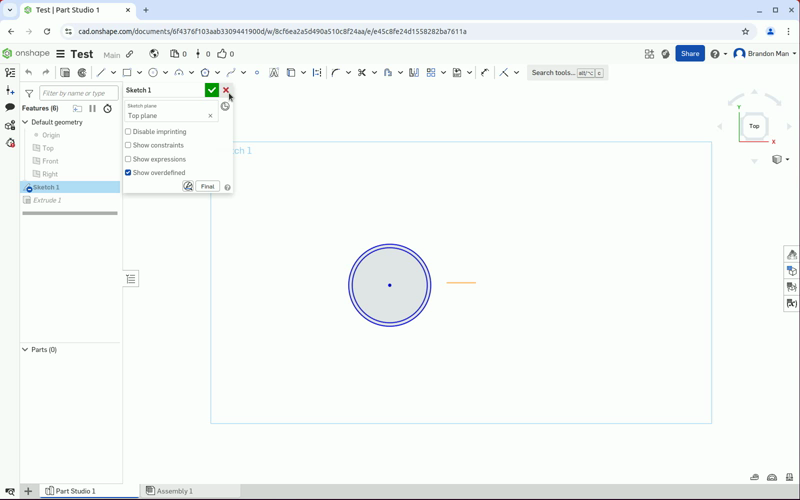
key(shift+s)
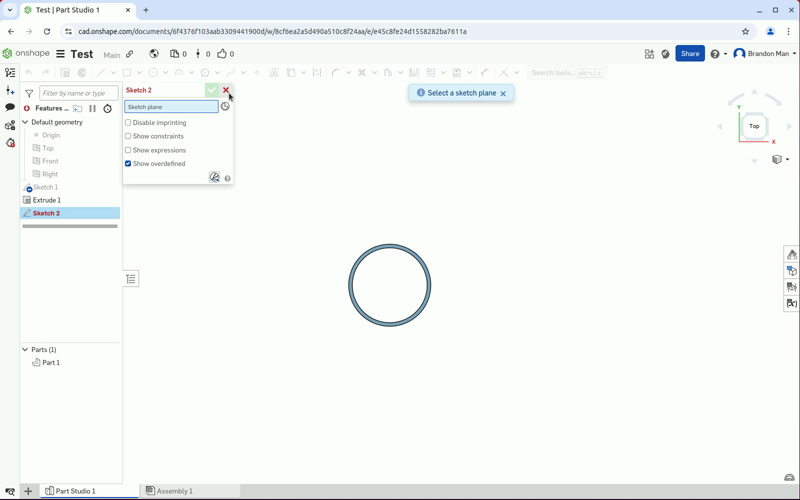
mouse_move(73, 150)
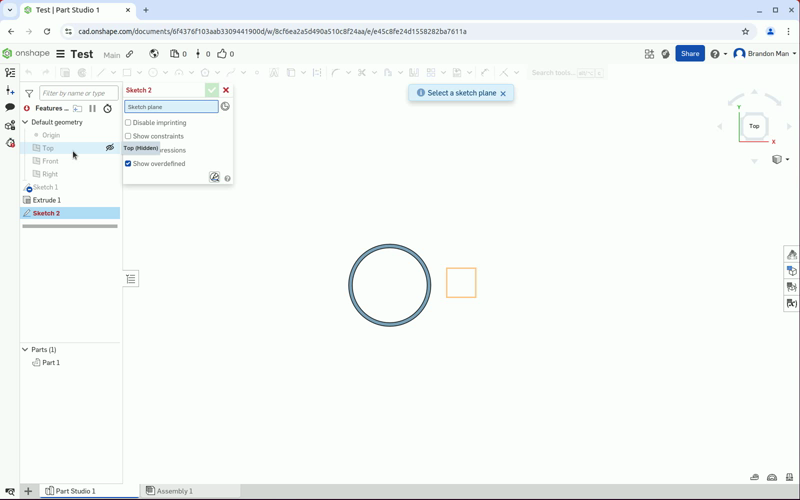
click(73, 150)
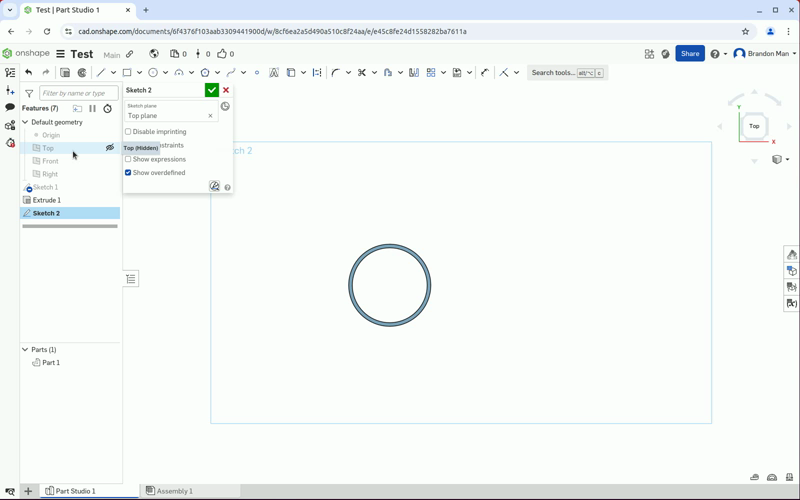
mouse_move(73, 352)
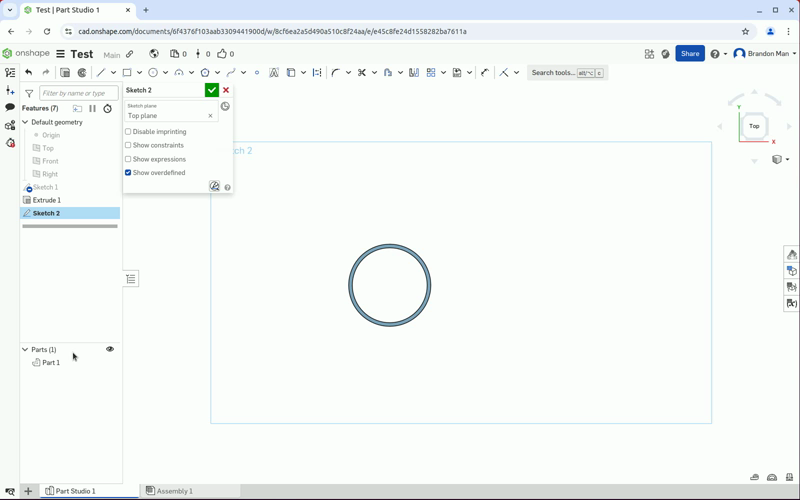
key(y)
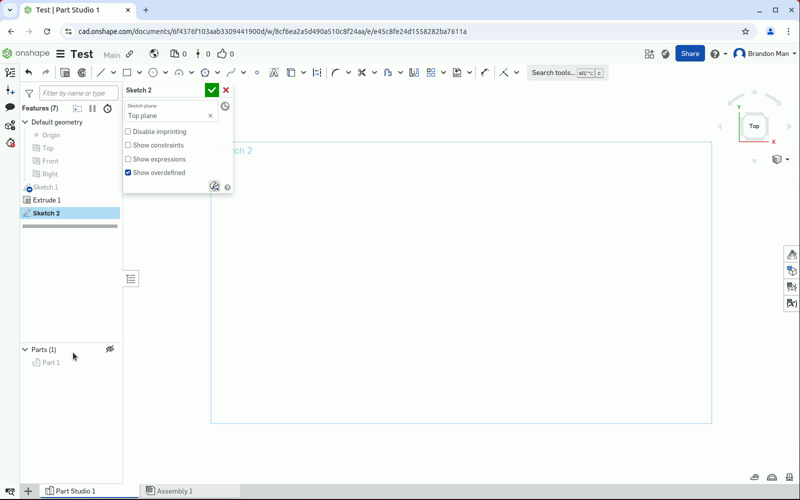
key(c)
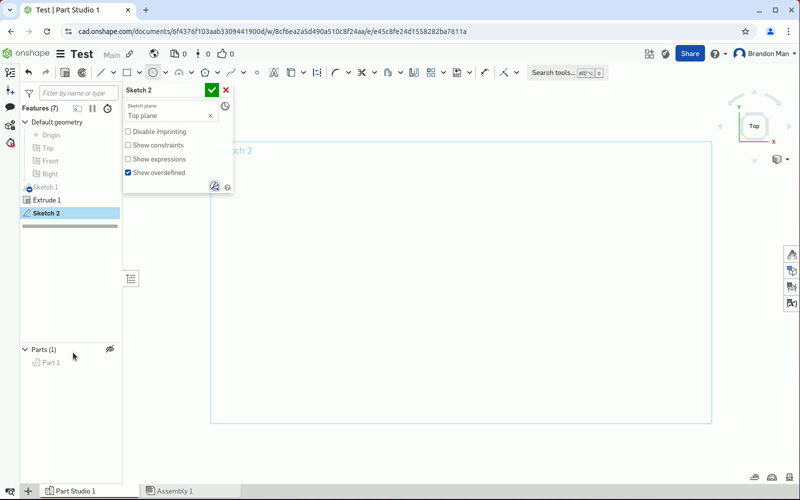
key_down(shift)
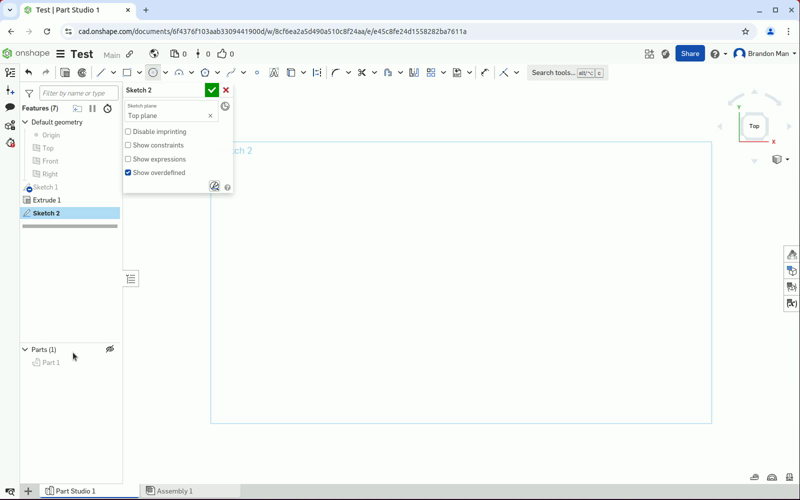
mouse_move(389, 285)
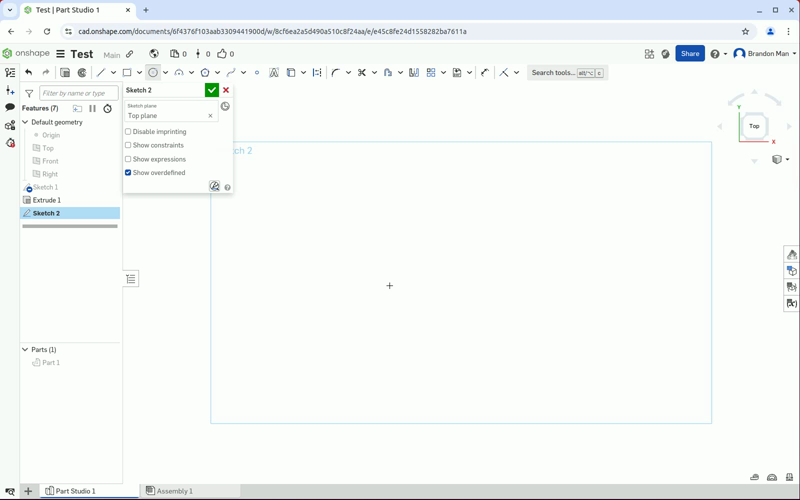
click(389, 285)
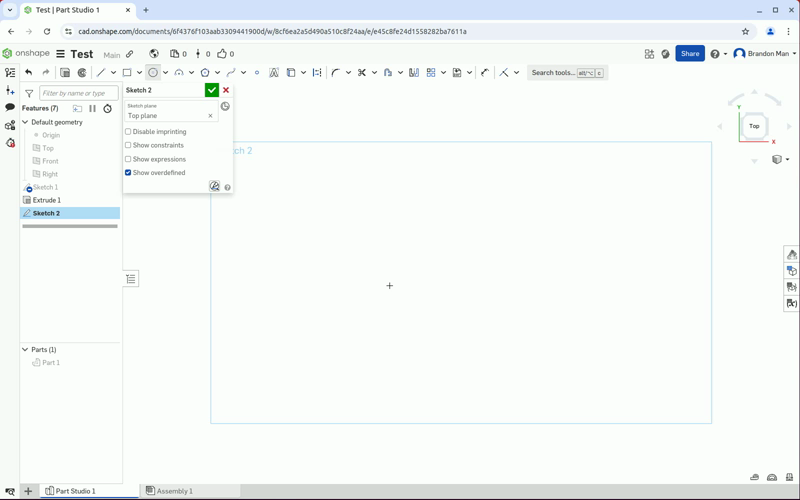
key_up(shift)
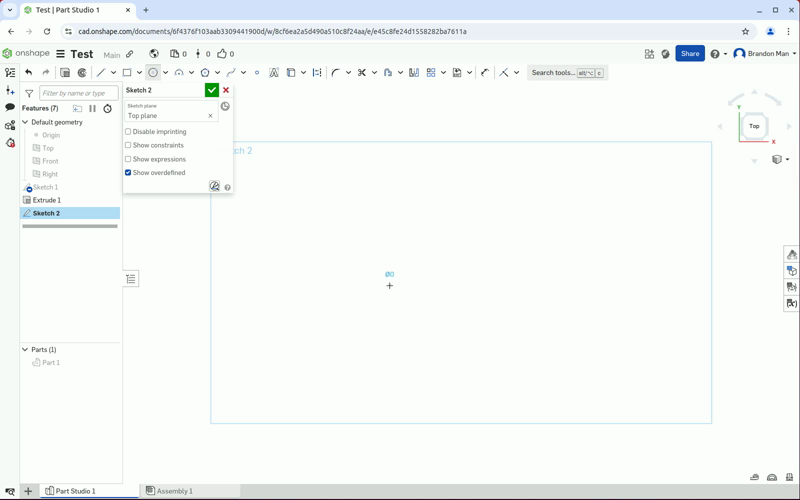
mouse_move(422, 285)
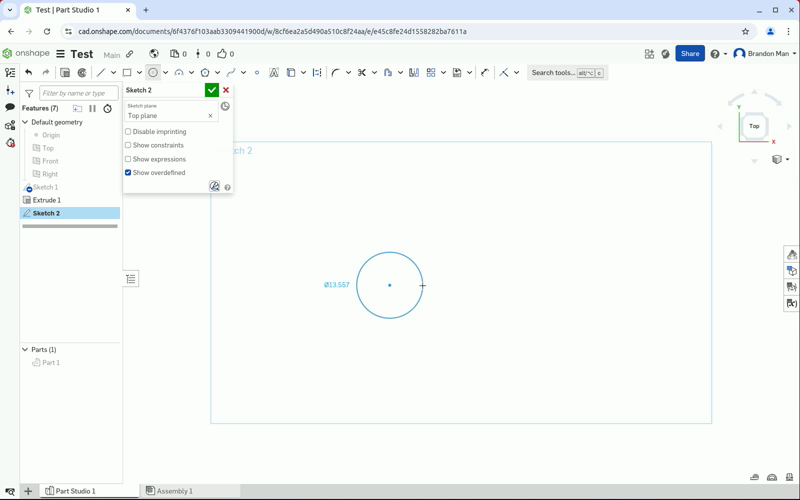
click(422, 285)
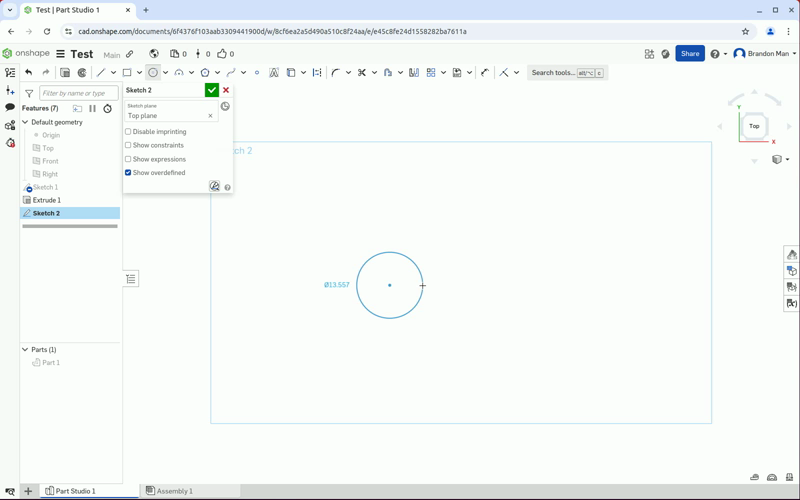
key(esc)
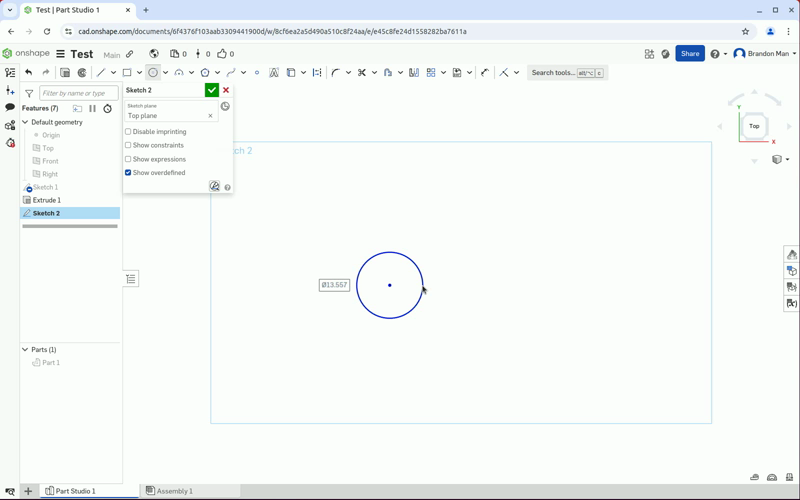
key(c)
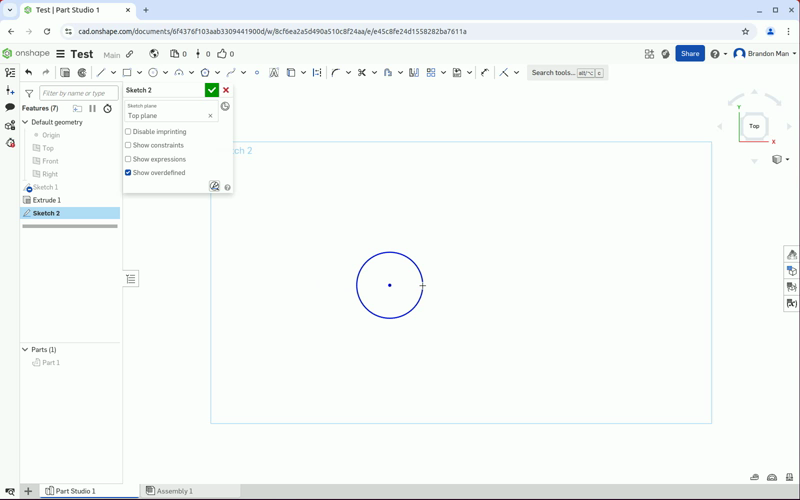
key_down(shift)
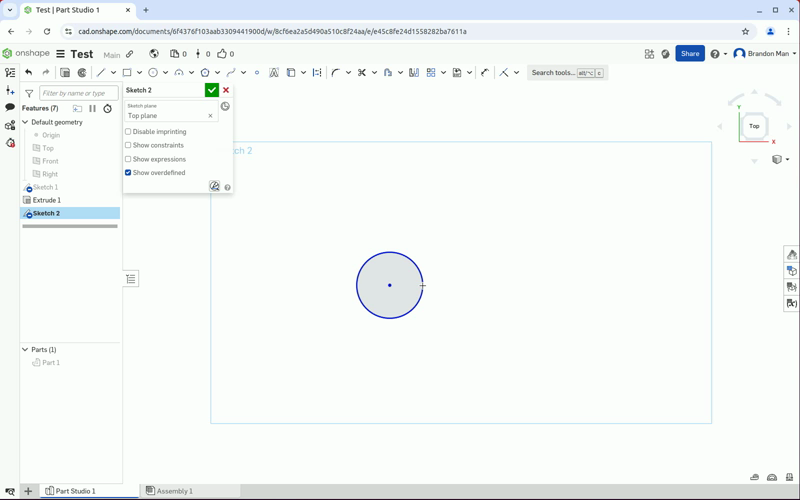
mouse_move(389, 285)
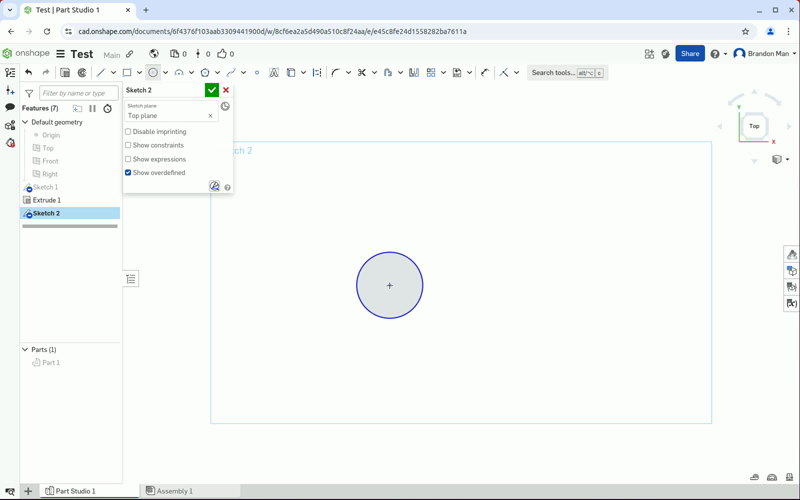
click(389, 285)
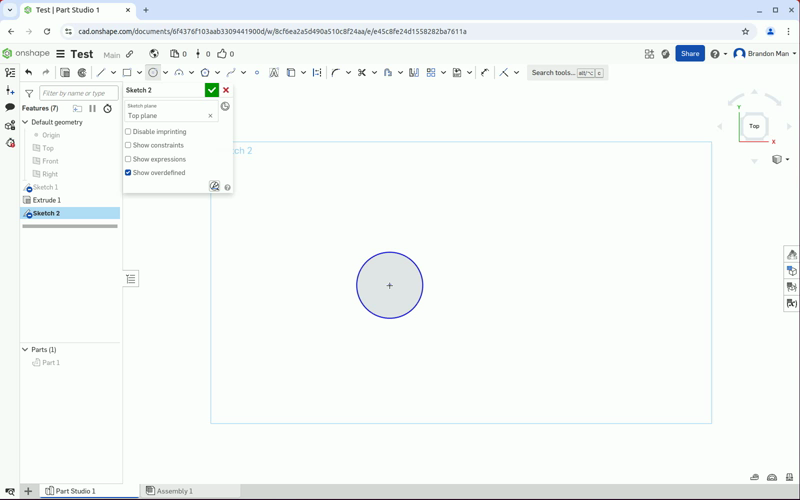
key_up(shift)
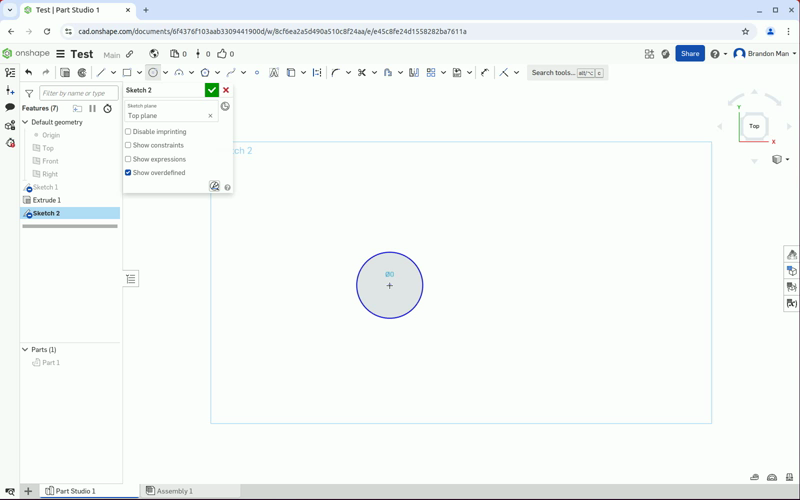
mouse_move(419, 285)
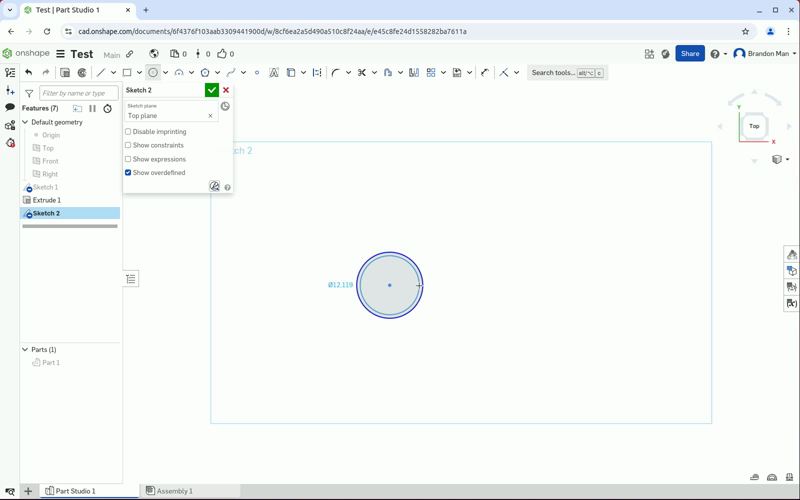
scroll(6)
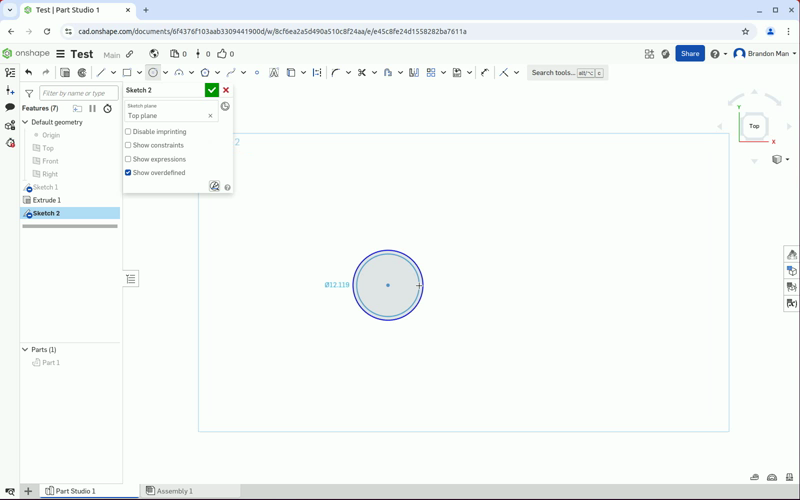
scroll(6)
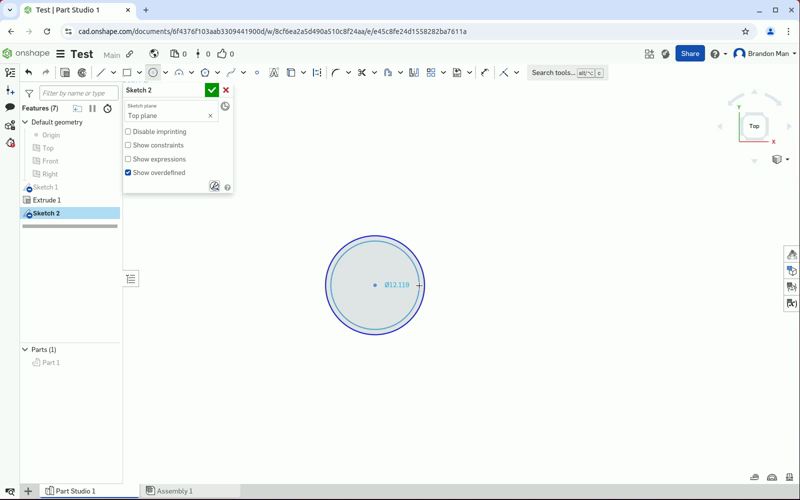
scroll(6)
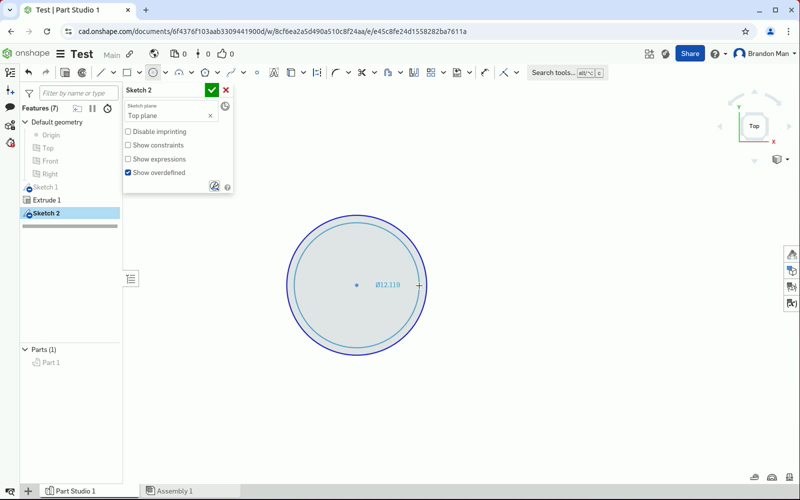
scroll(6)
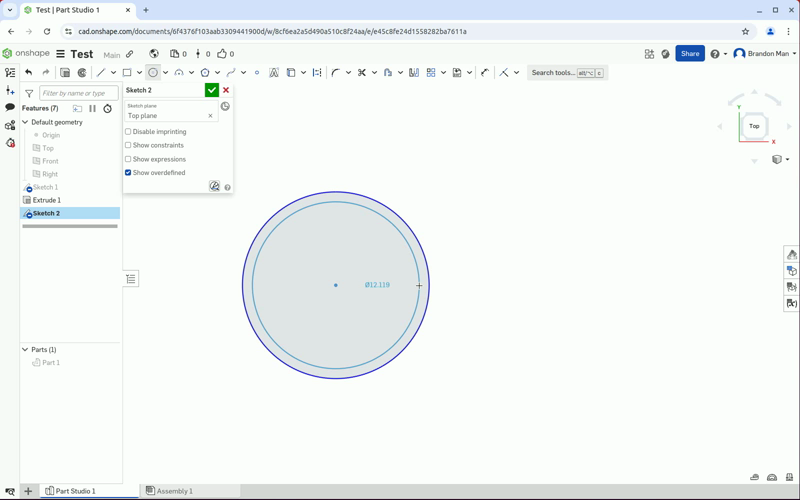
scroll(6)
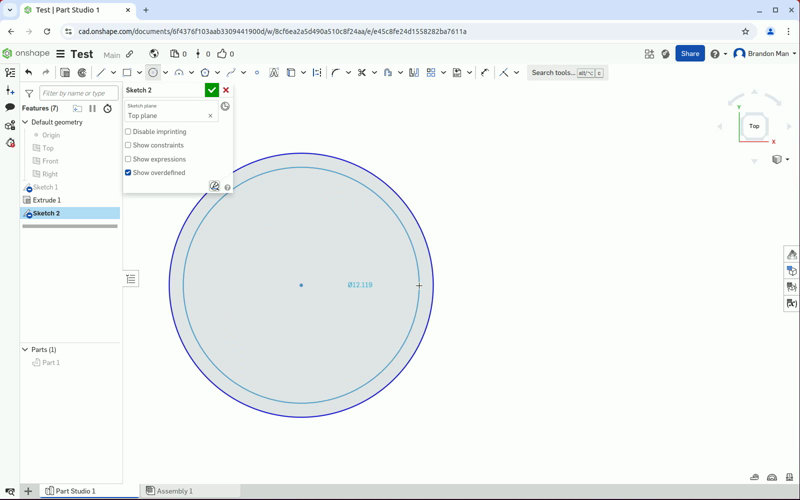
scroll(6)
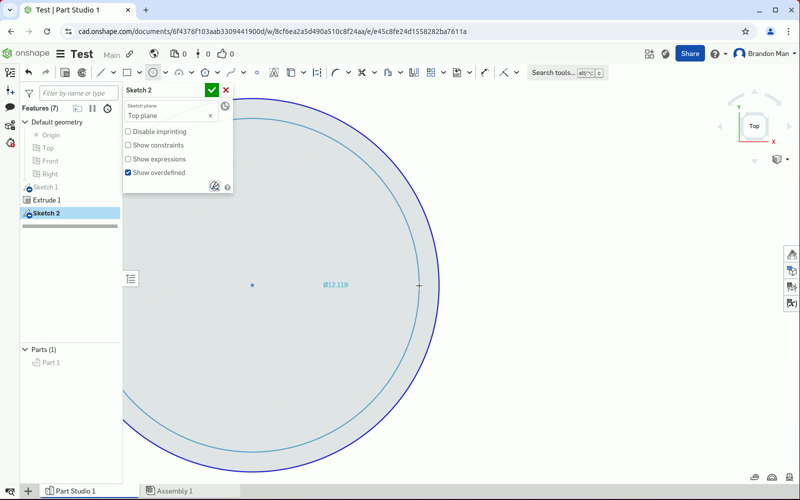
scroll(6)
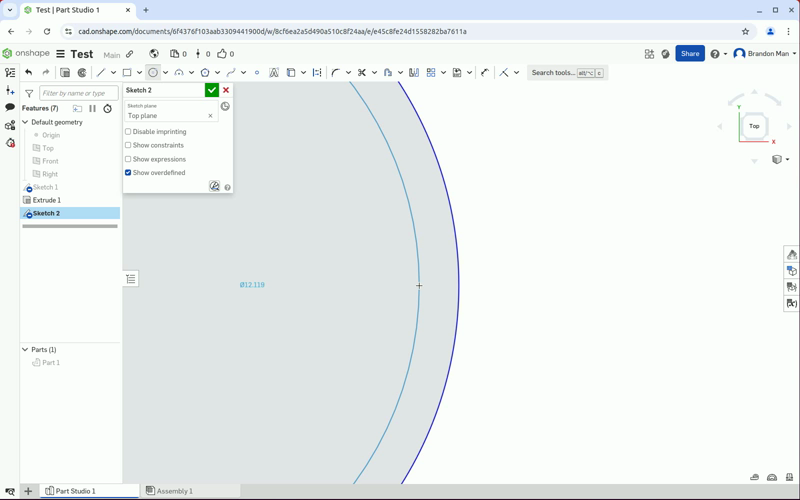
click(419, 285)
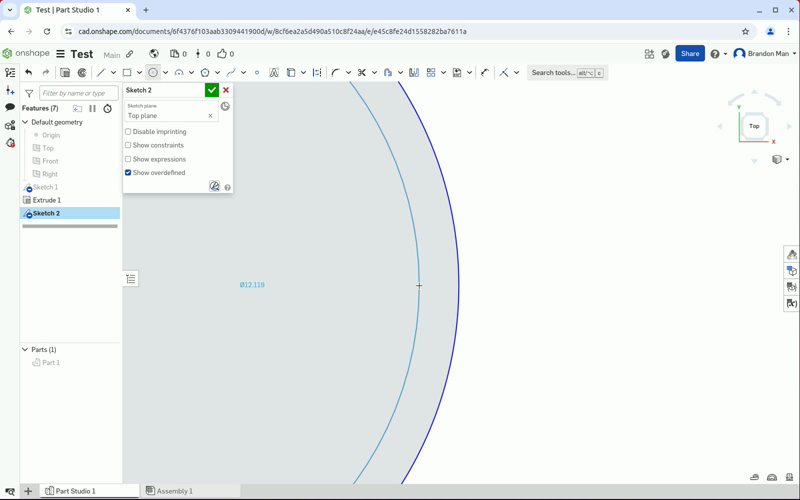
scroll(-6)
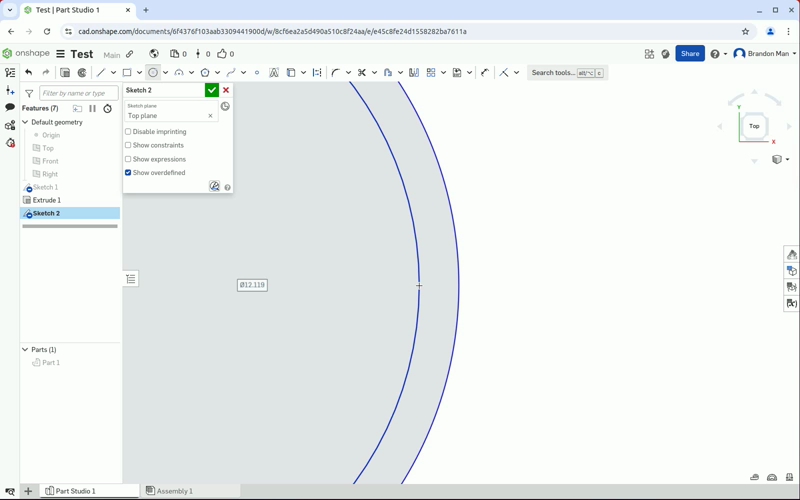
scroll(-6)
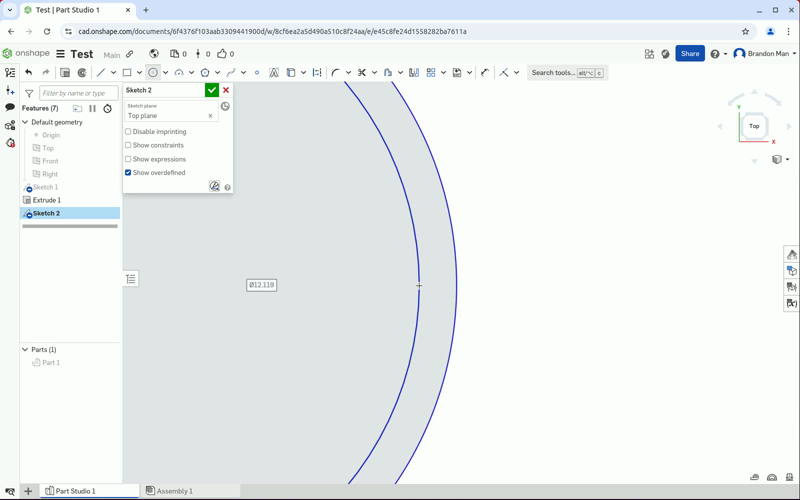
scroll(-6)
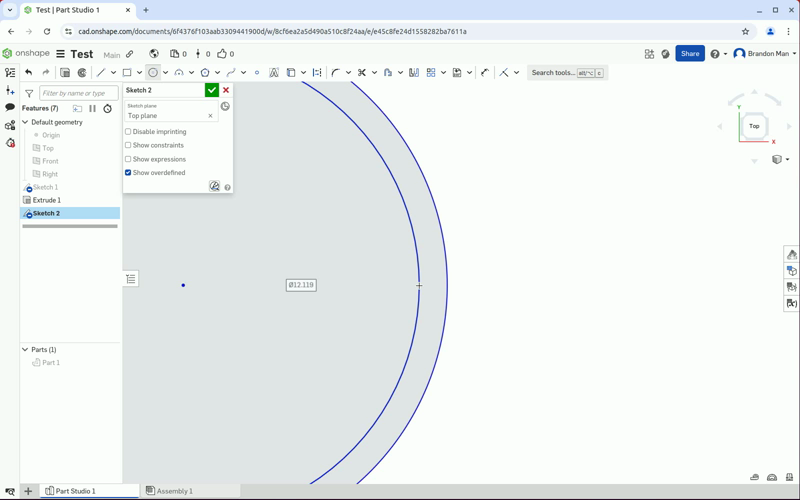
scroll(-6)
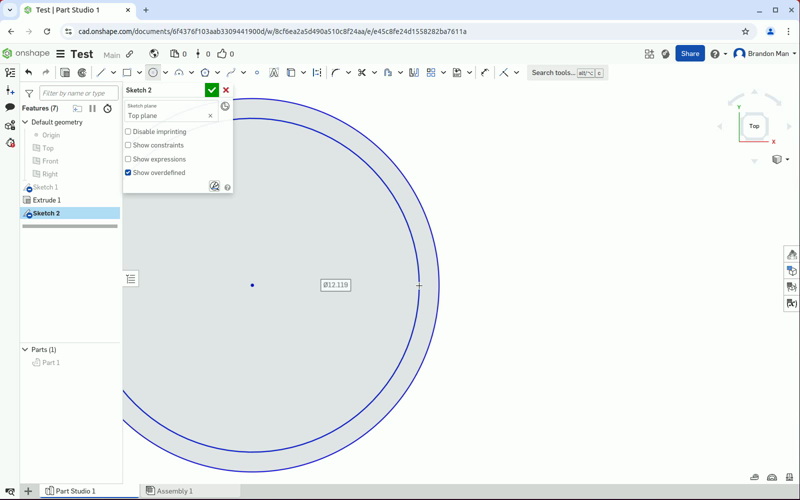
scroll(-6)
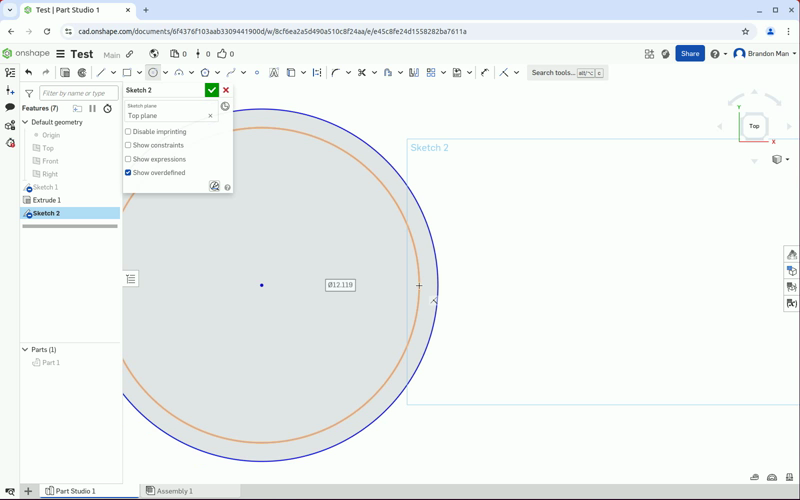
scroll(-6)
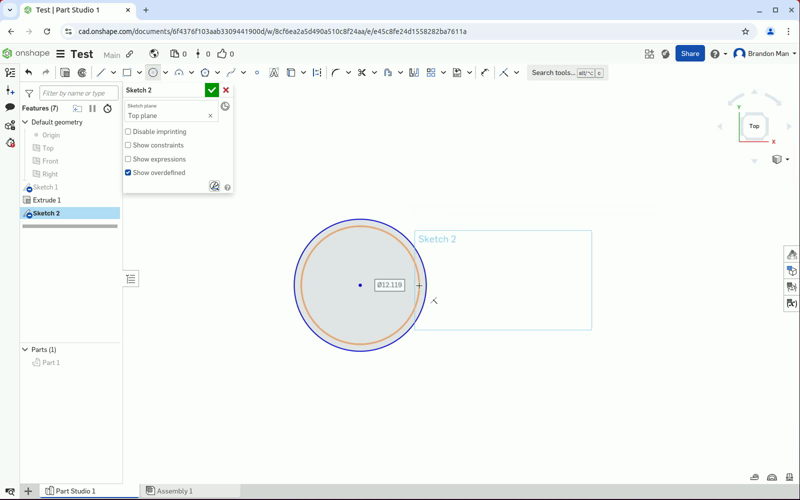
scroll(-6)
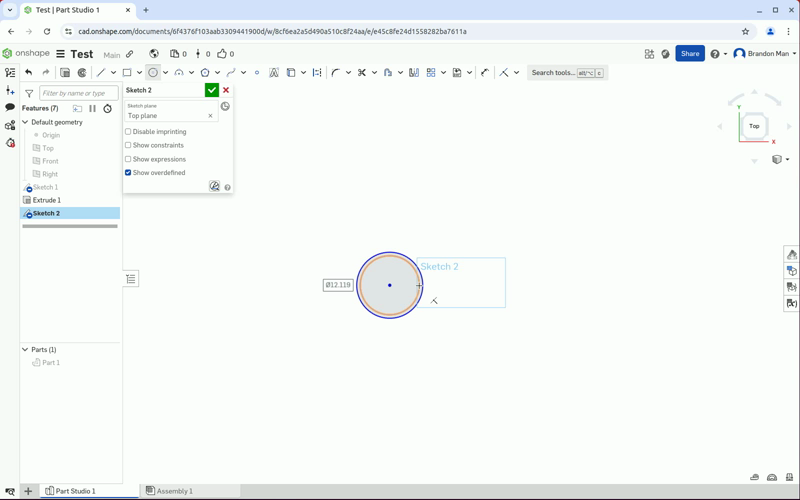
key(esc)
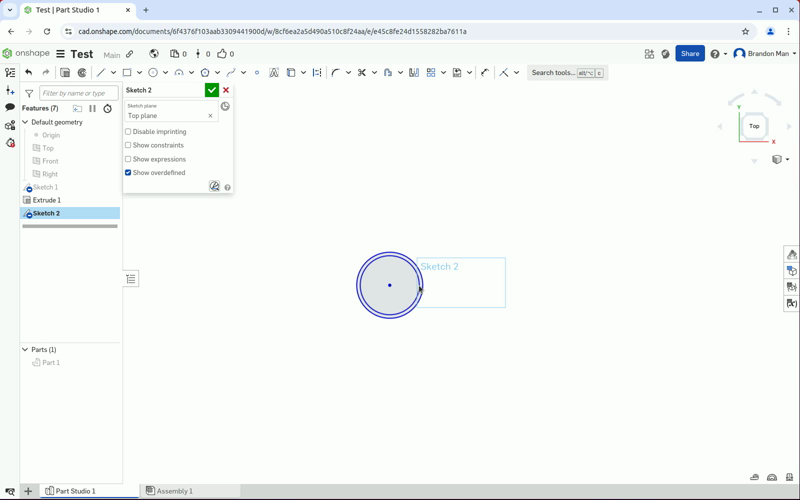
mouse_move(358, 286)
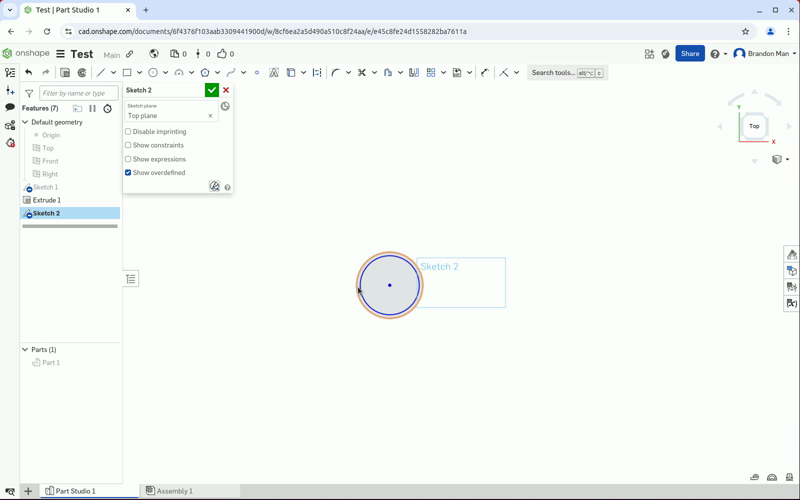
scroll(6)
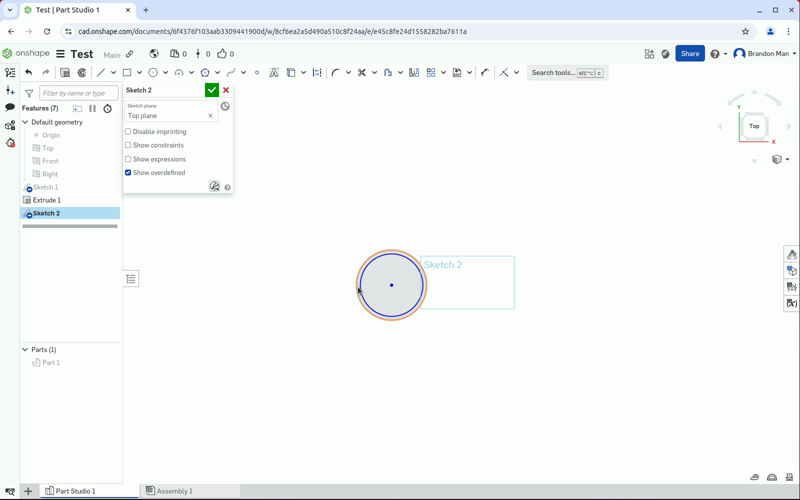
scroll(6)
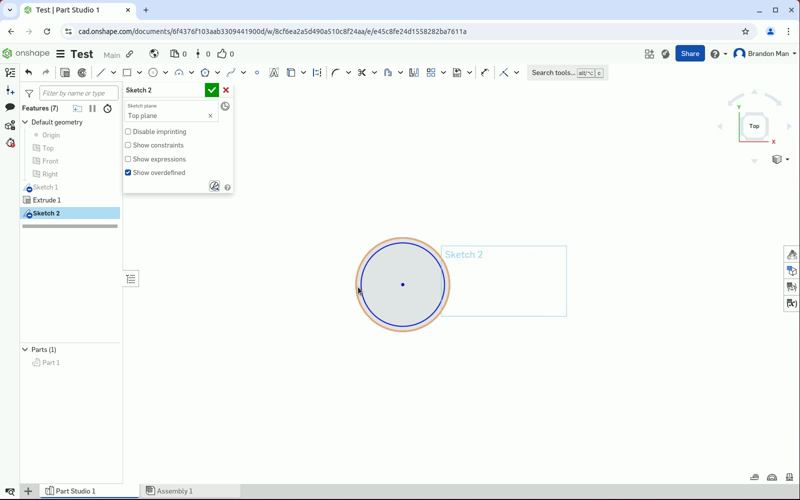
scroll(6)
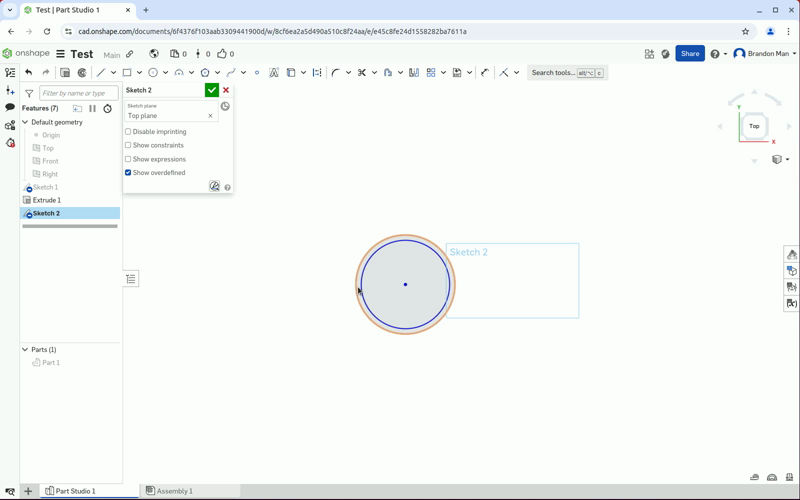
scroll(6)
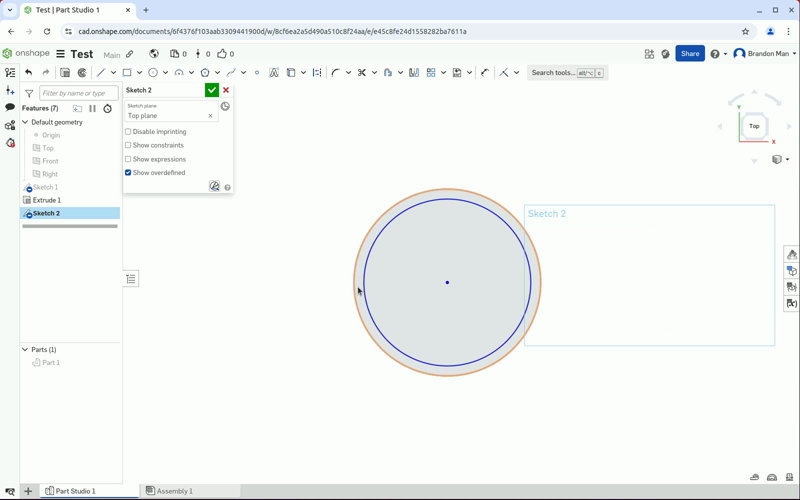
scroll(6)
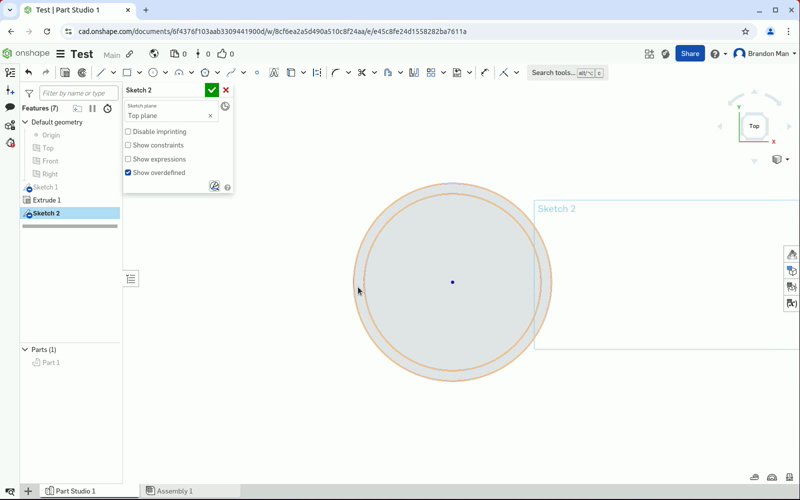
scroll(6)
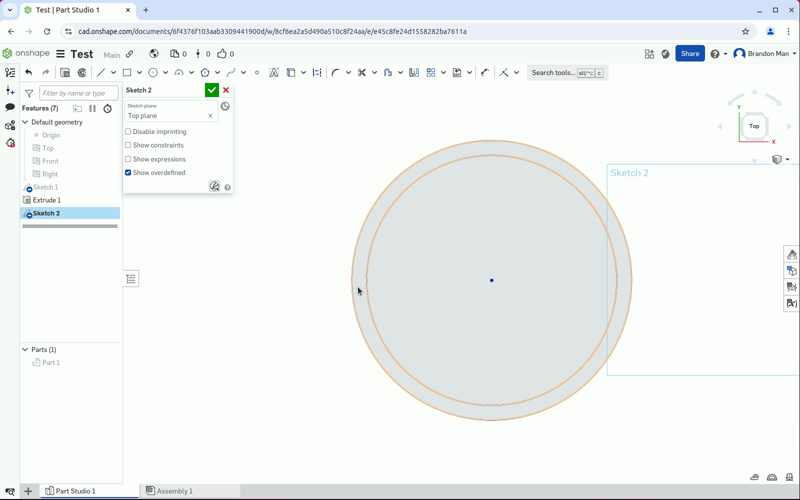
scroll(6)
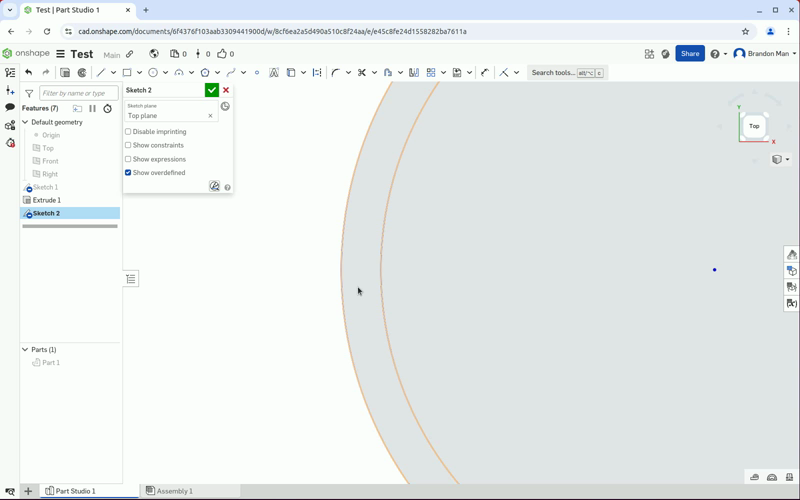
click(358, 286)
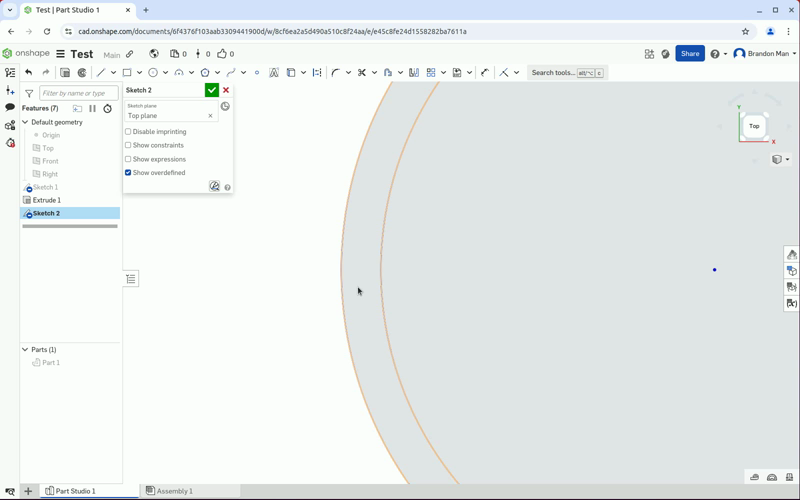
scroll(-6)
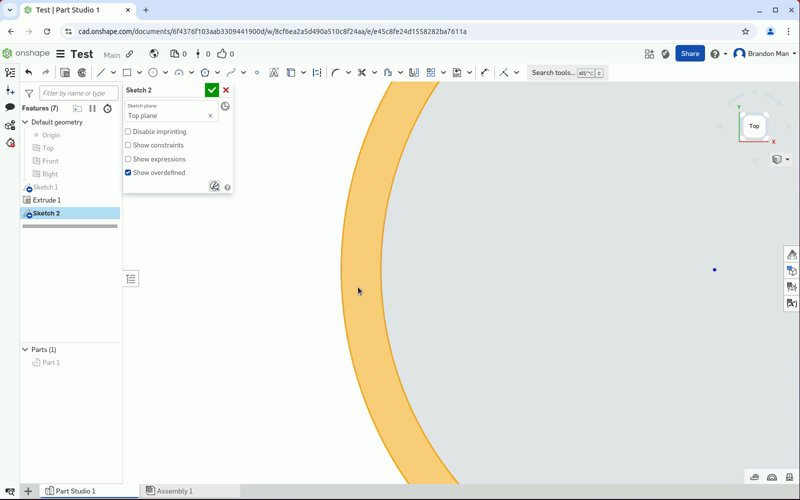
scroll(-6)
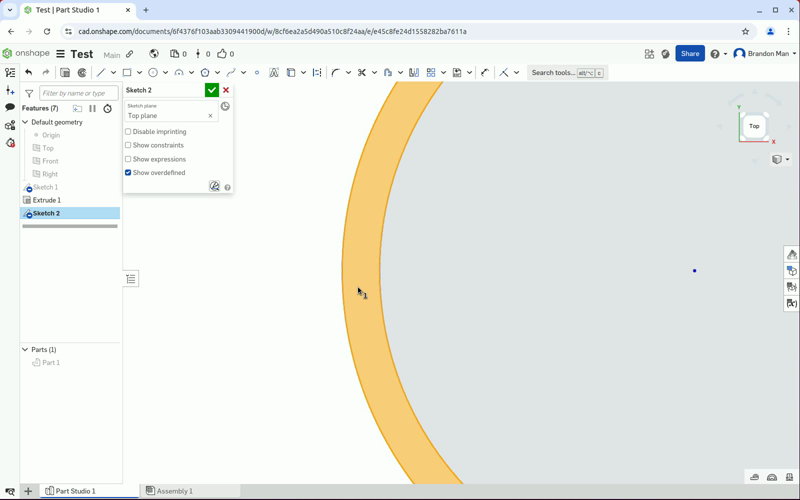
scroll(-6)
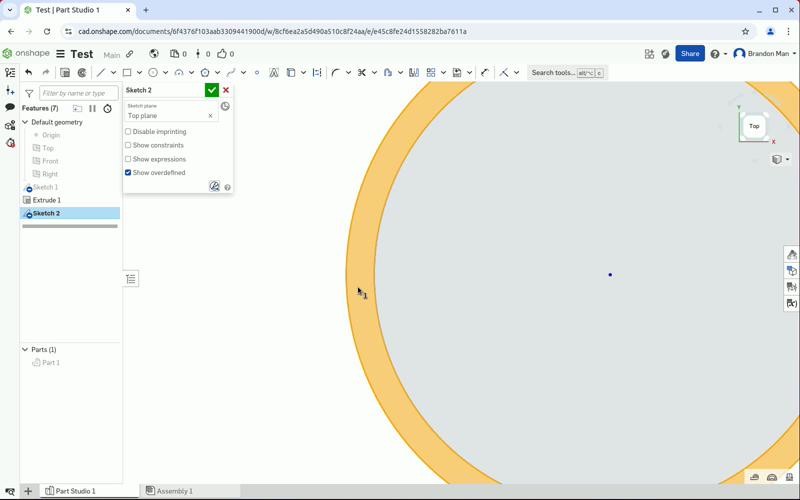
scroll(-6)
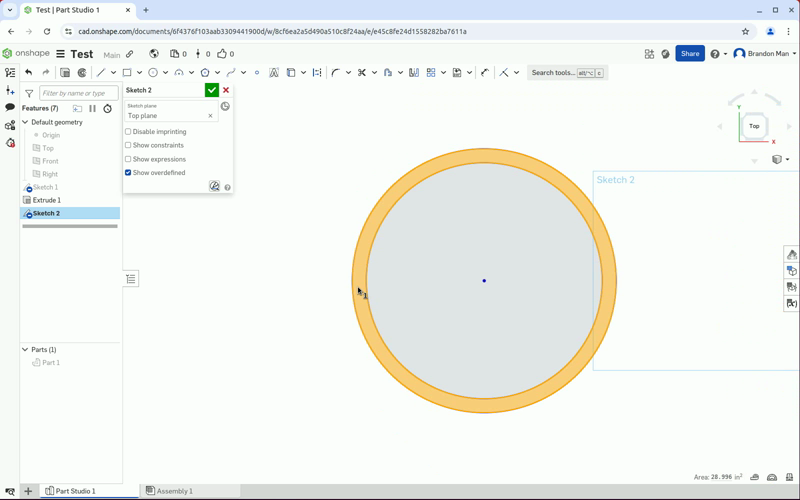
scroll(-6)
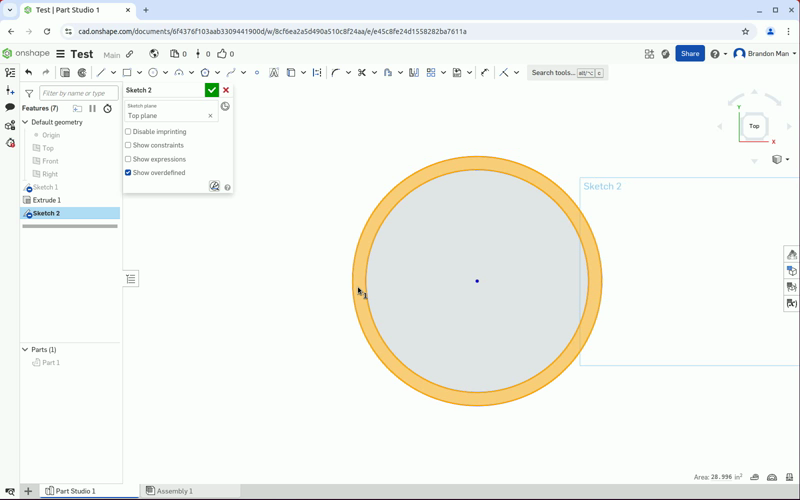
scroll(-6)
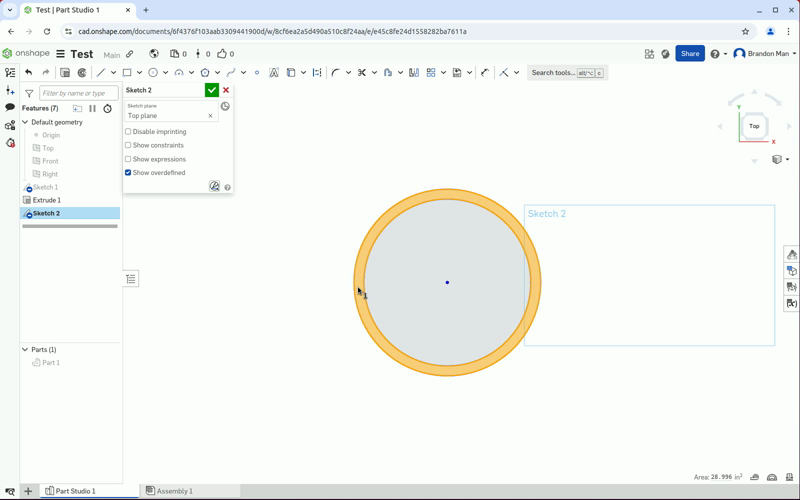
scroll(-6)
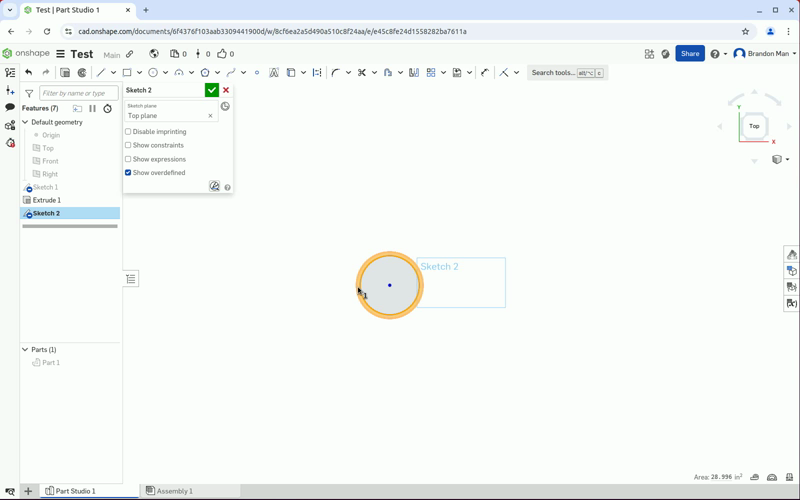
mouse_move(73, 352)
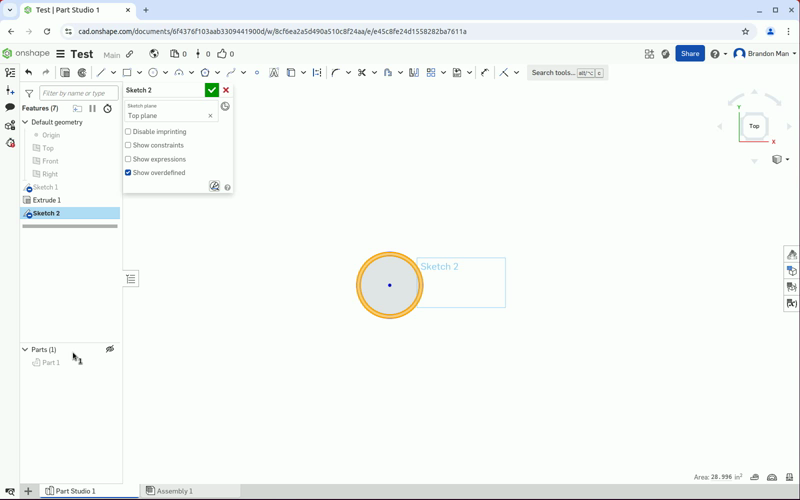
key(shift+y)
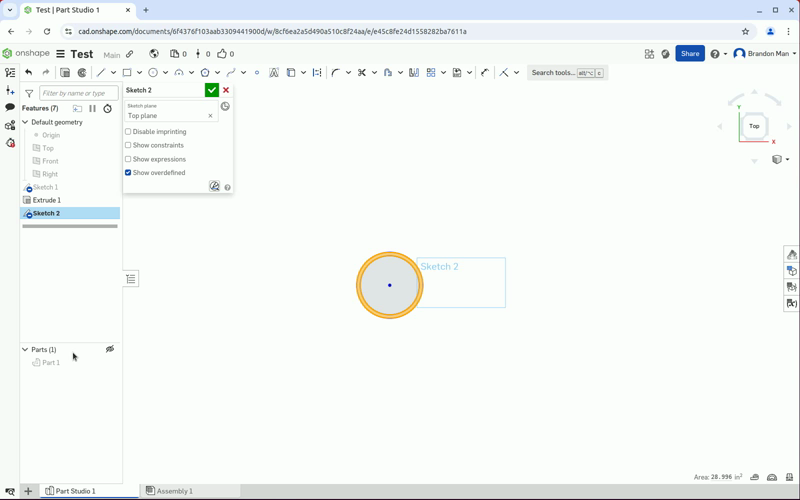
key(shift+e)
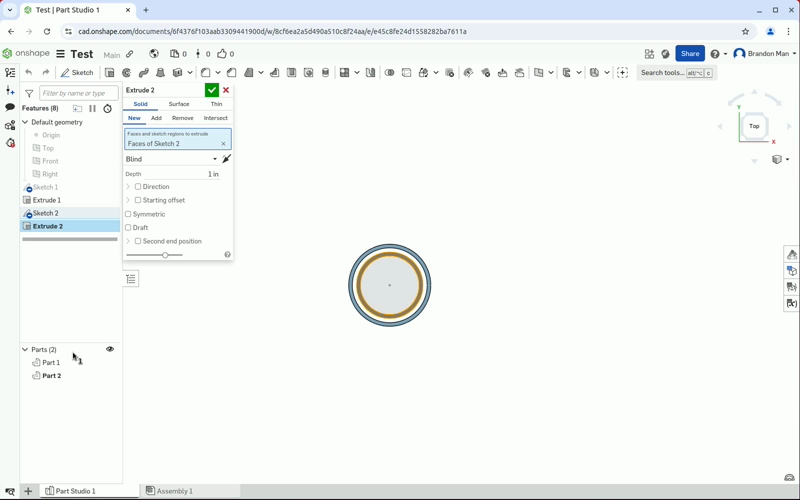
mouse_move(143, 106)
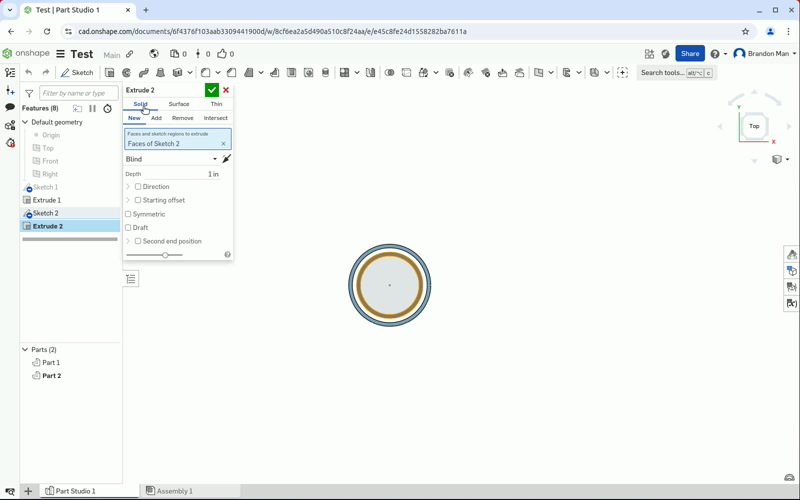
click(143, 106)
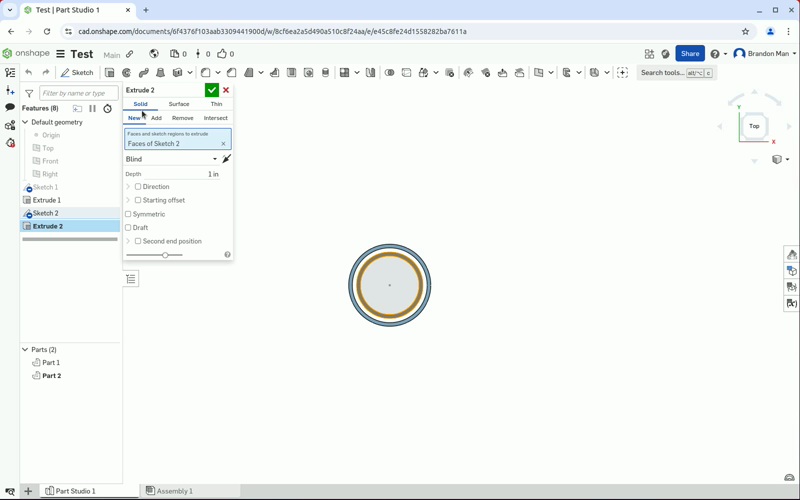
mouse_move(137, 120)
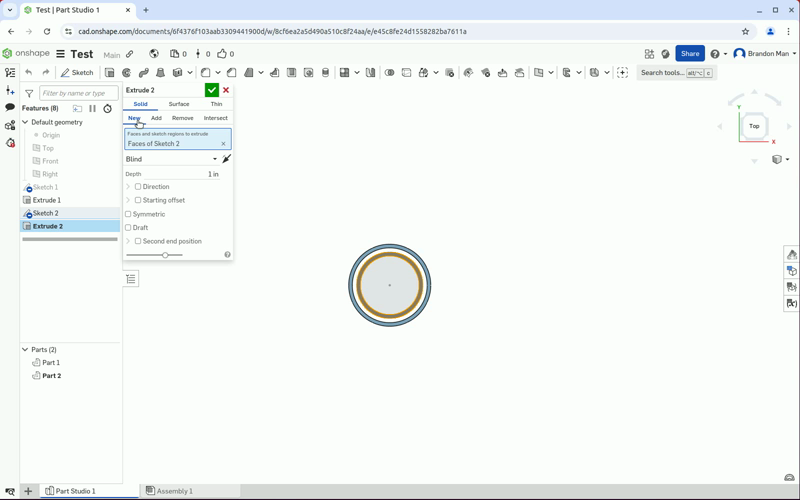
click(137, 120)
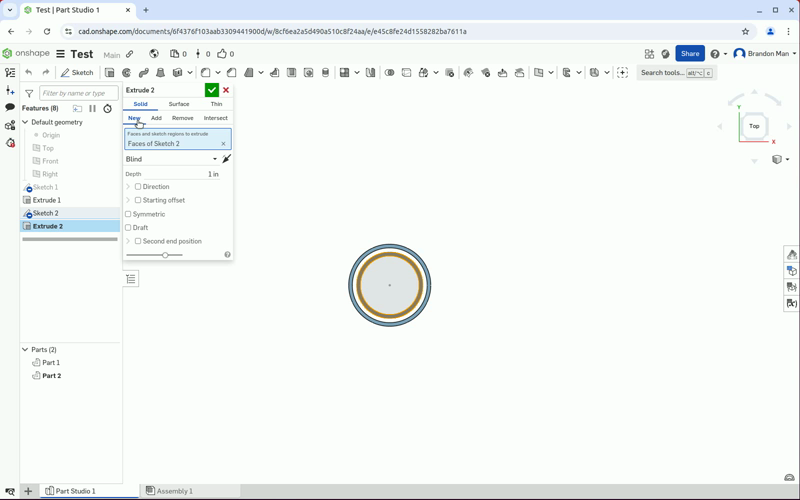
key(tab, 4)
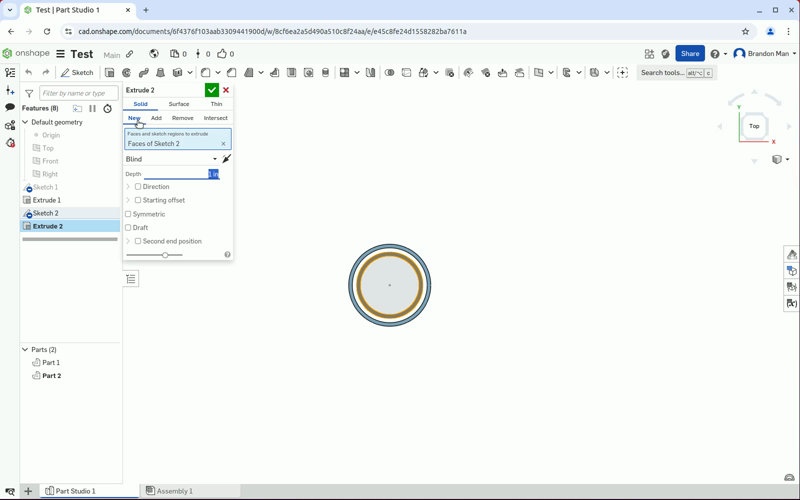
text(15.165)
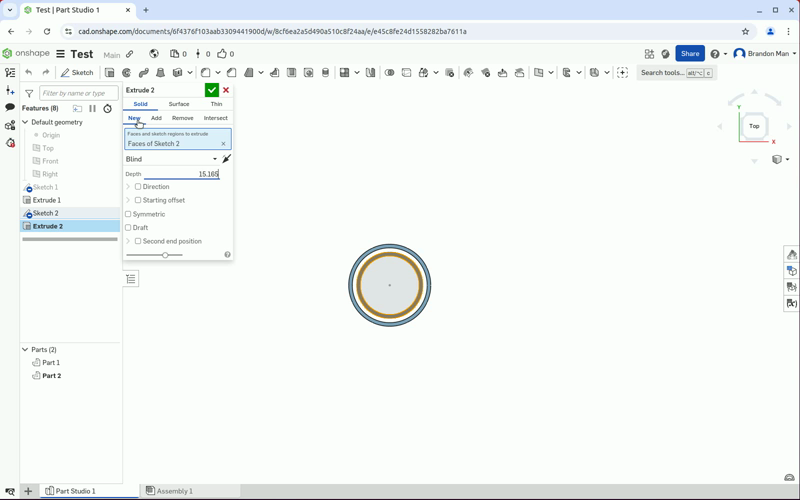
key(enter)
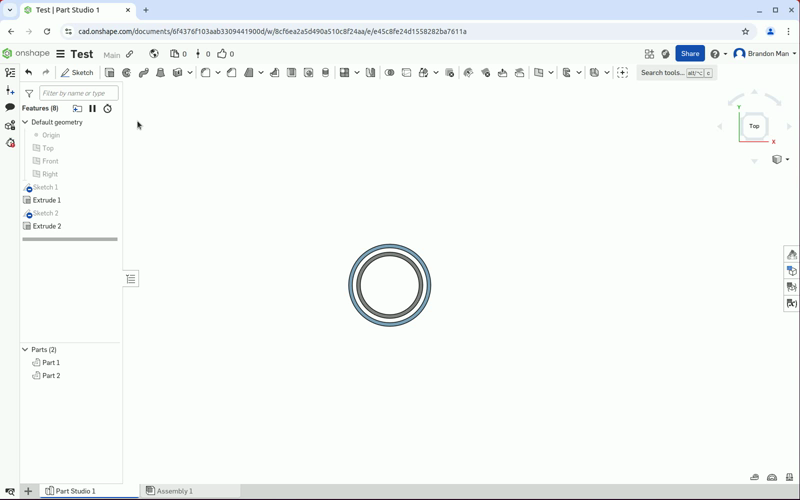
key(shift+h)
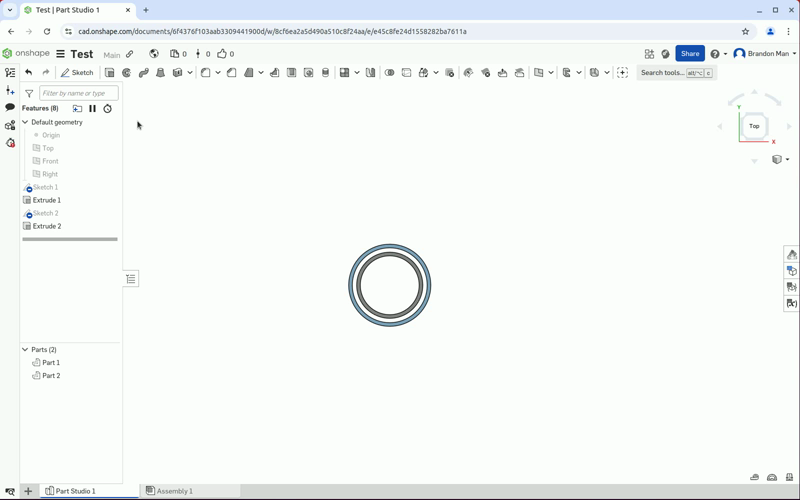
key(shift+h)
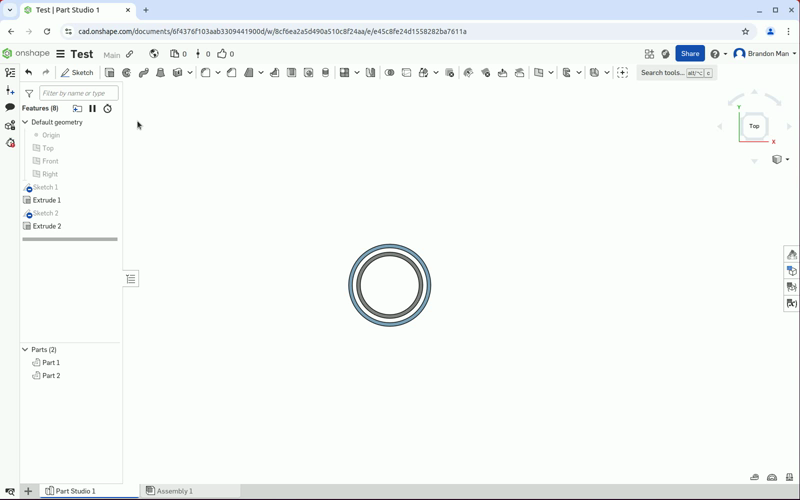
mouse_move(73, 189)
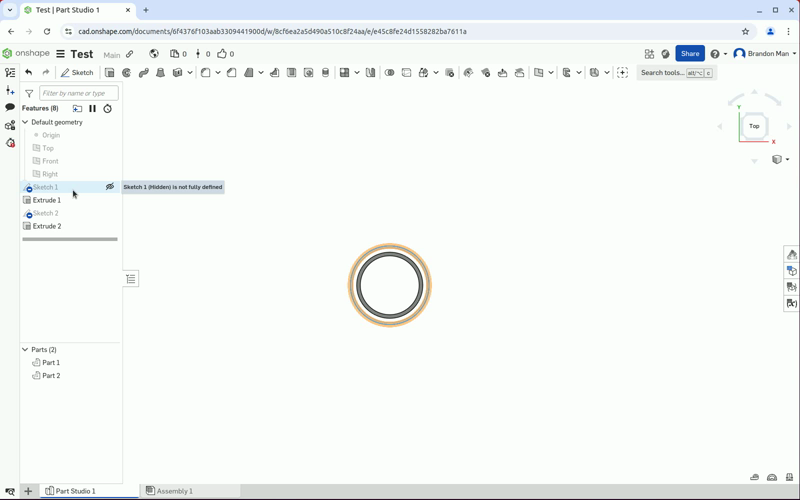
click(73, 189)
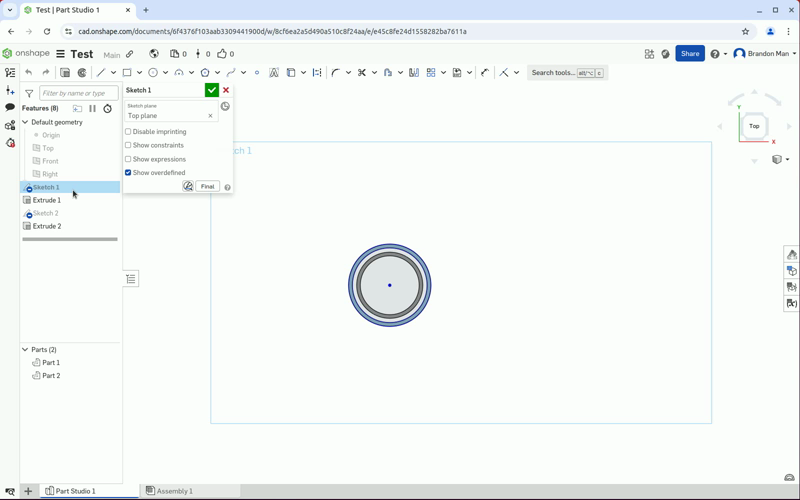
mouse_move(229, 92)
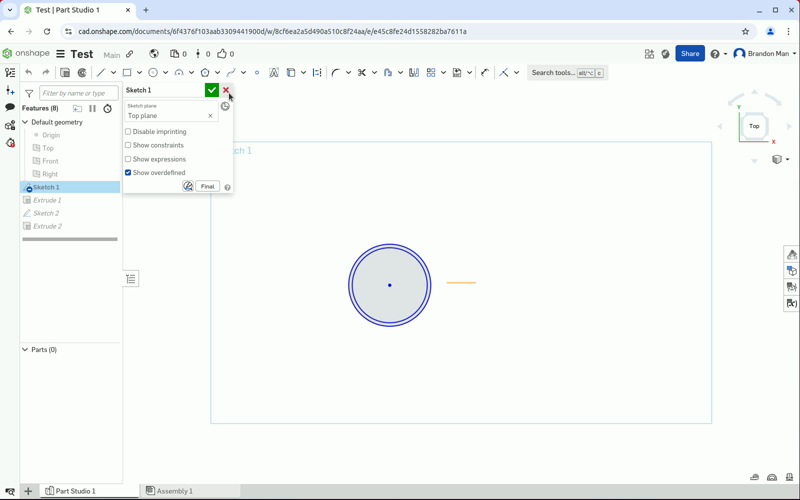
click(229, 92)
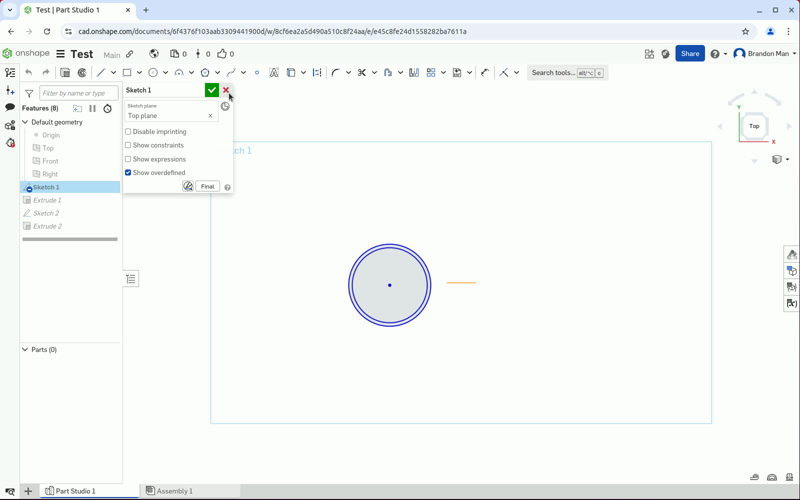
key(shift+s)
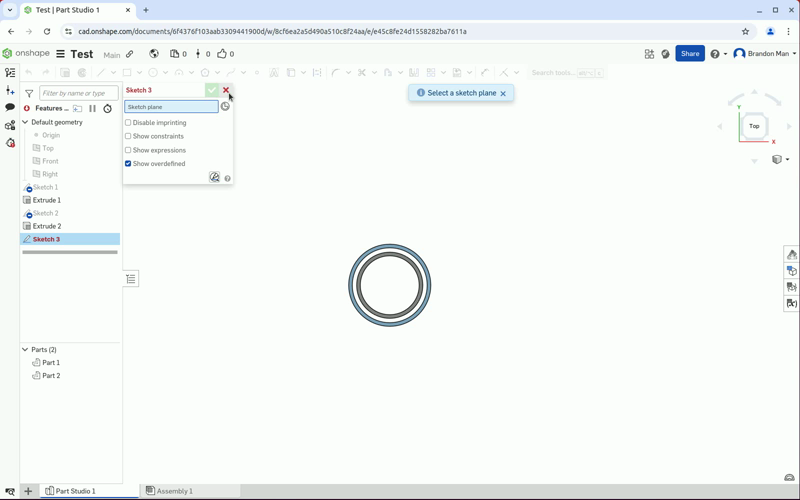
mouse_move(73, 150)
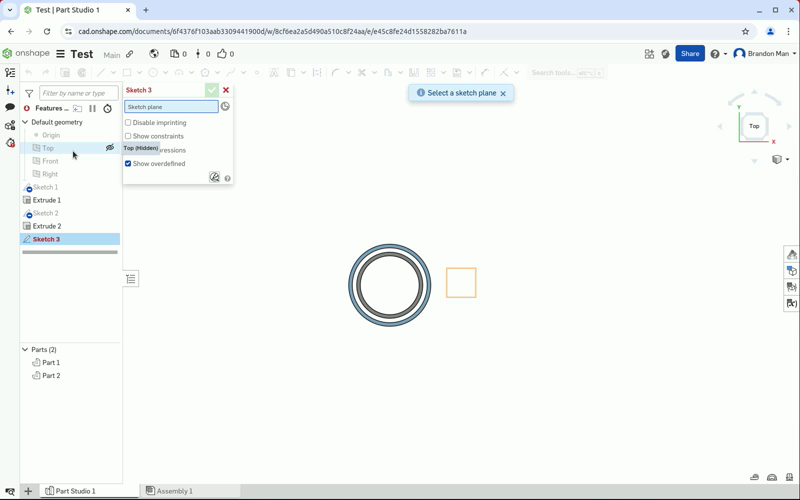
click(73, 150)
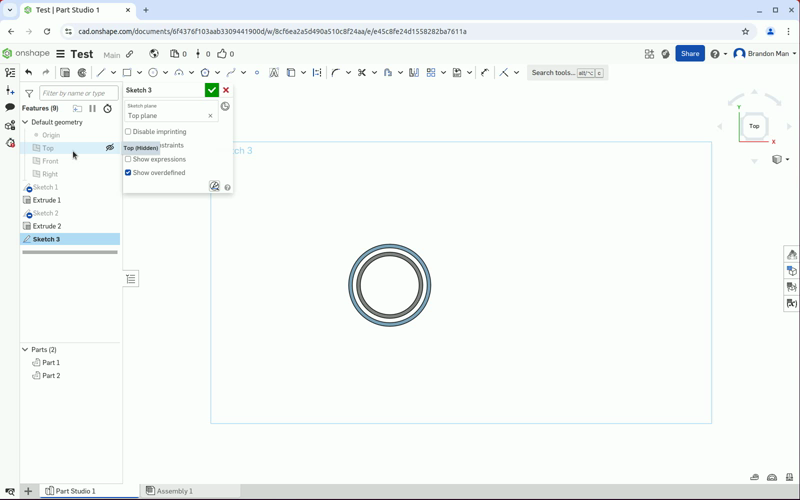
mouse_move(73, 352)
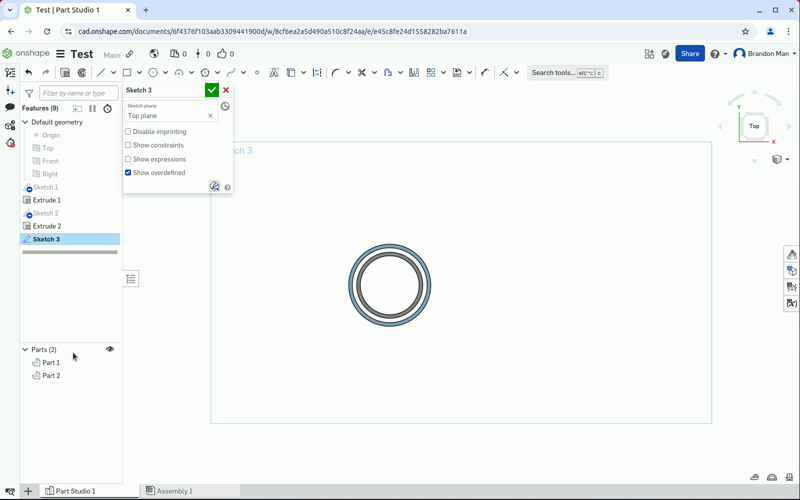
key(y)
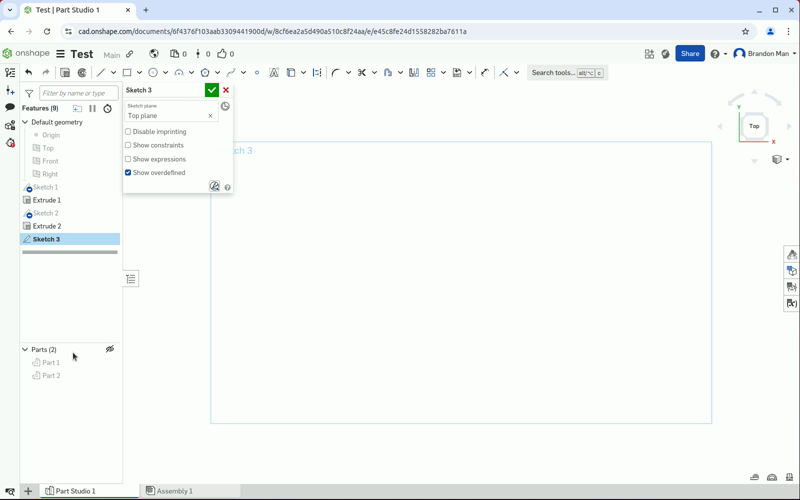
key(c)
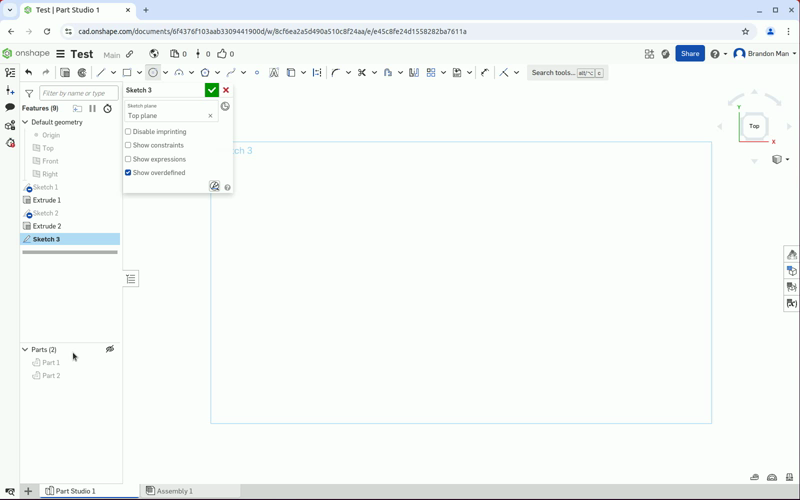
key_down(shift)
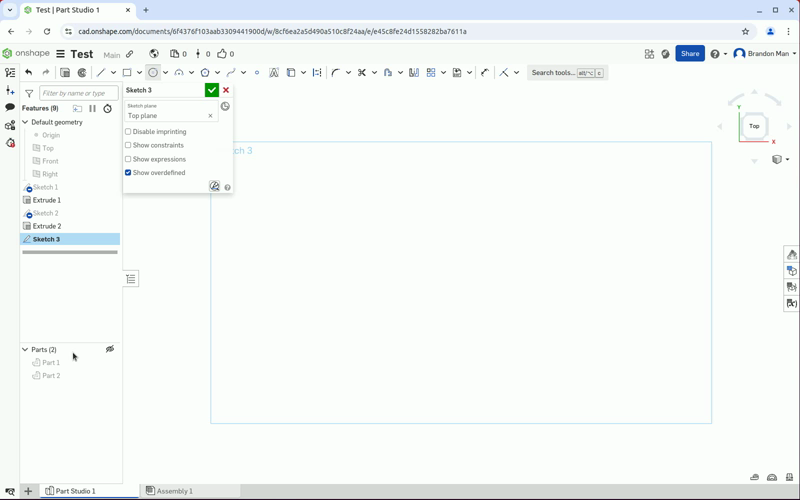
mouse_move(389, 285)
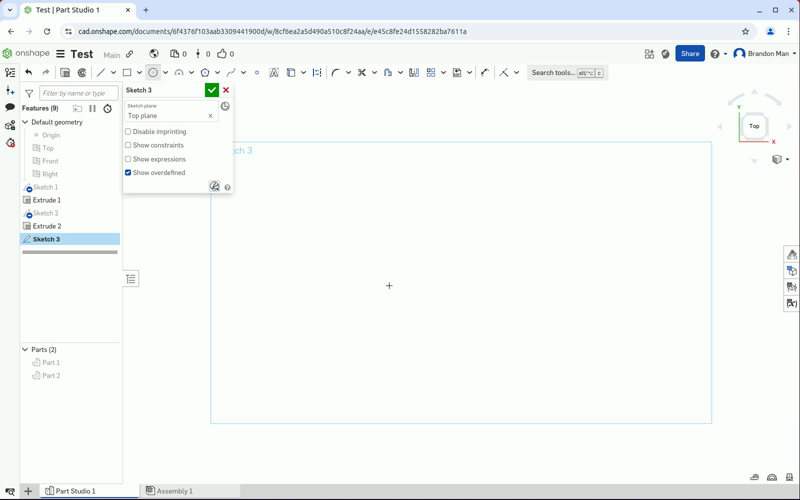
click(389, 285)
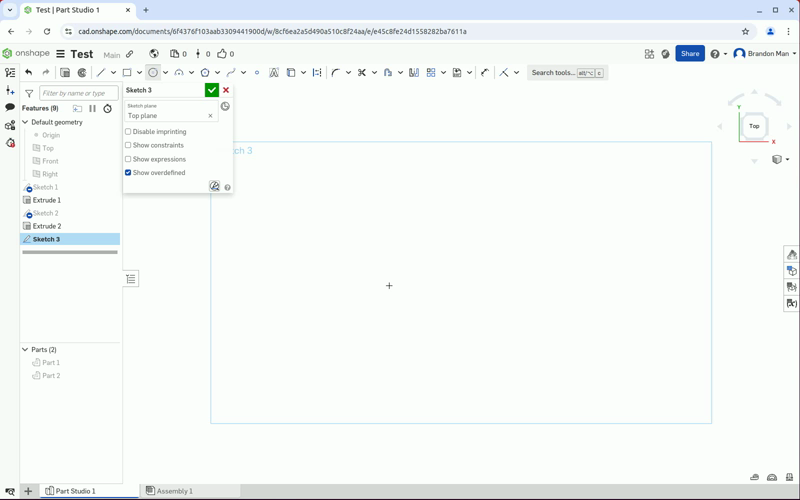
key_up(shift)
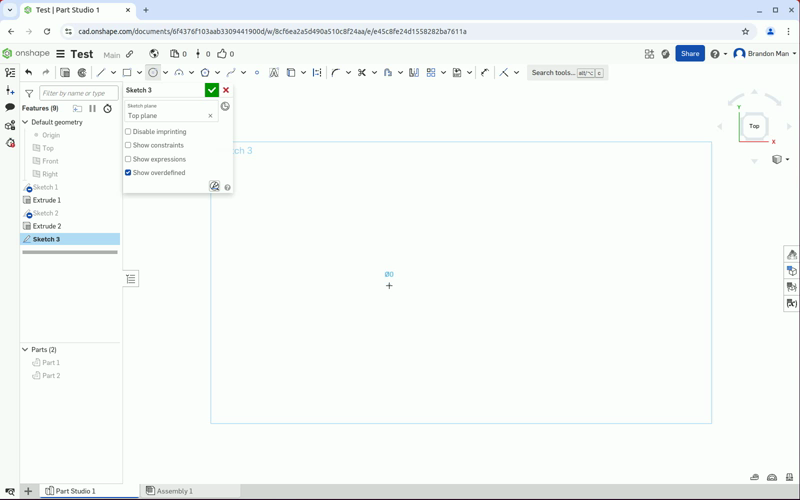
mouse_move(425, 285)
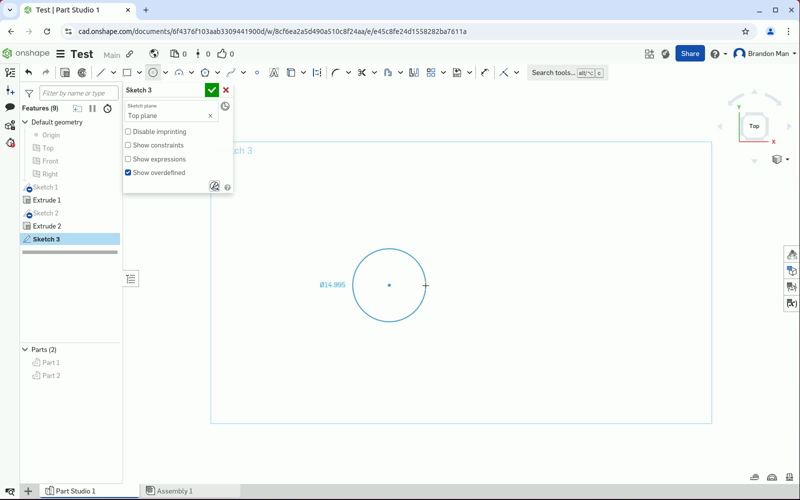
click(425, 285)
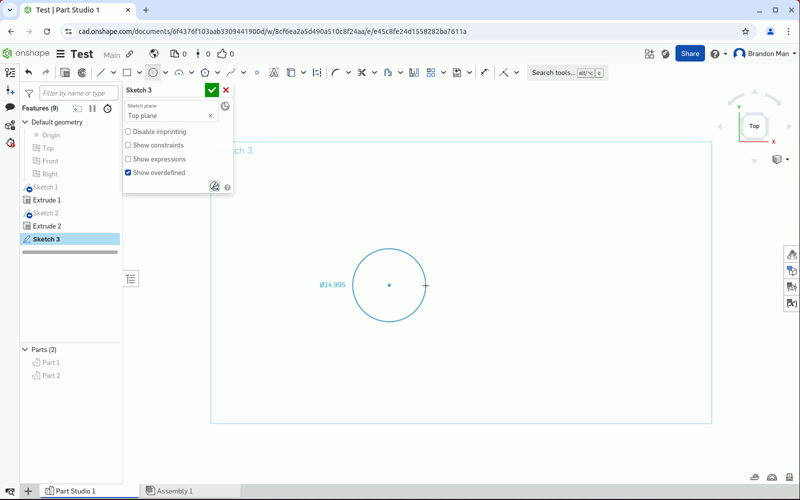
key(esc)
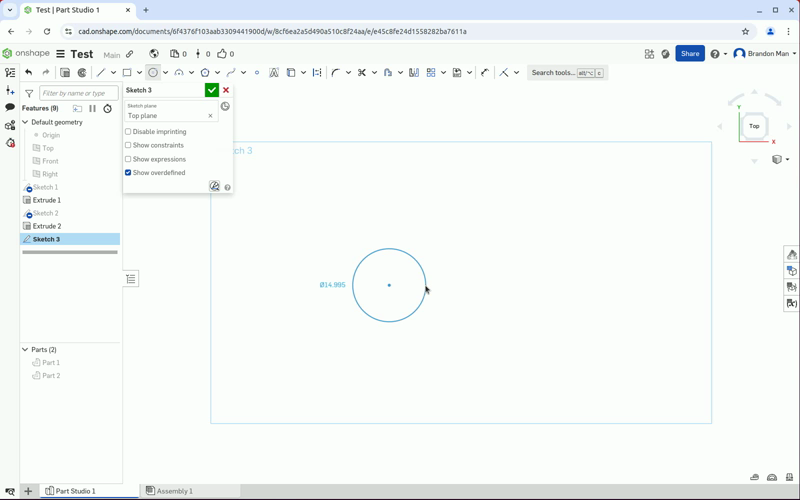
key(c)
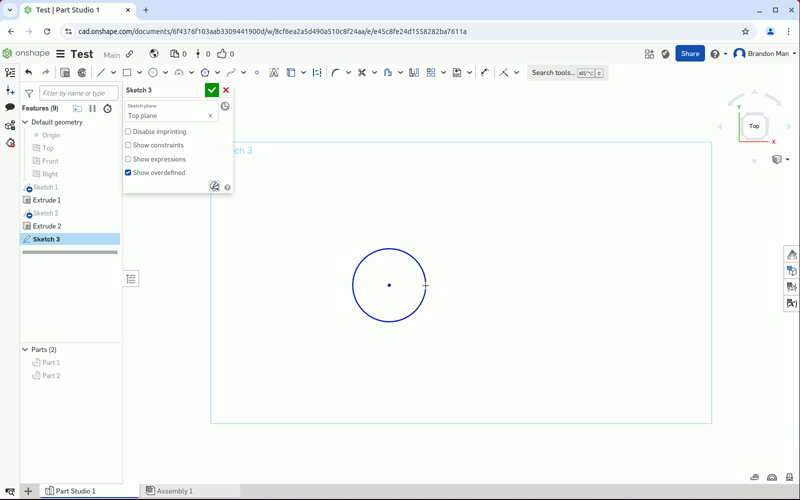
key_down(shift)
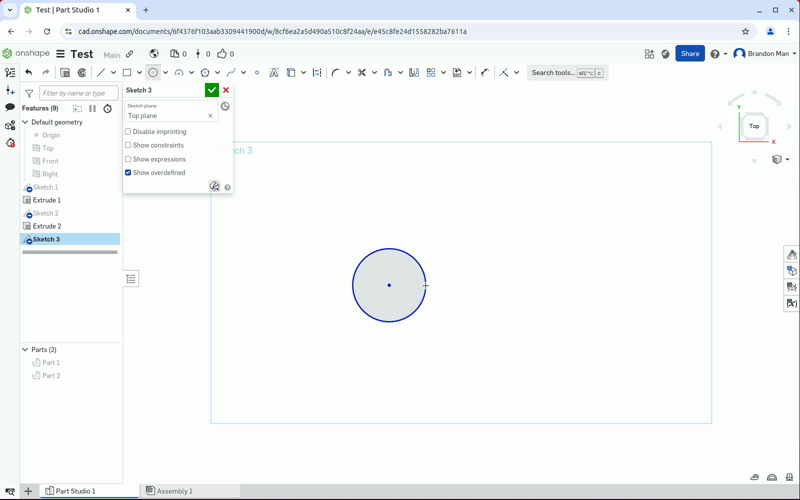
mouse_move(389, 285)
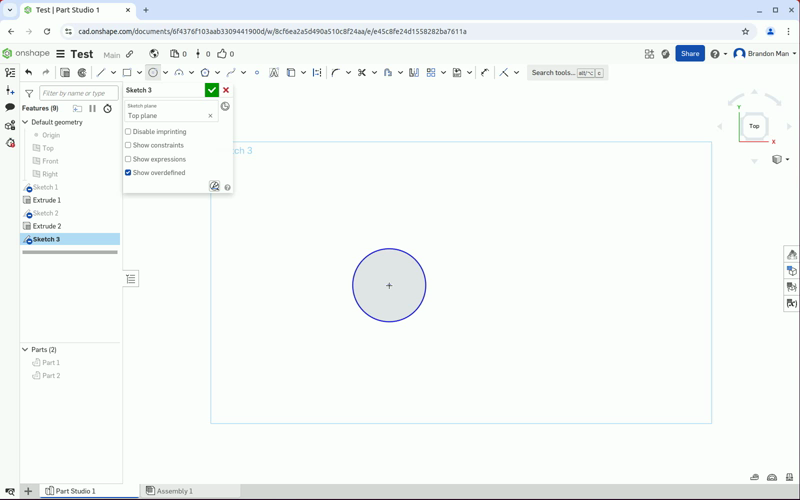
click(389, 285)
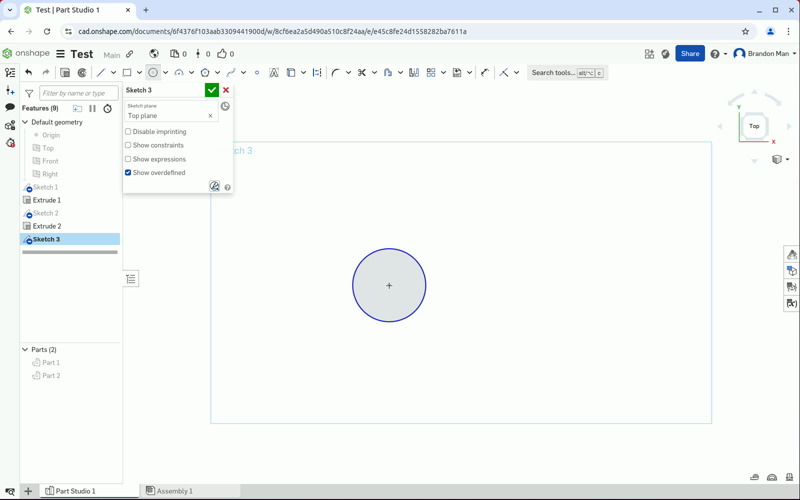
key_up(shift)
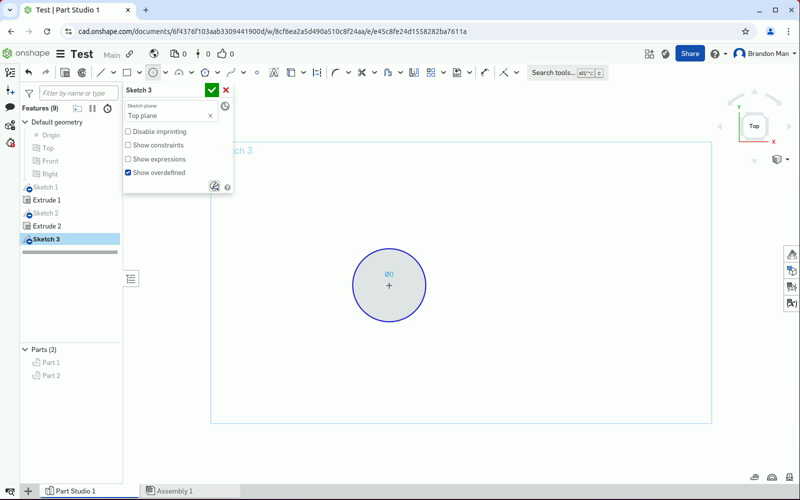
mouse_move(421, 285)
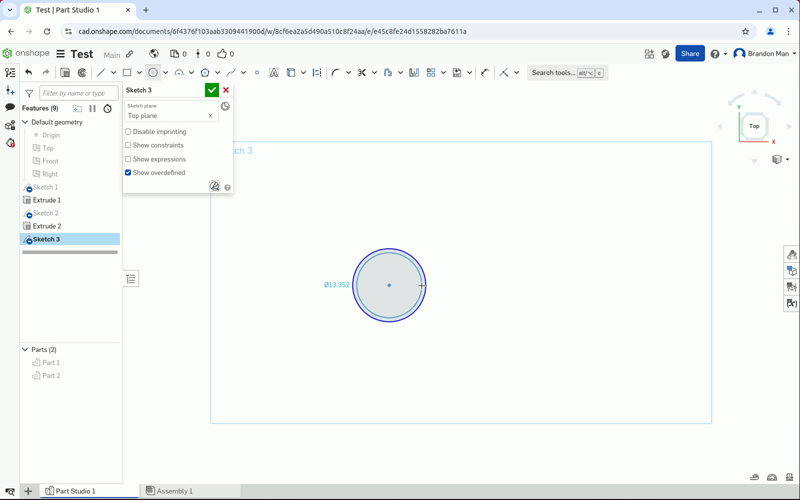
scroll(6)
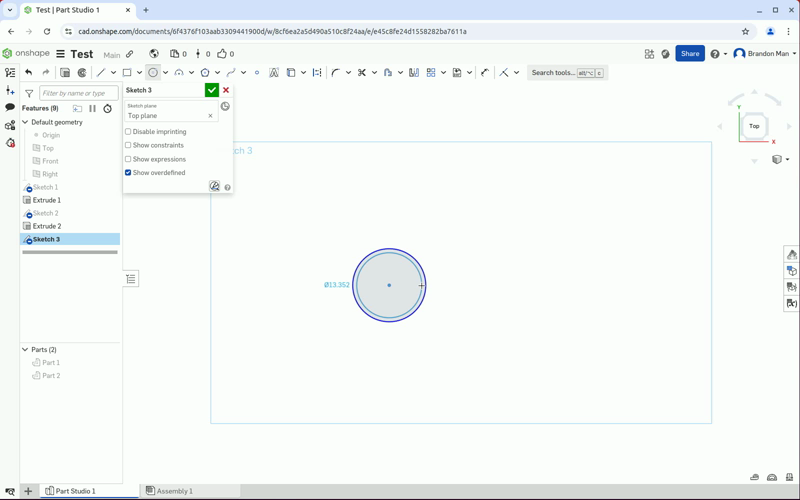
scroll(6)
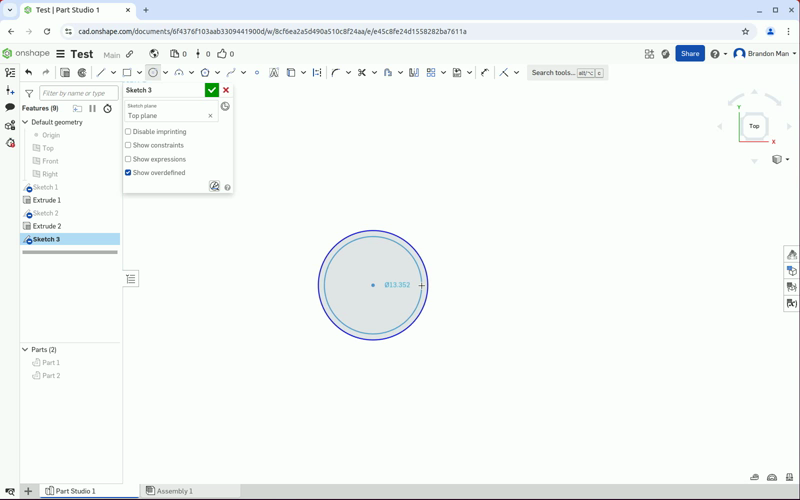
scroll(6)
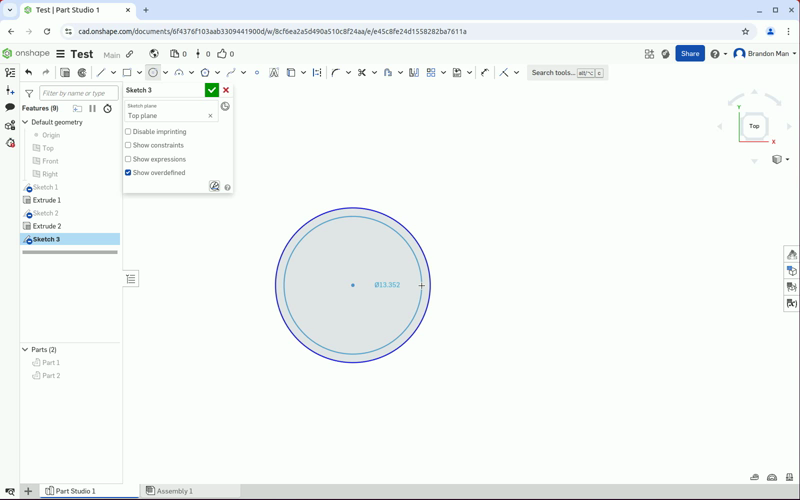
scroll(6)
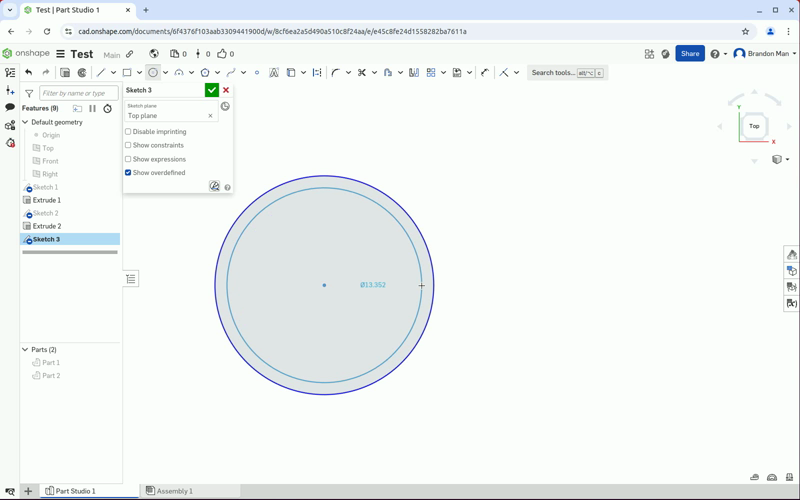
scroll(6)
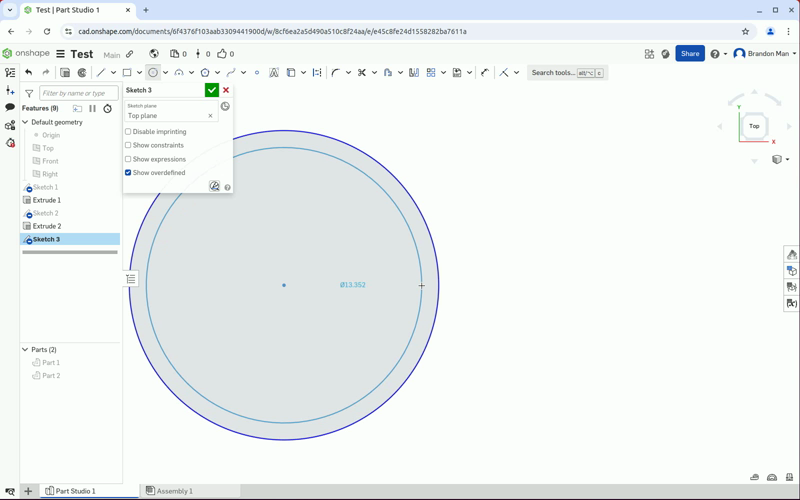
scroll(6)
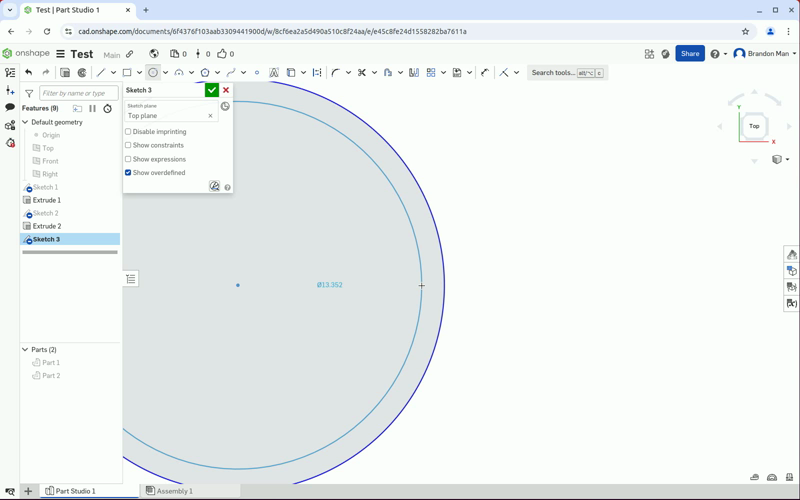
scroll(6)
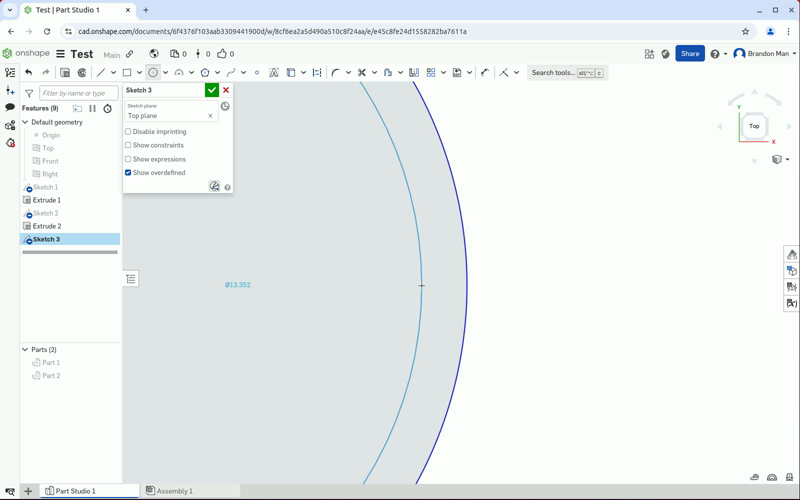
click(421, 285)
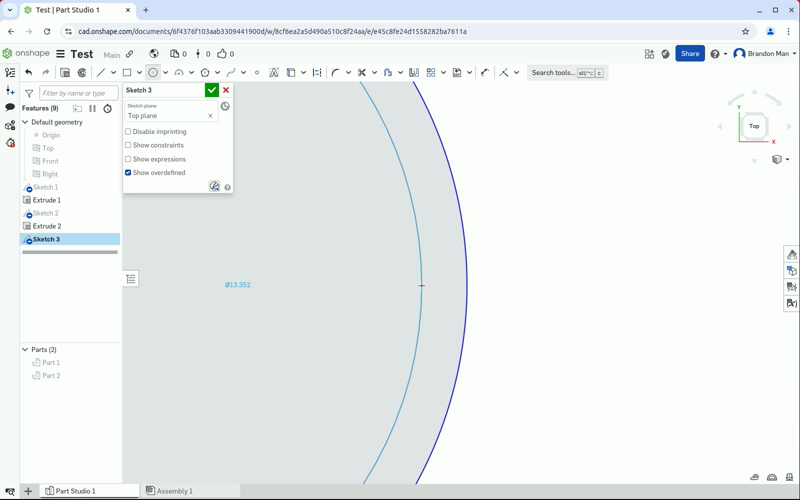
scroll(-6)
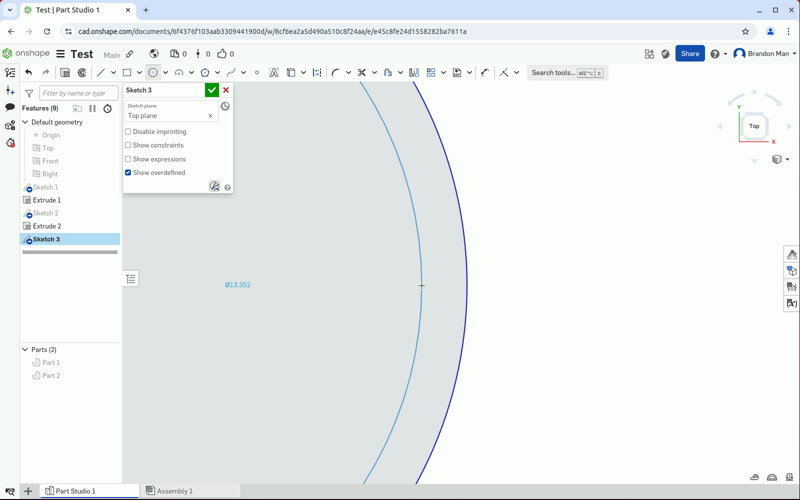
scroll(-6)
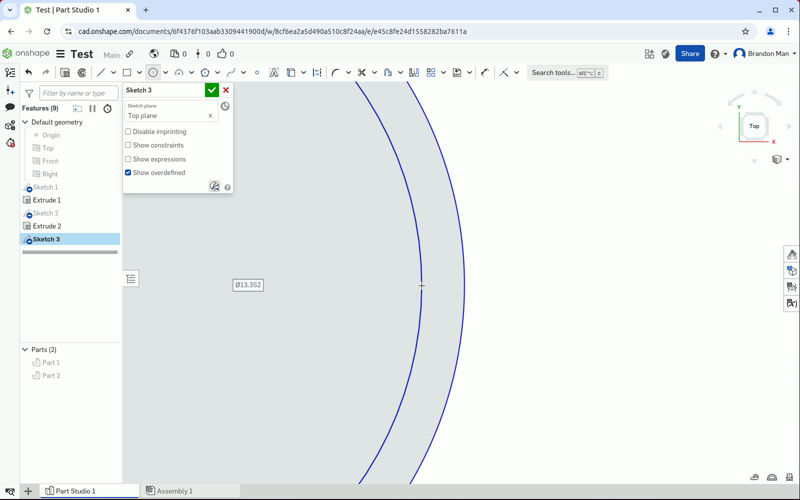
scroll(-6)
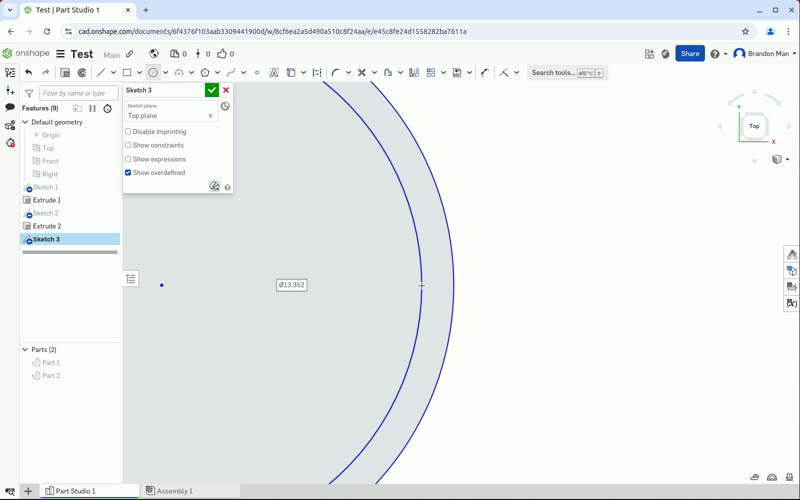
scroll(-6)
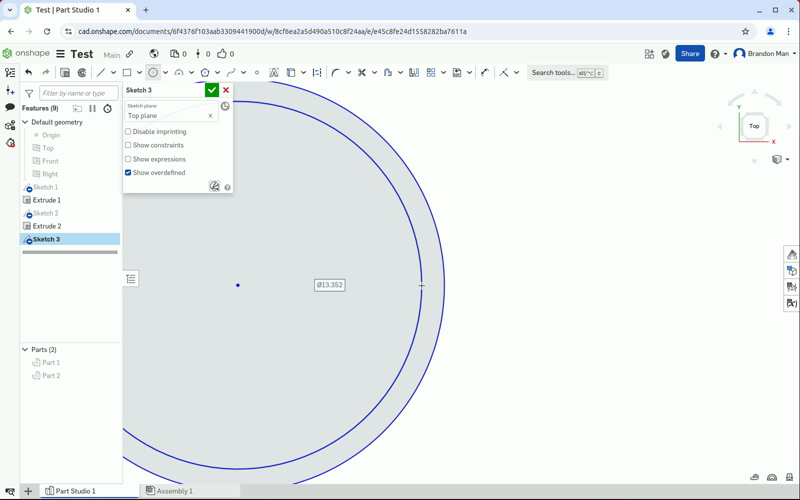
scroll(-6)
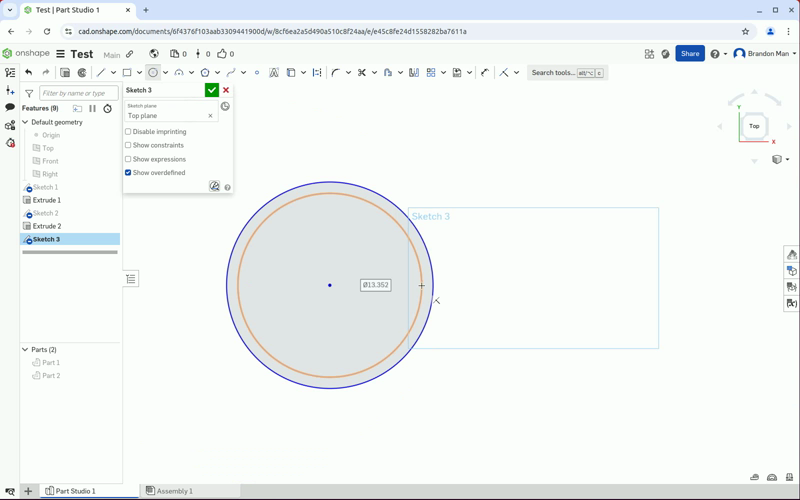
scroll(-6)
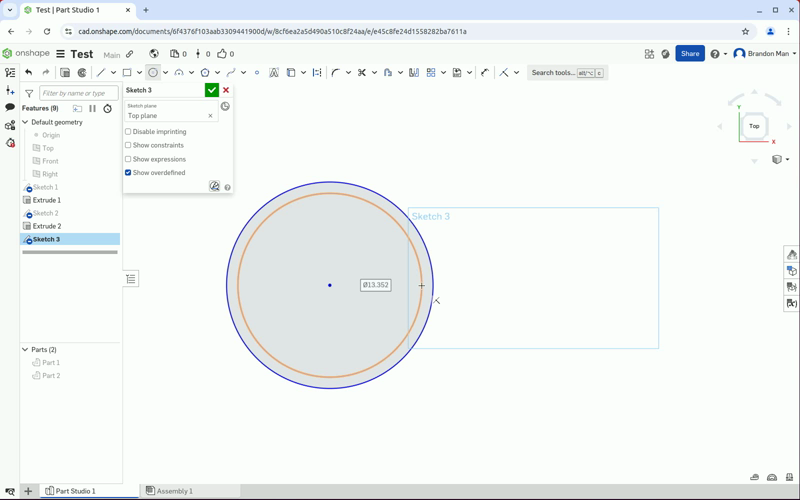
scroll(-6)
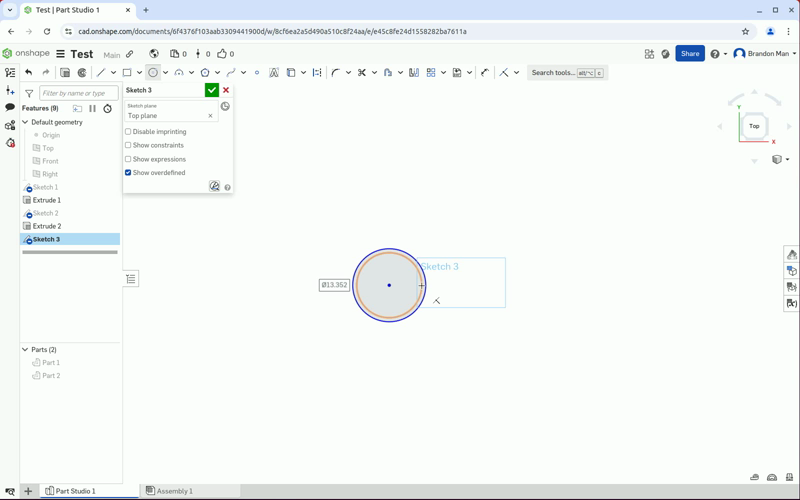
key(esc)
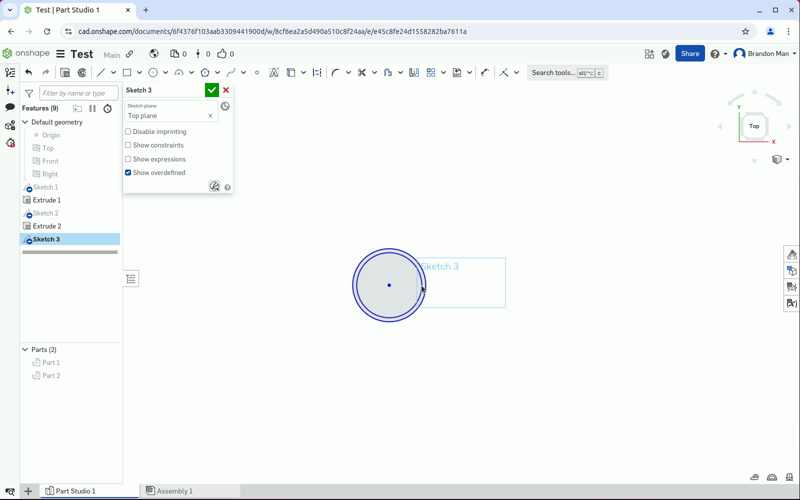
mouse_move(383, 318)
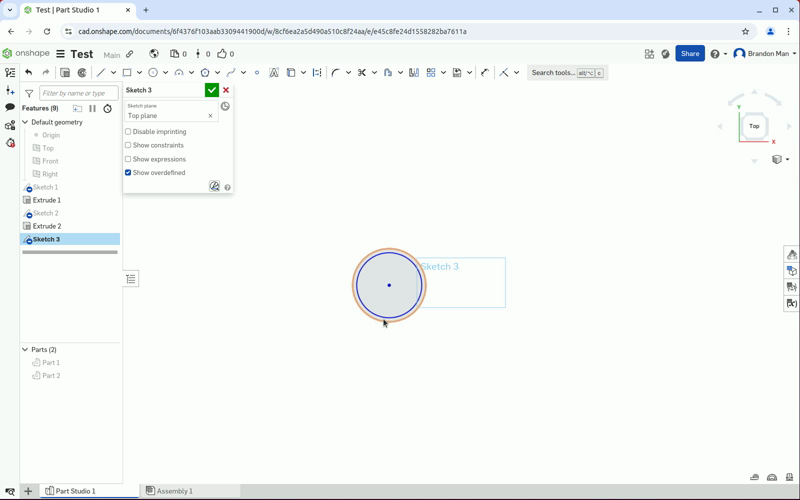
scroll(6)
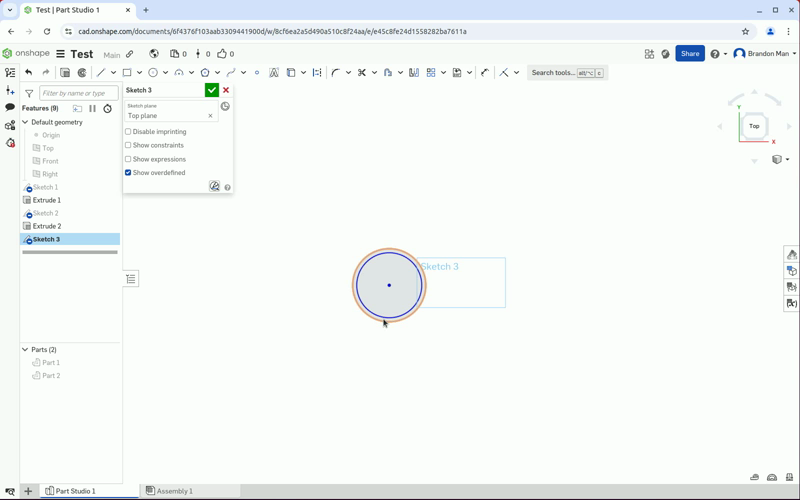
scroll(6)
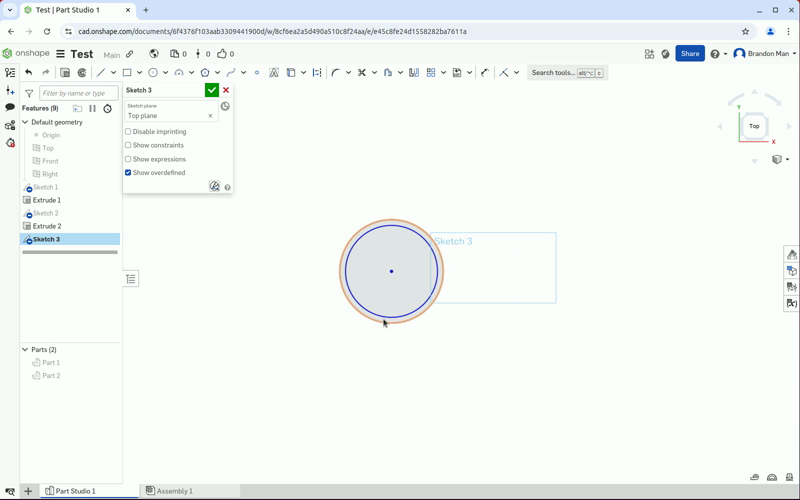
scroll(6)
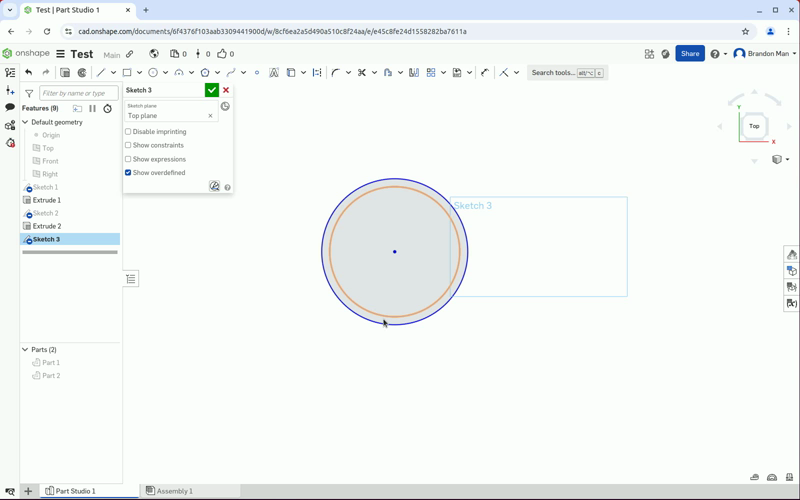
scroll(6)
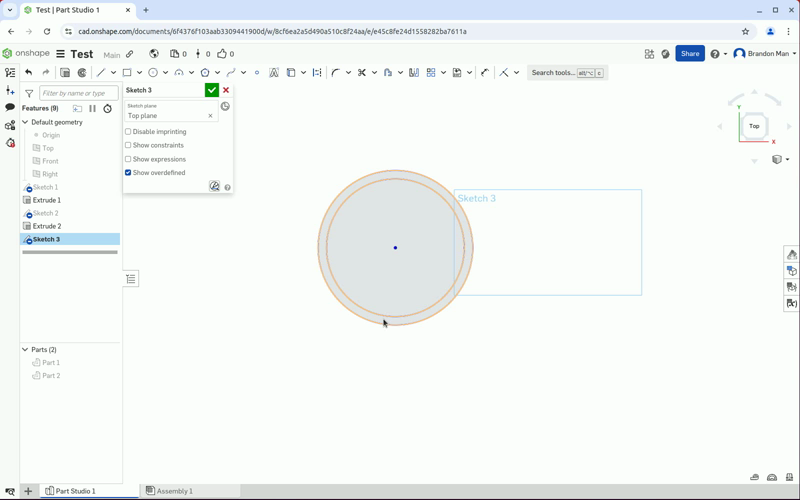
scroll(6)
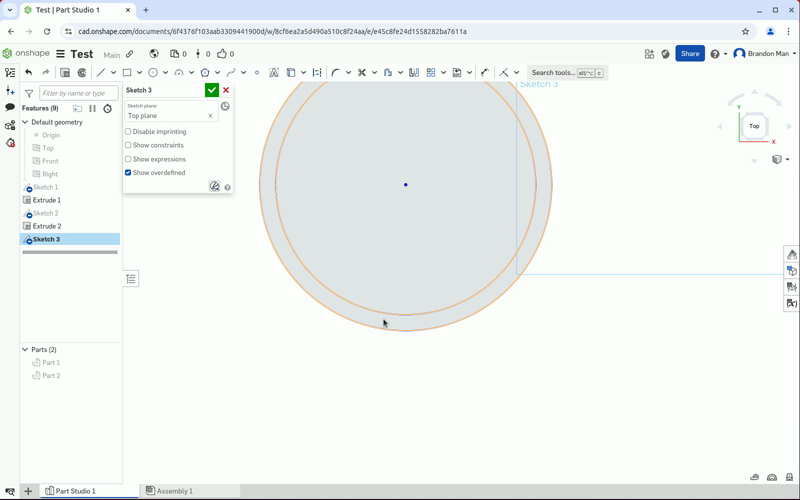
scroll(6)
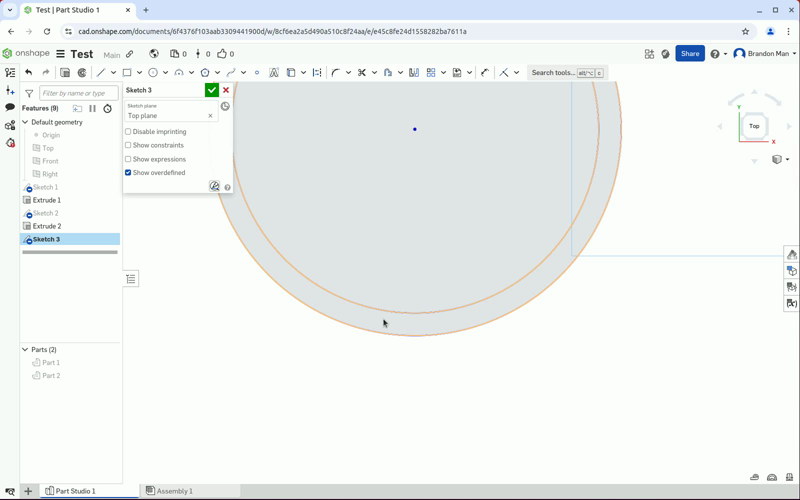
scroll(6)
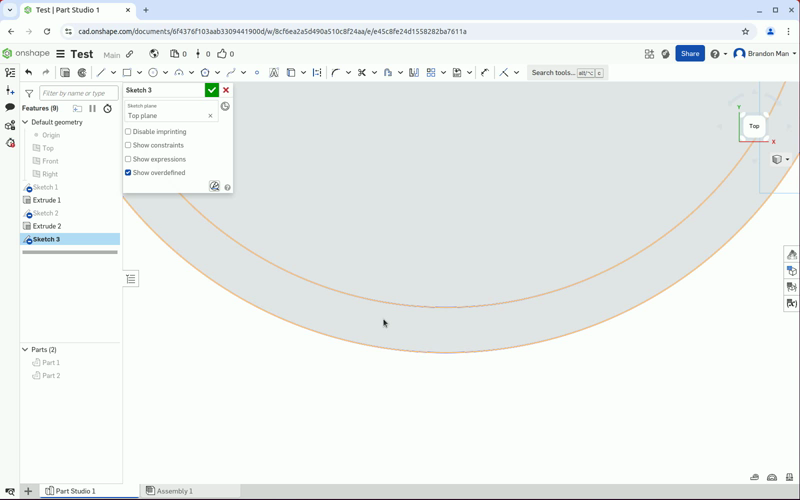
click(383, 318)
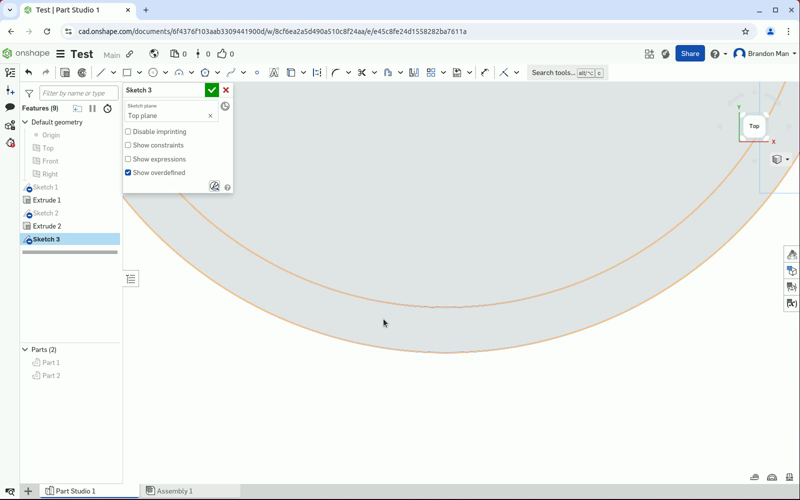
scroll(-6)
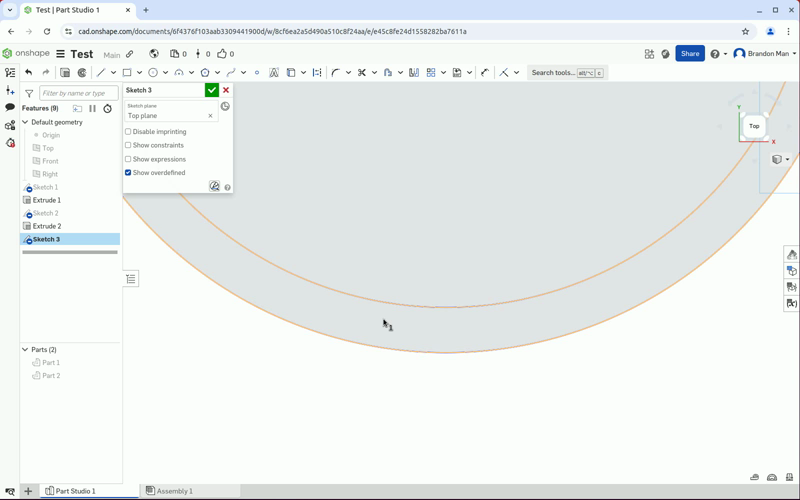
scroll(-6)
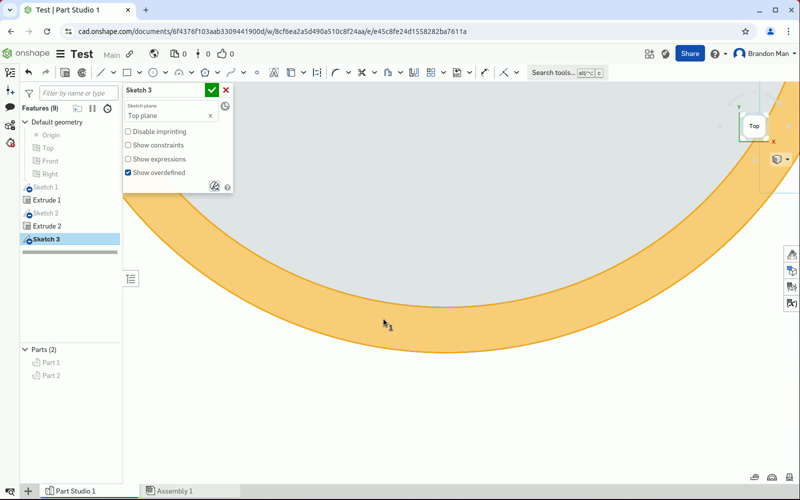
scroll(-6)
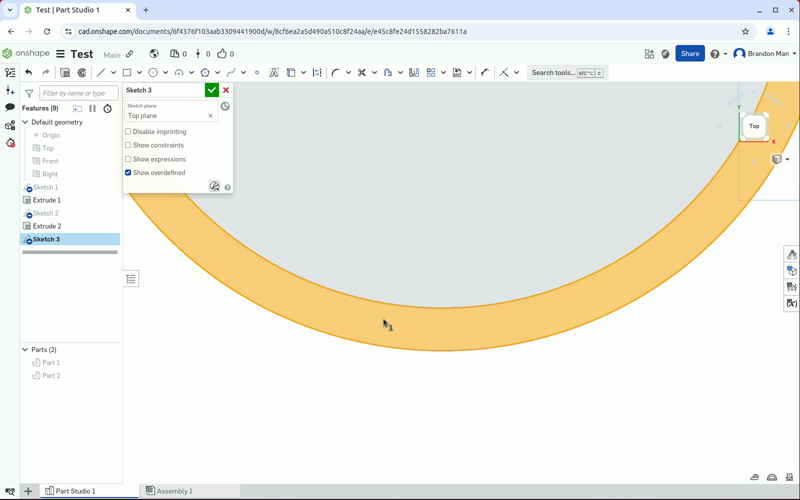
scroll(-6)
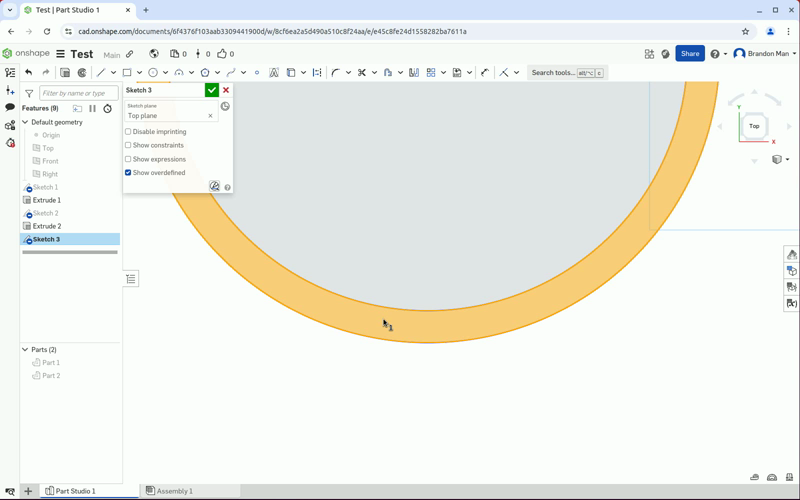
scroll(-6)
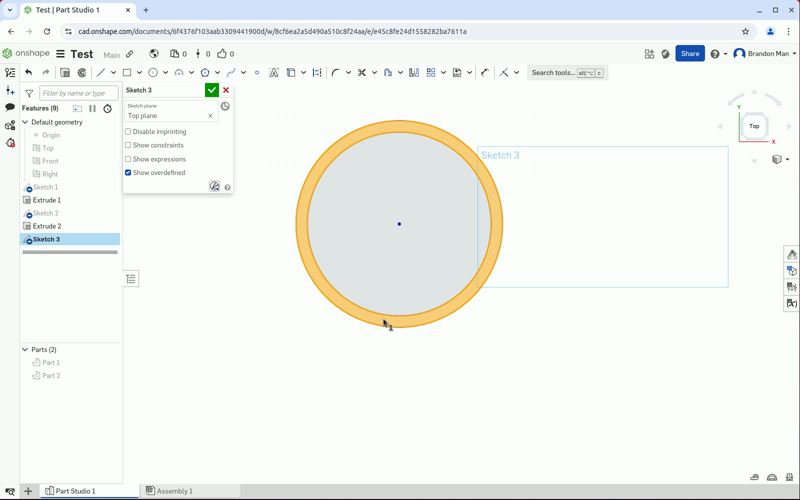
scroll(-6)
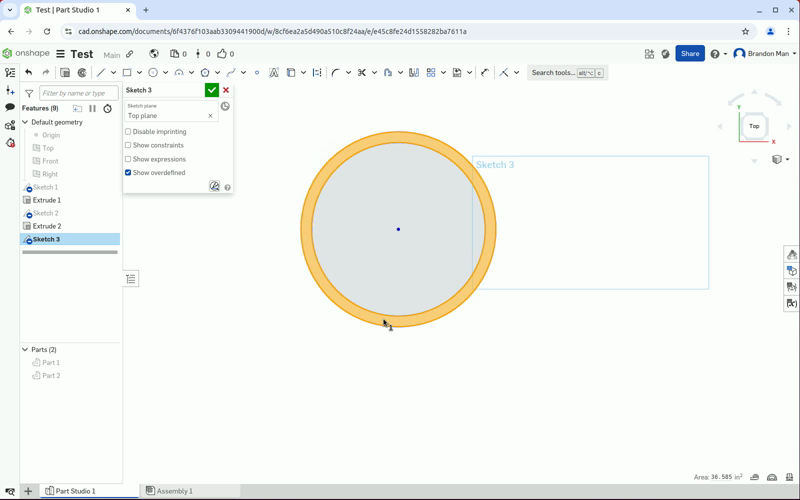
scroll(-6)
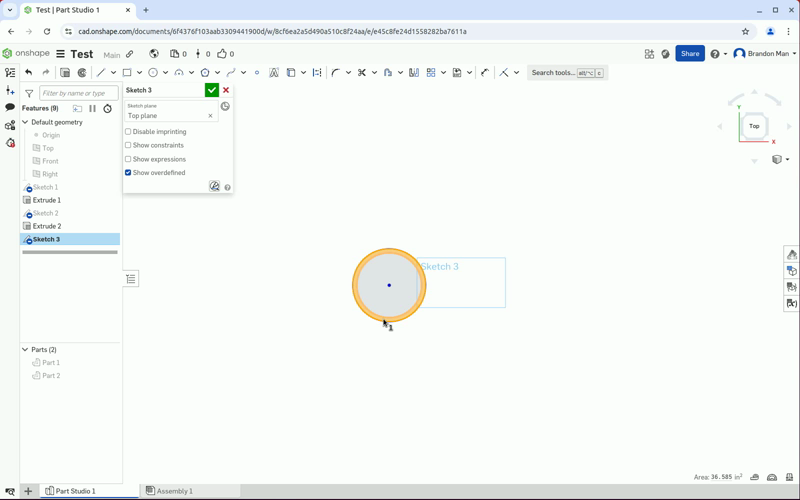
mouse_move(73, 352)
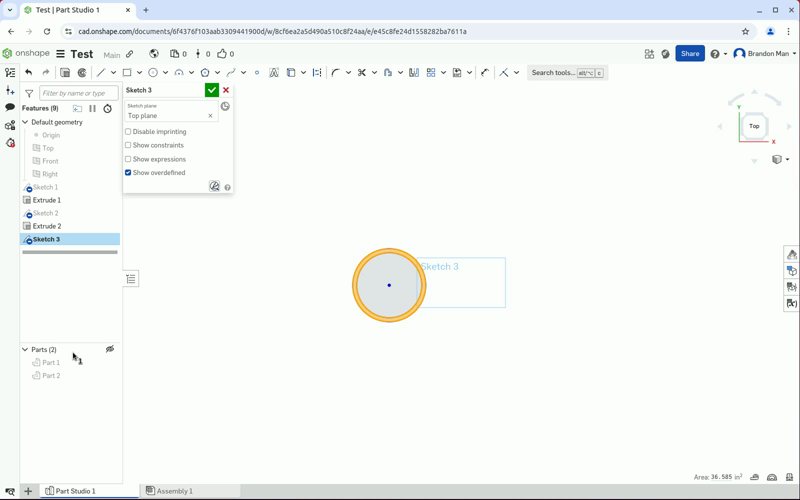
key(shift+y)
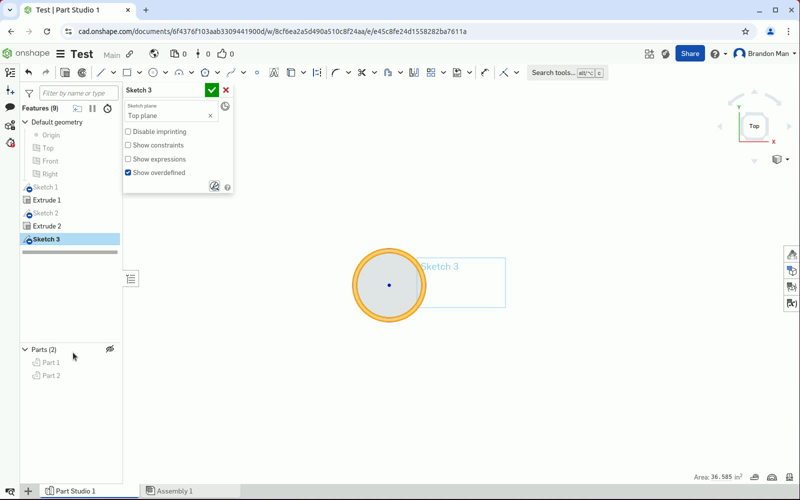
key(shift+e)
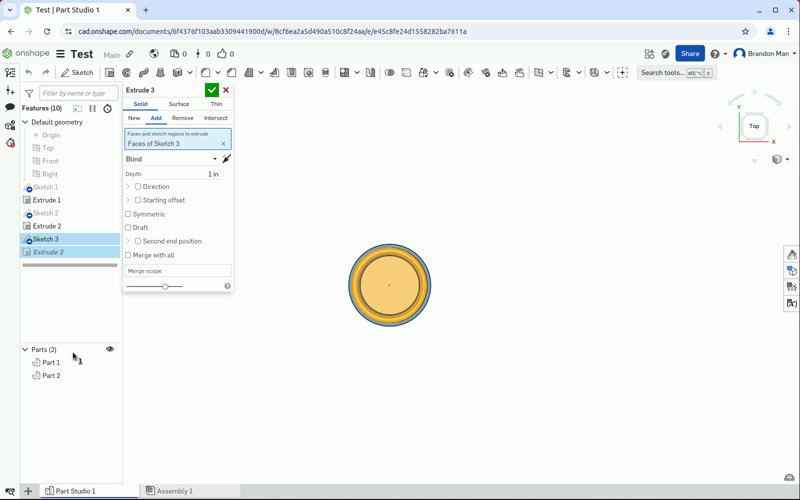
mouse_move(143, 106)
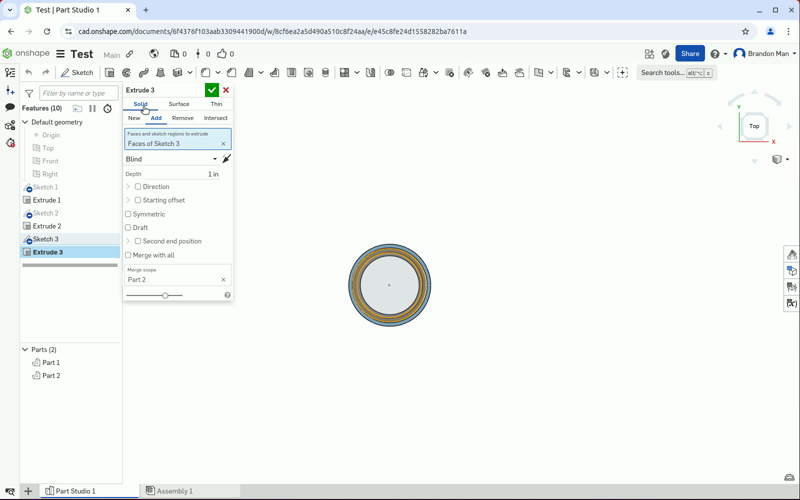
click(143, 106)
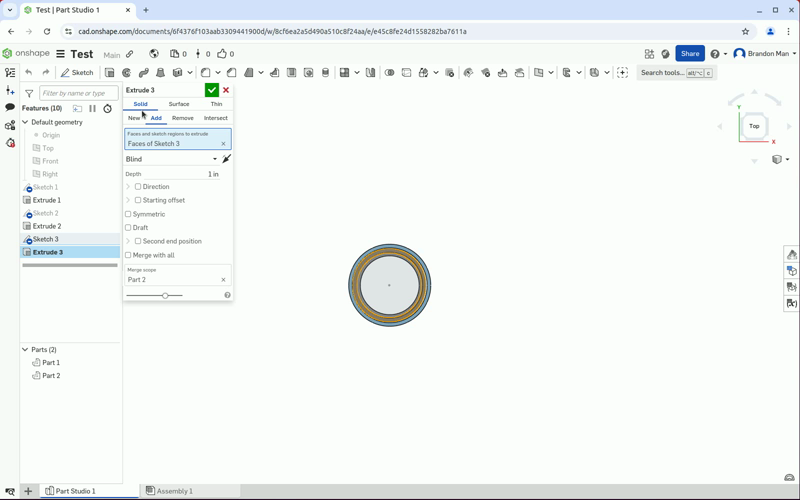
mouse_move(137, 120)
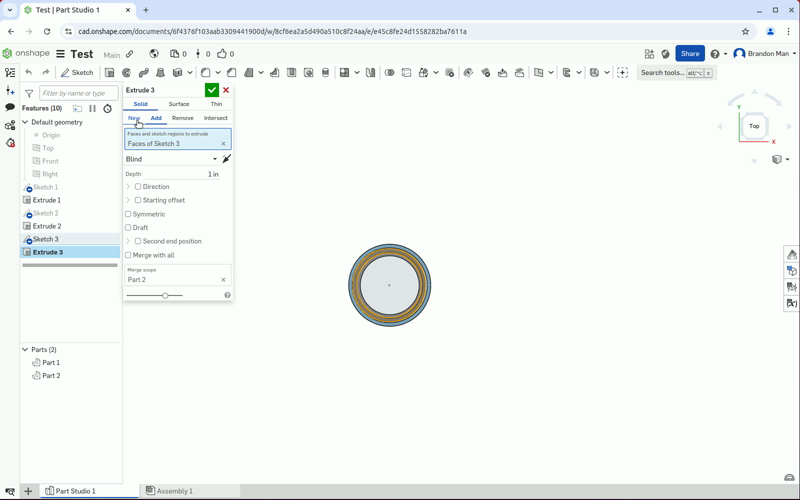
click(137, 120)
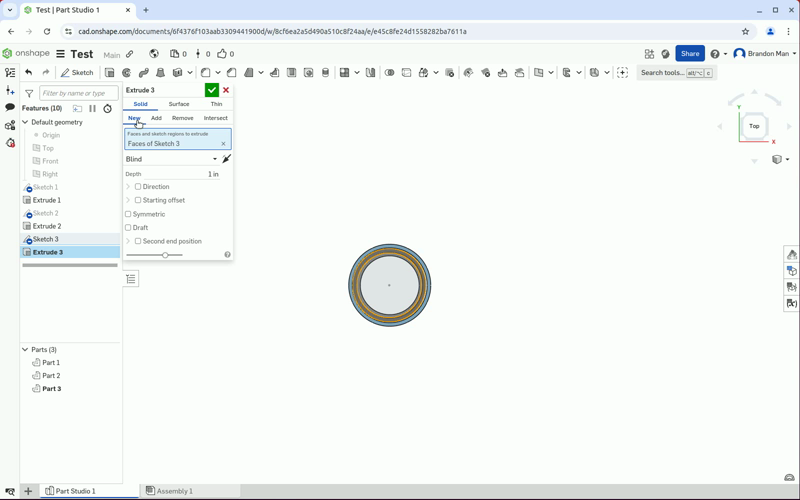
key(tab, 4)
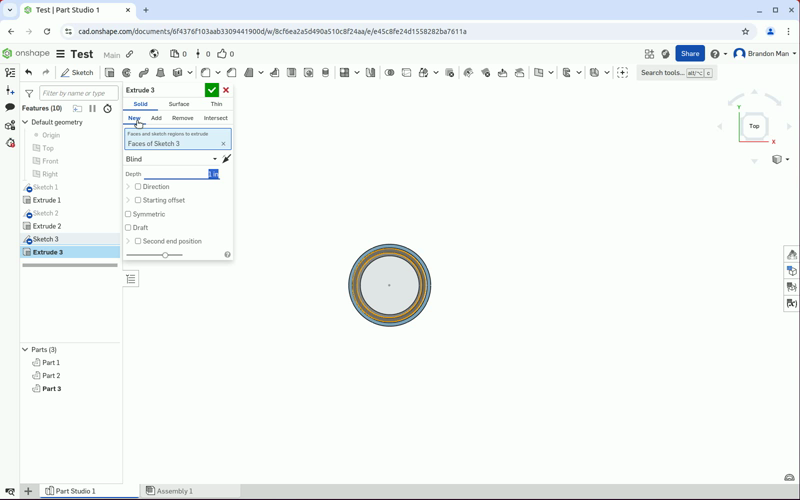
text(15.165)
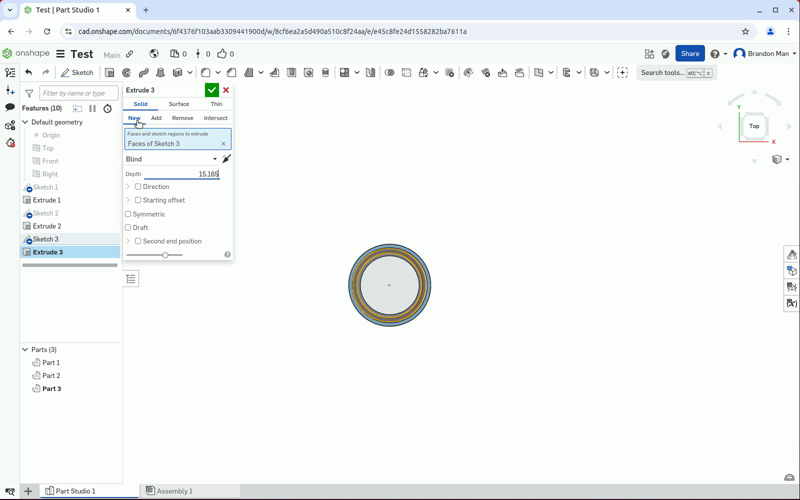
key(enter)
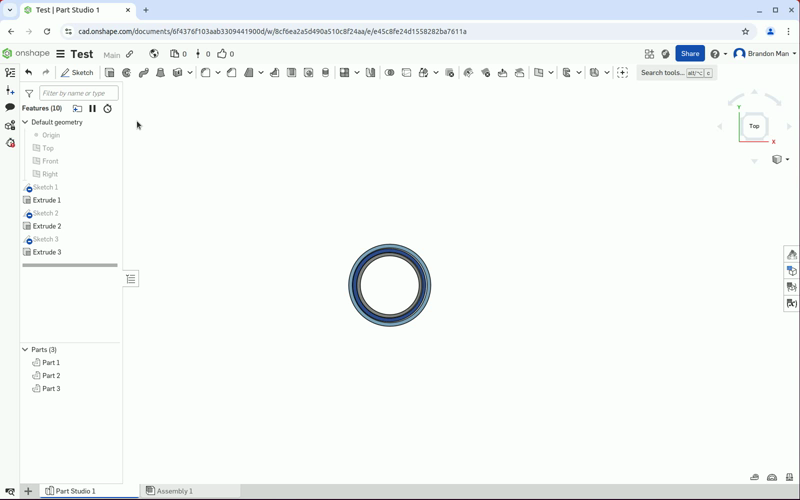
key(shift+h)
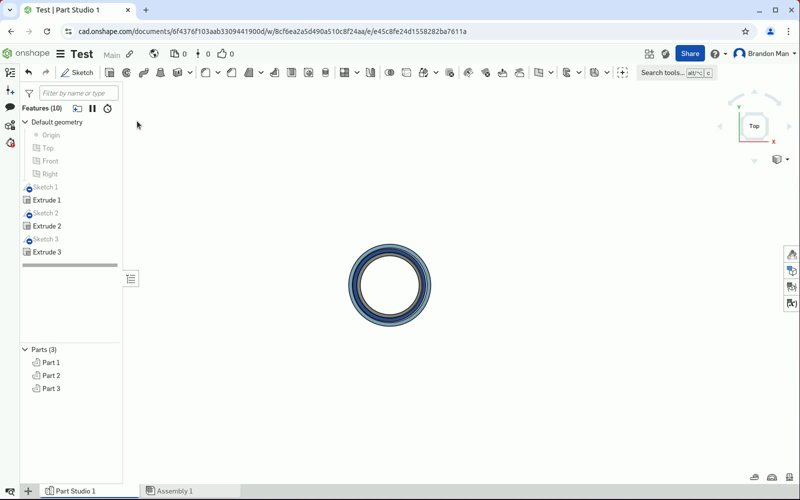
key(shift+h)
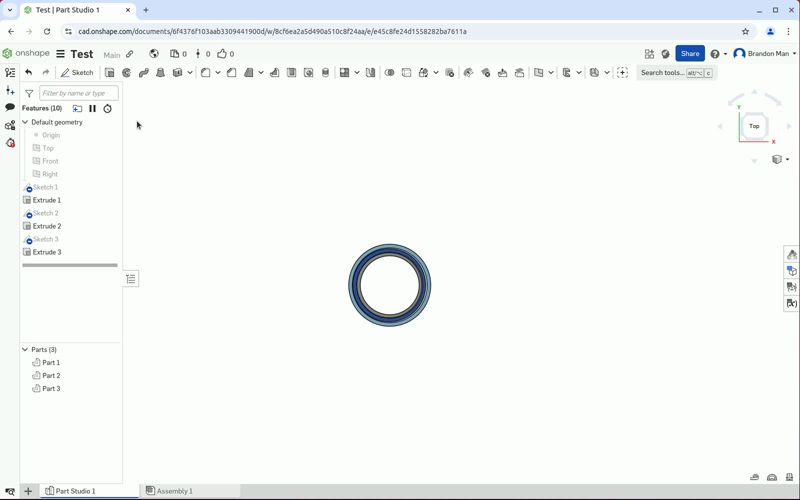
mouse_move(73, 189)
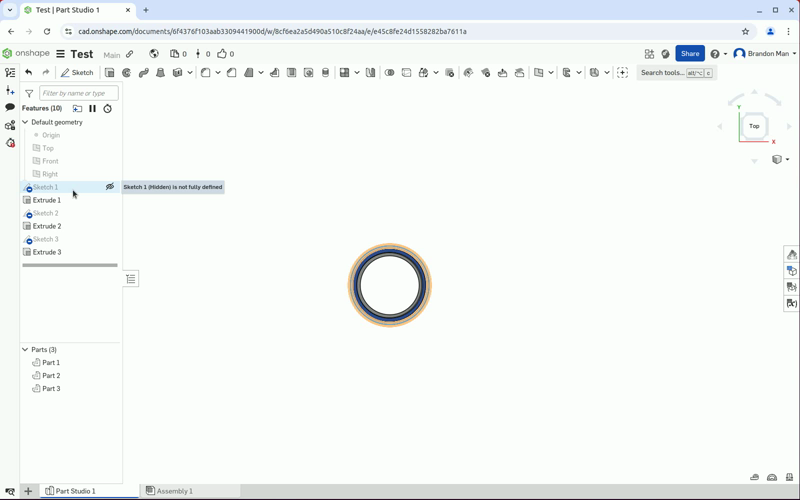
click(73, 189)
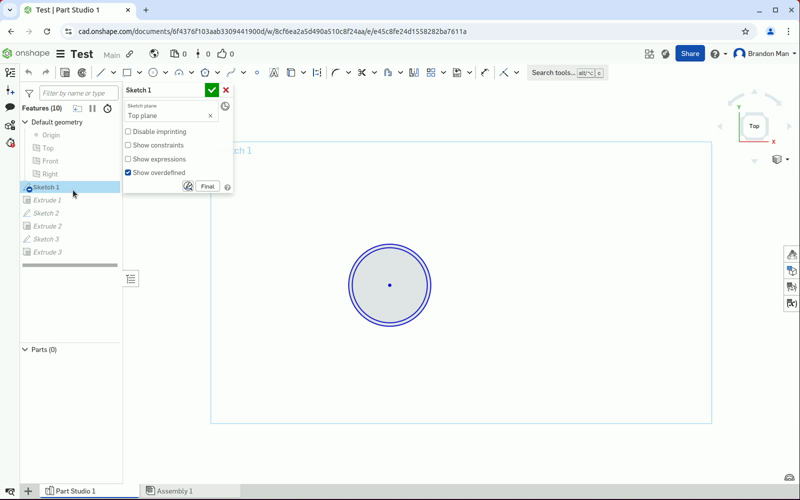
mouse_move(229, 92)
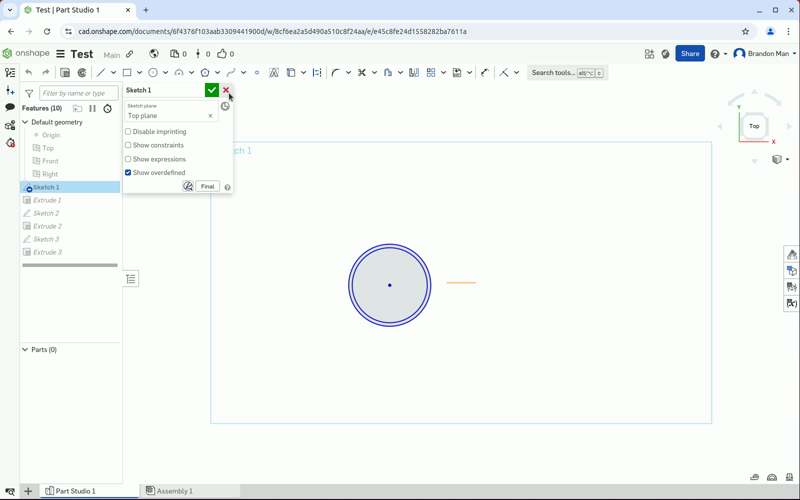
click(229, 92)
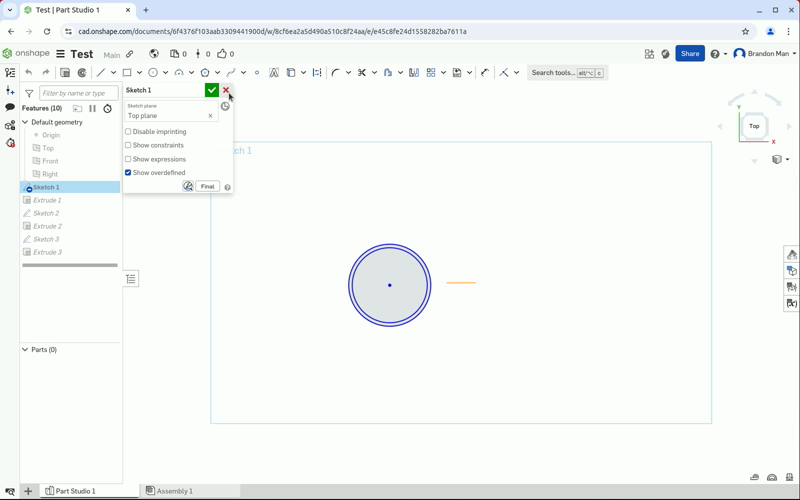
key(shift+s)
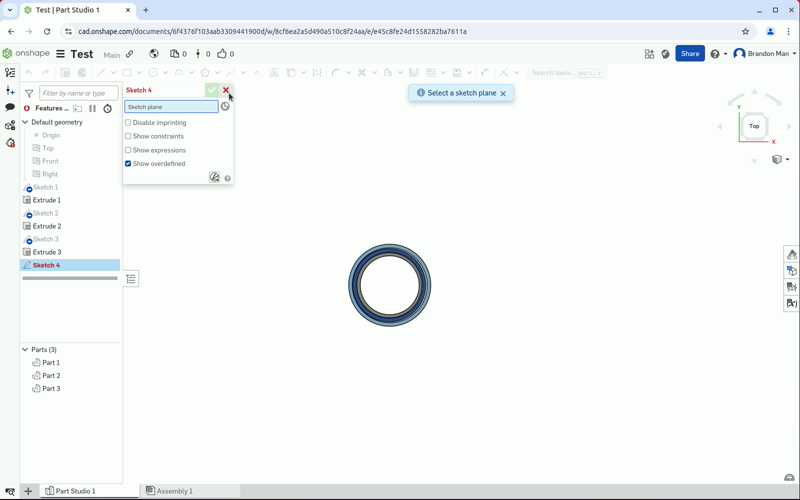
mouse_move(73, 150)
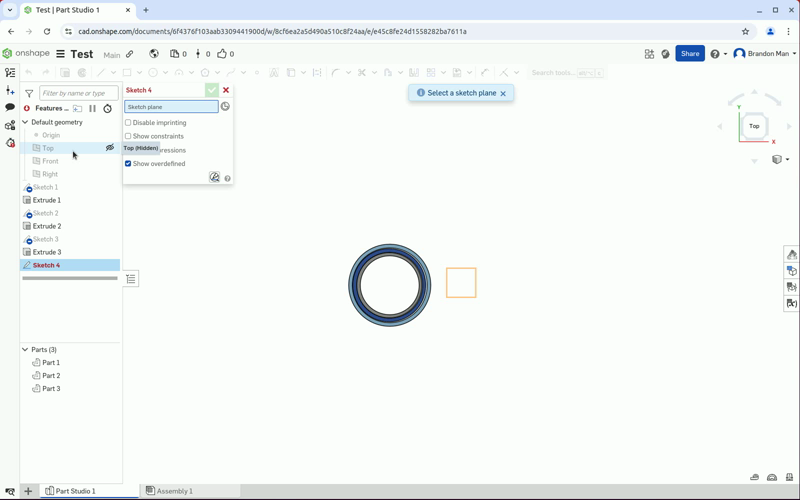
click(73, 150)
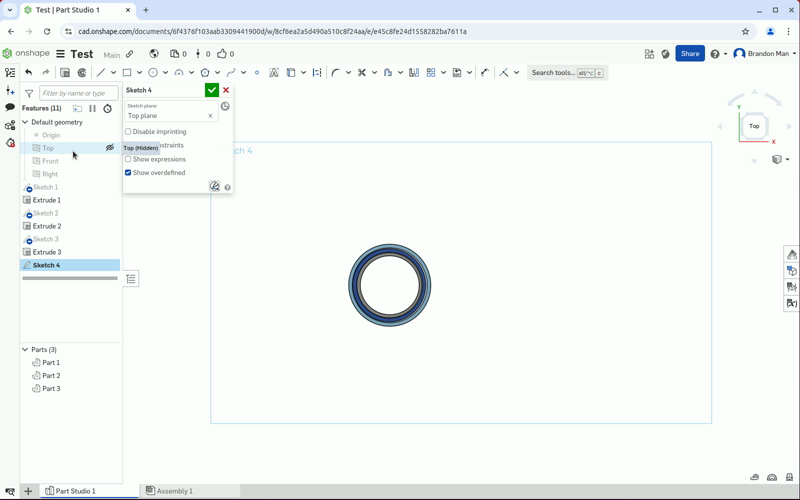
mouse_move(73, 352)
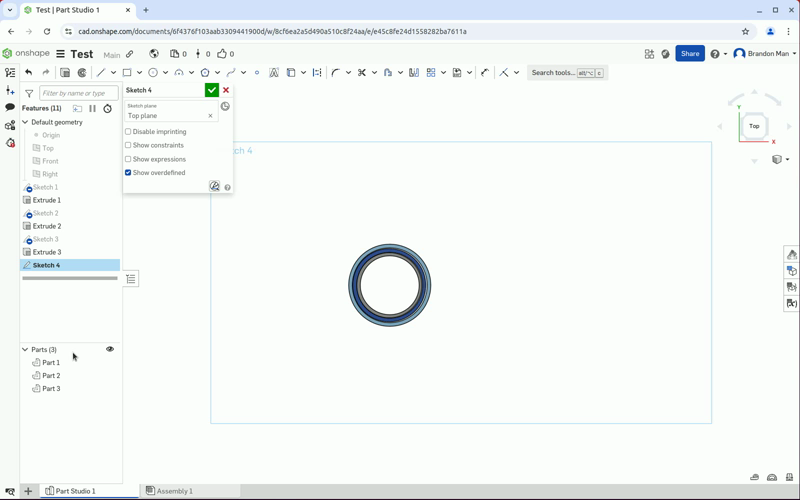
key(y)
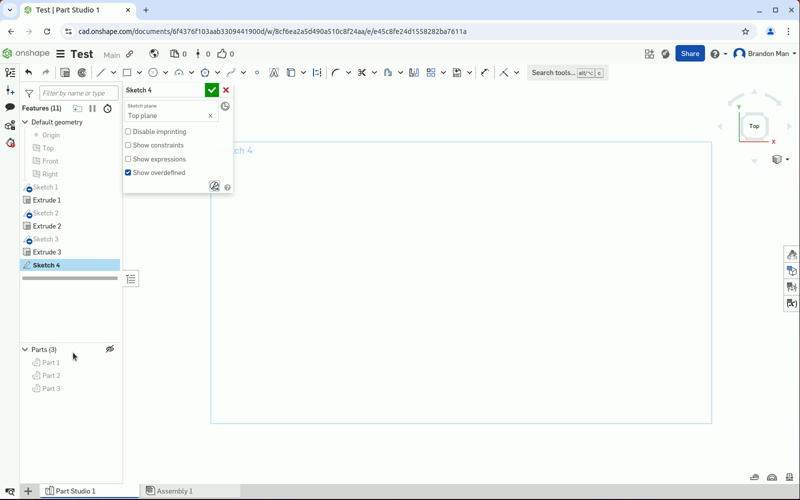
key(c)
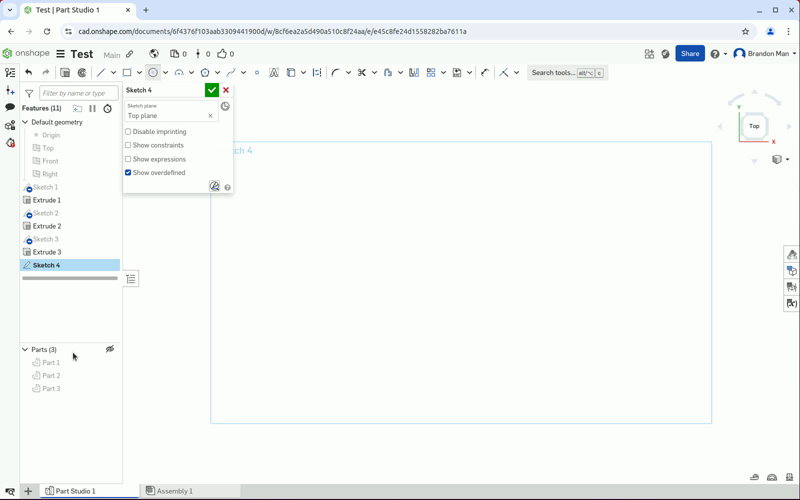
key_down(shift)
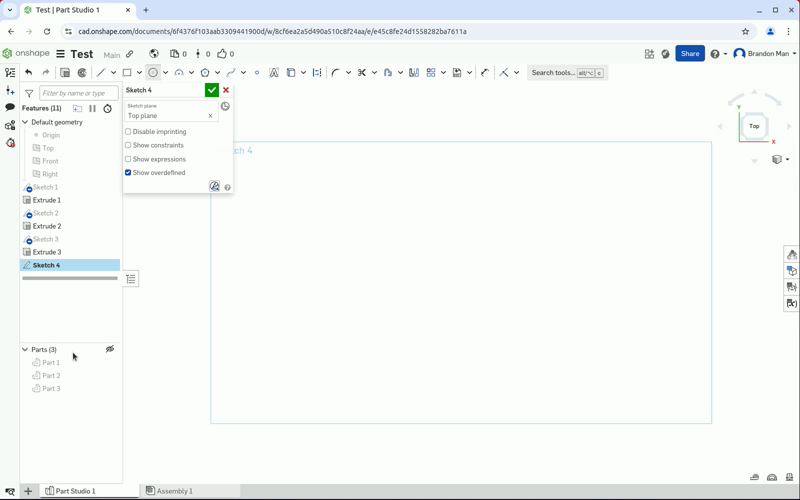
mouse_move(389, 285)
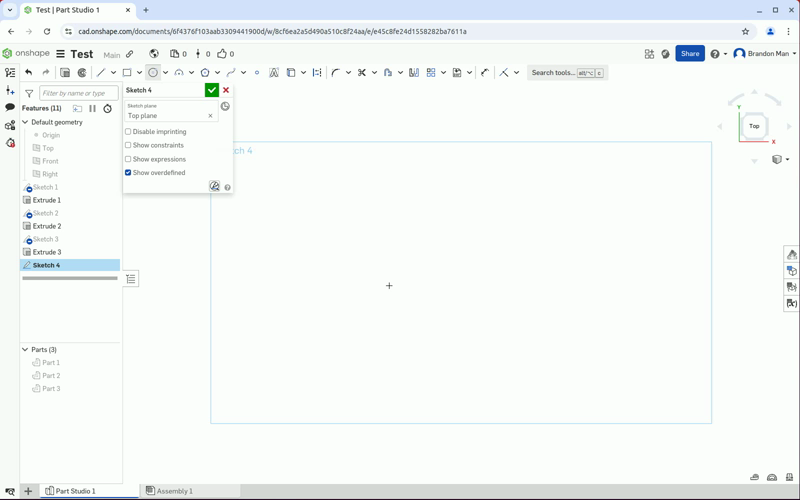
click(389, 285)
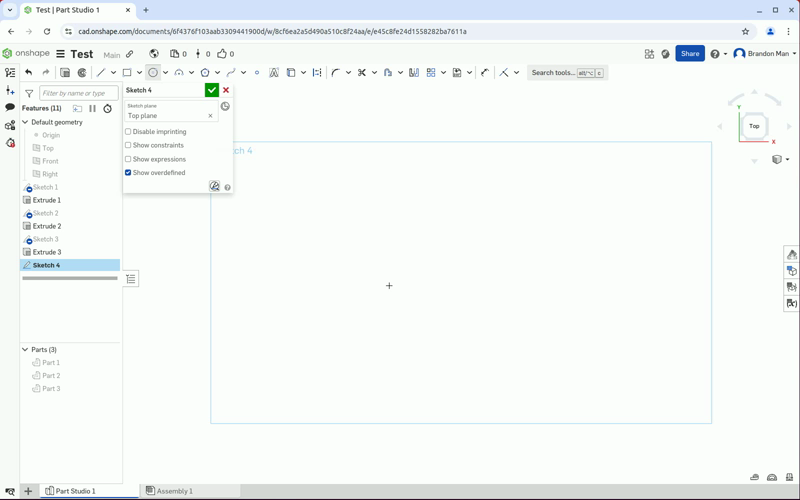
key_up(shift)
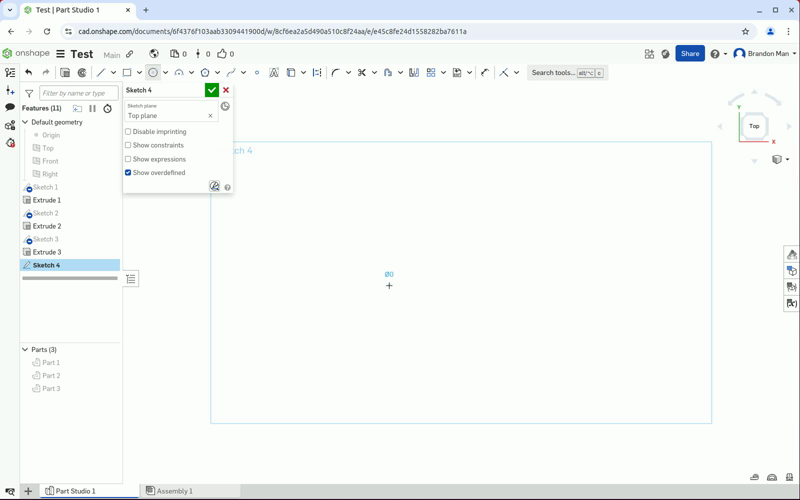
mouse_move(425, 285)
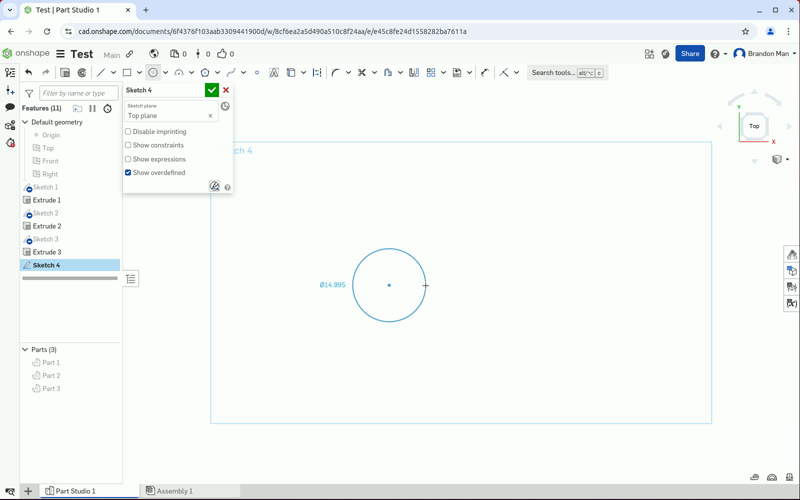
click(425, 285)
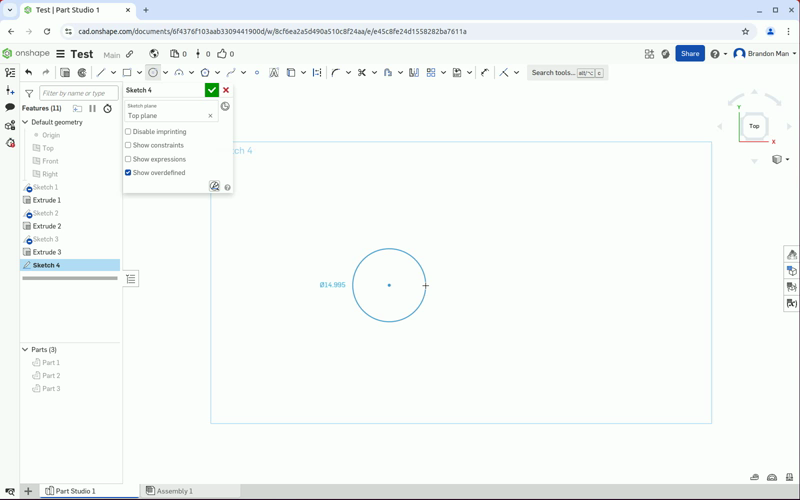
key(esc)
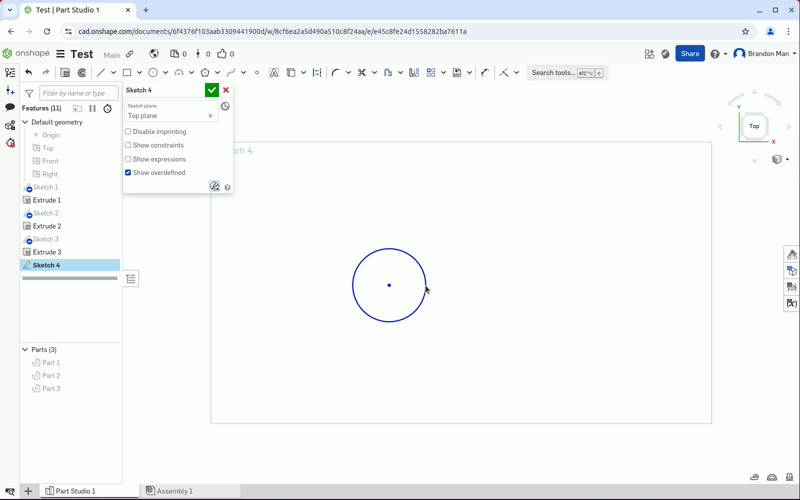
key(c)
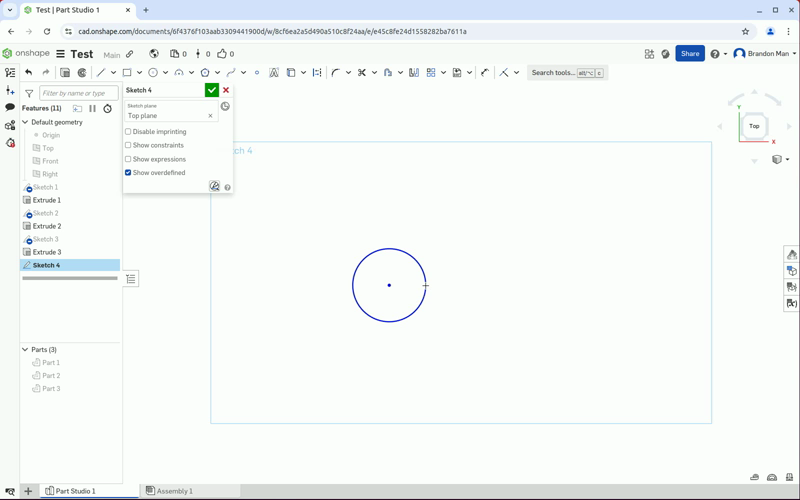
key_down(shift)
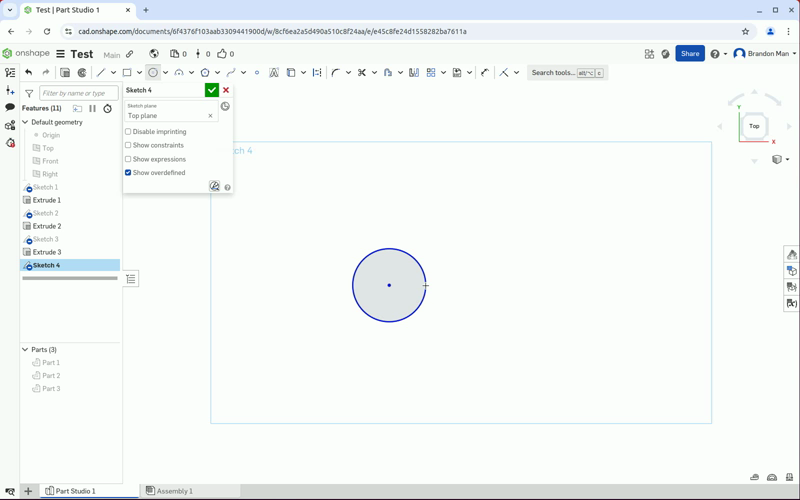
mouse_move(389, 285)
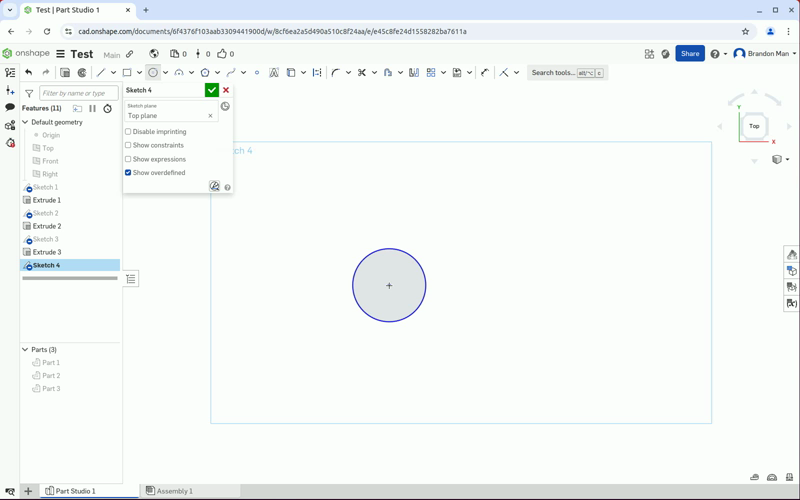
click(389, 285)
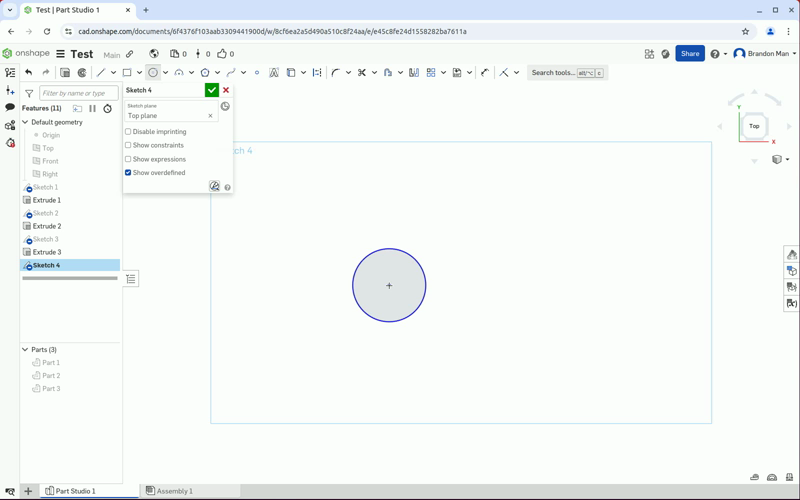
key_up(shift)
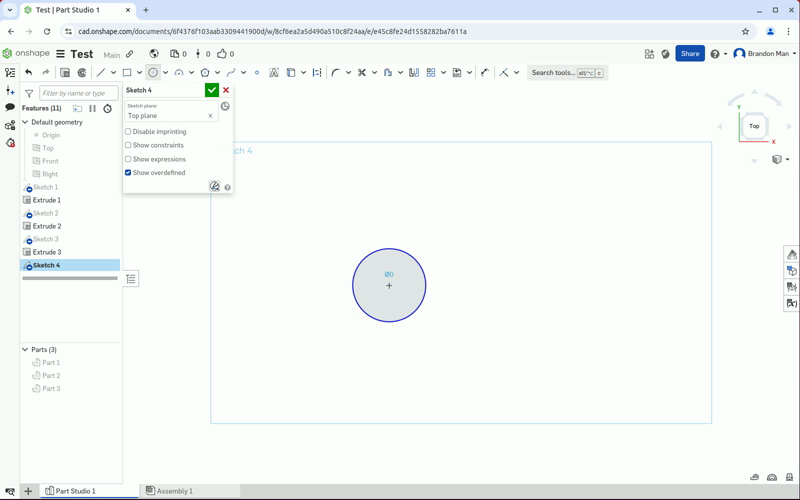
mouse_move(421, 285)
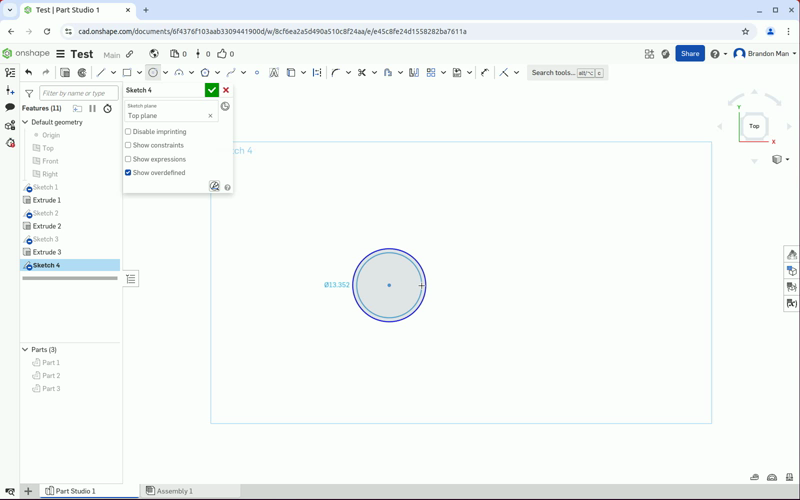
scroll(6)
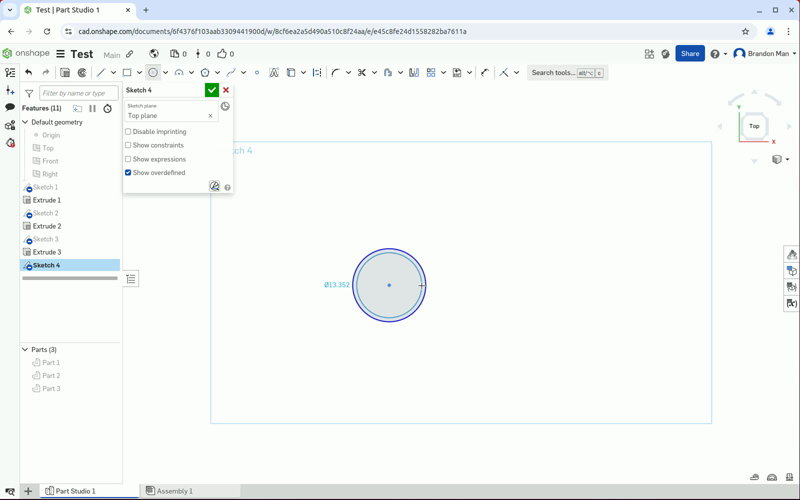
scroll(6)
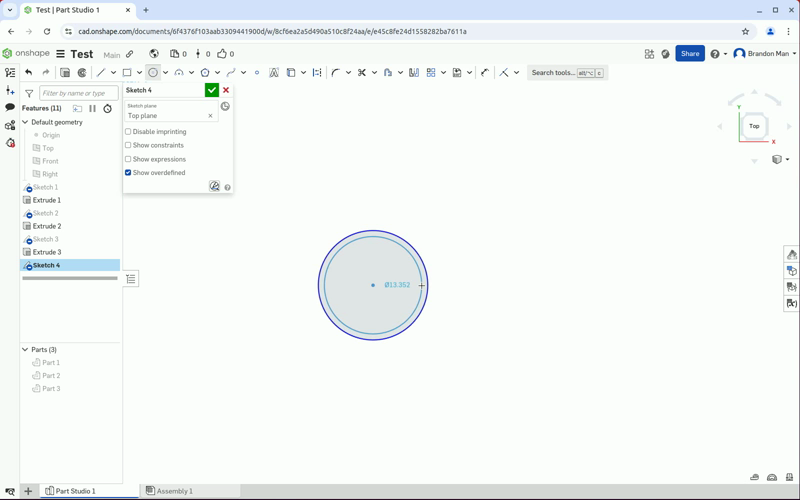
scroll(6)
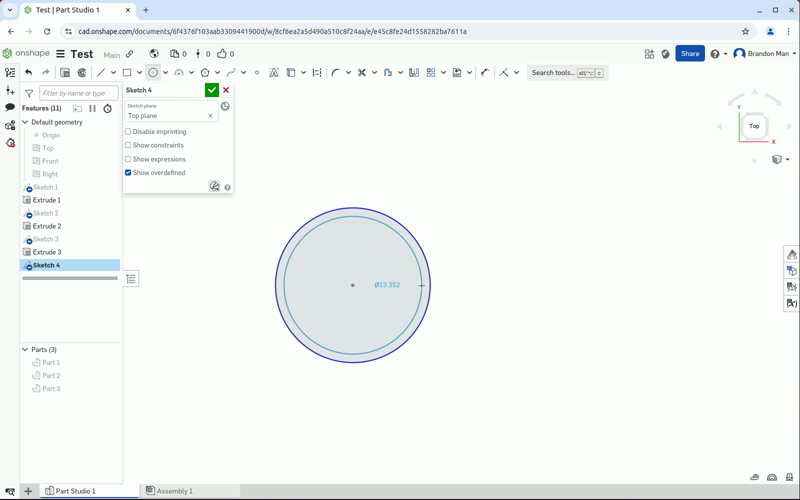
scroll(6)
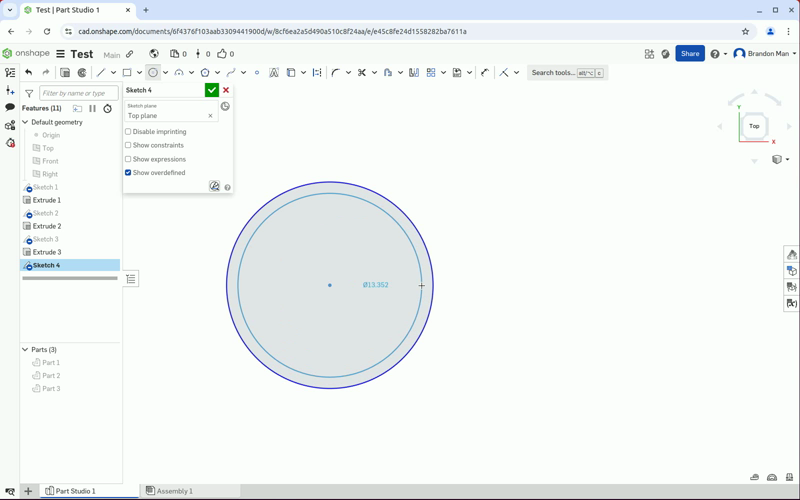
scroll(6)
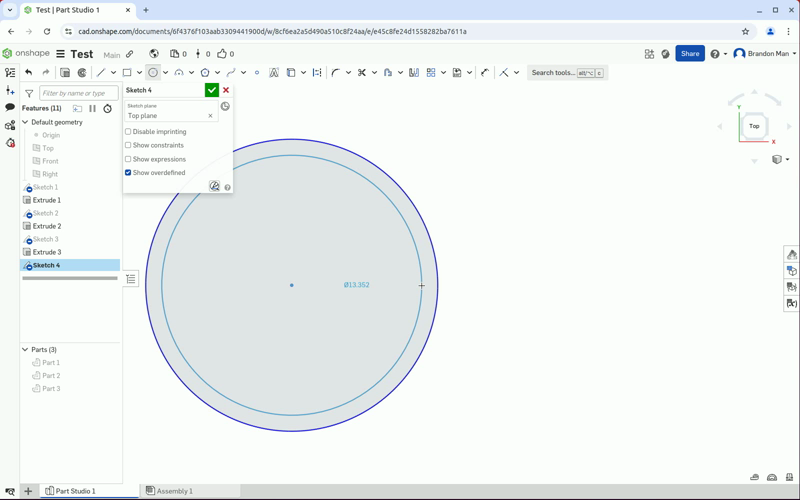
scroll(6)
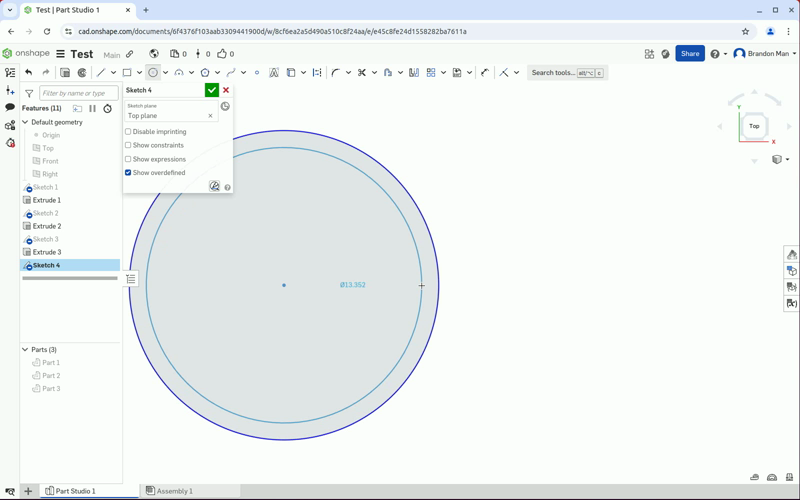
scroll(6)
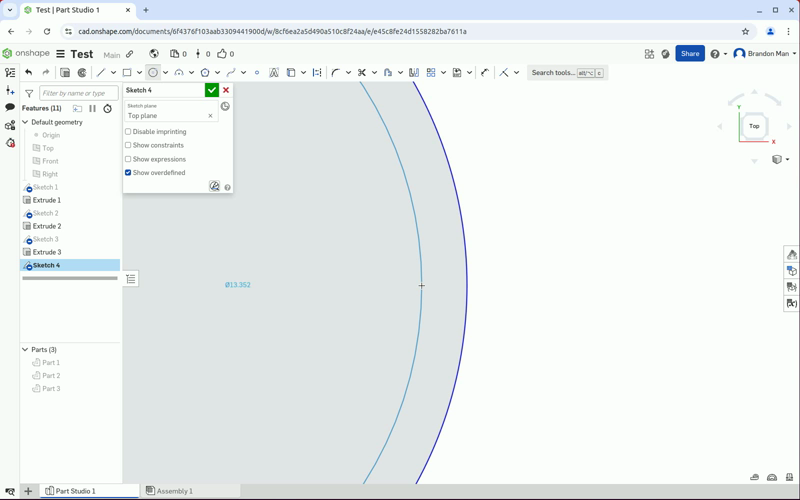
click(421, 285)
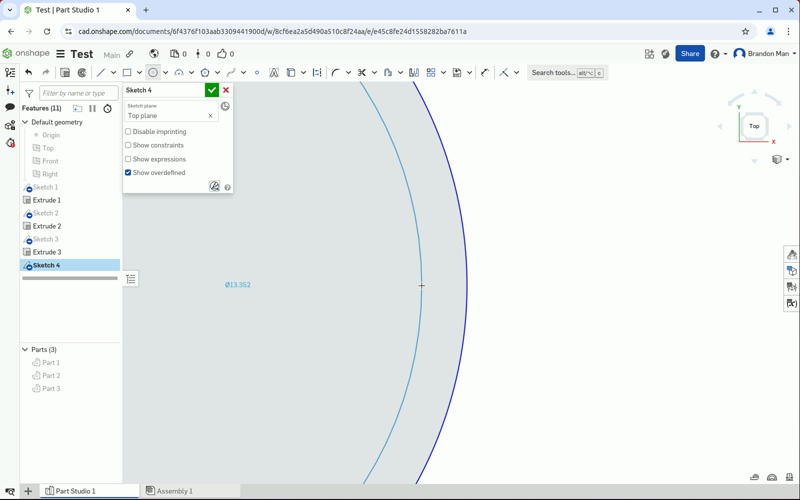
scroll(-6)
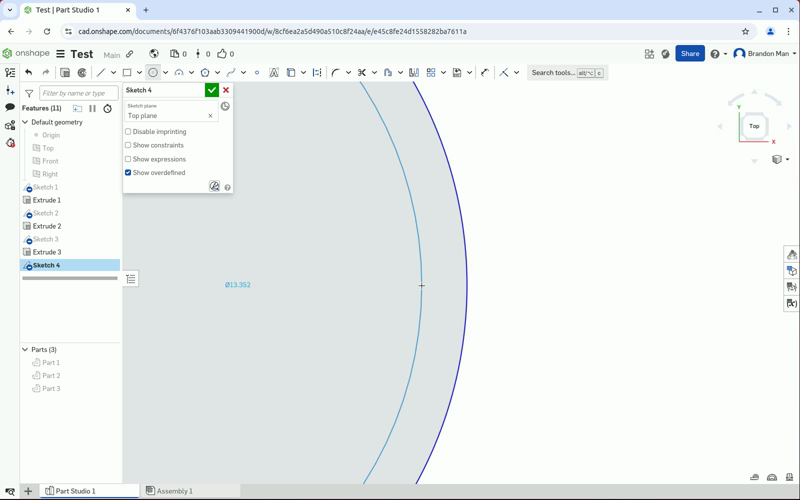
scroll(-6)
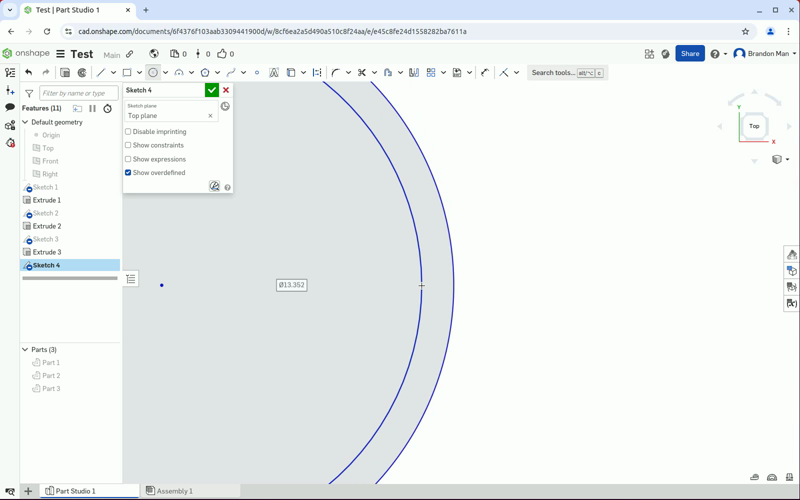
scroll(-6)
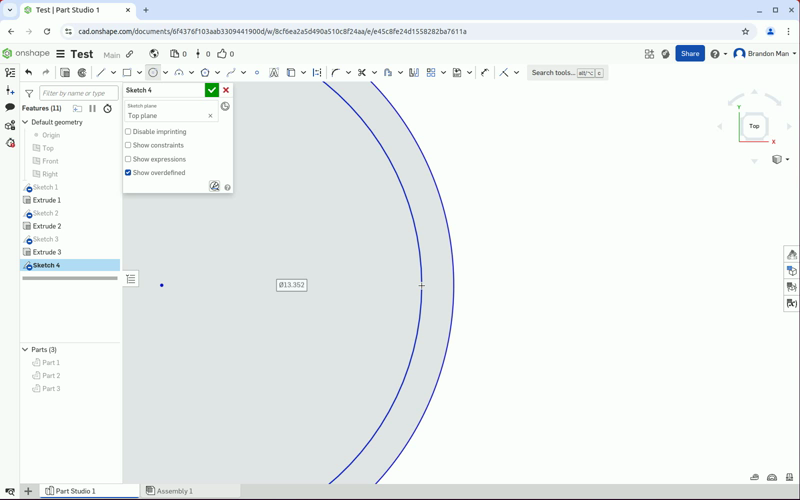
scroll(-6)
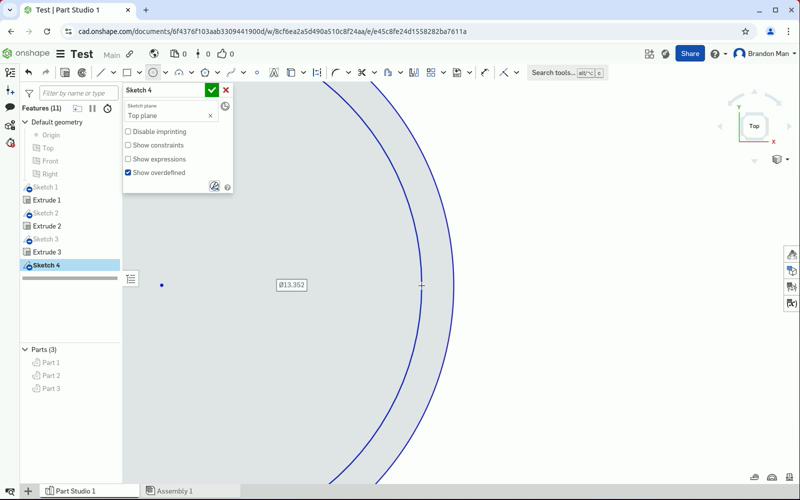
scroll(-6)
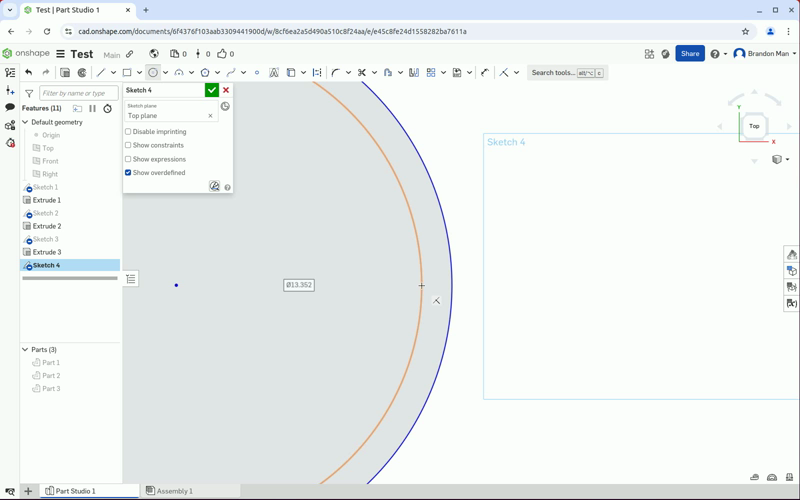
scroll(-6)
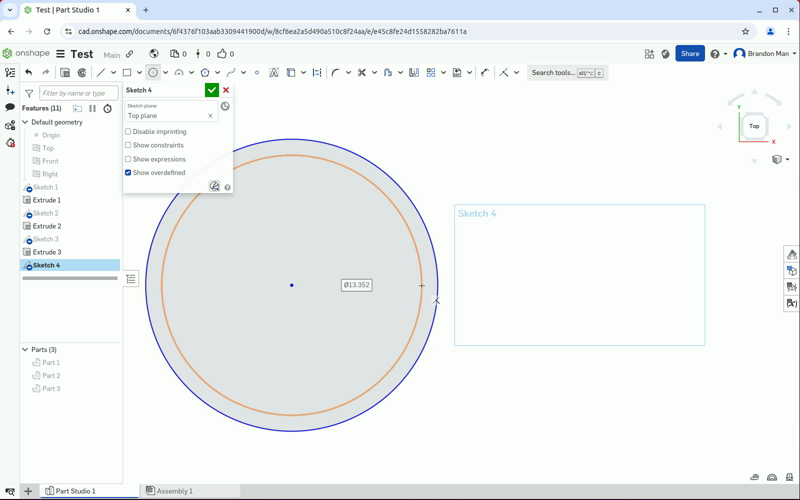
scroll(-6)
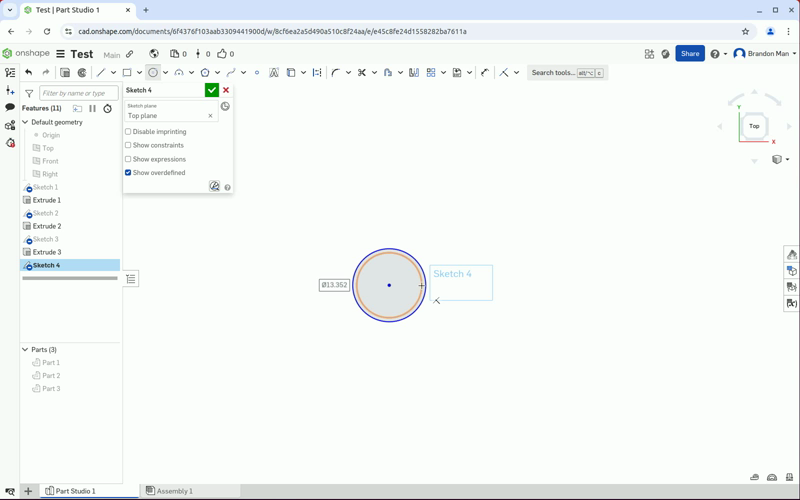
key(esc)
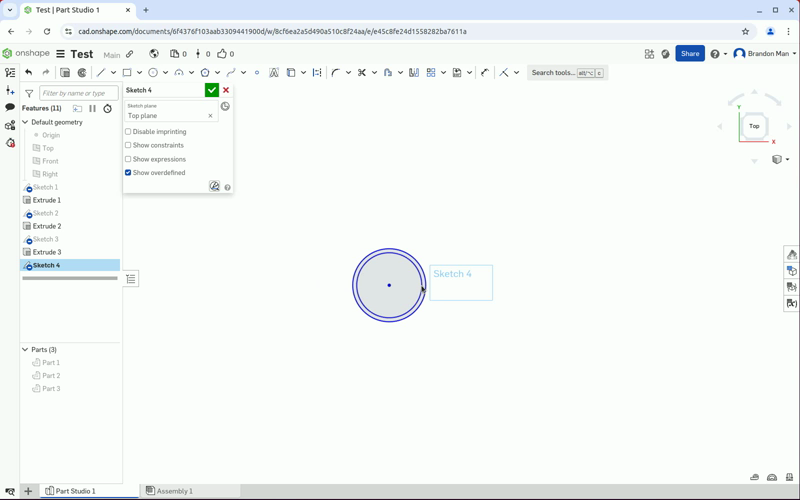
mouse_move(373, 317)
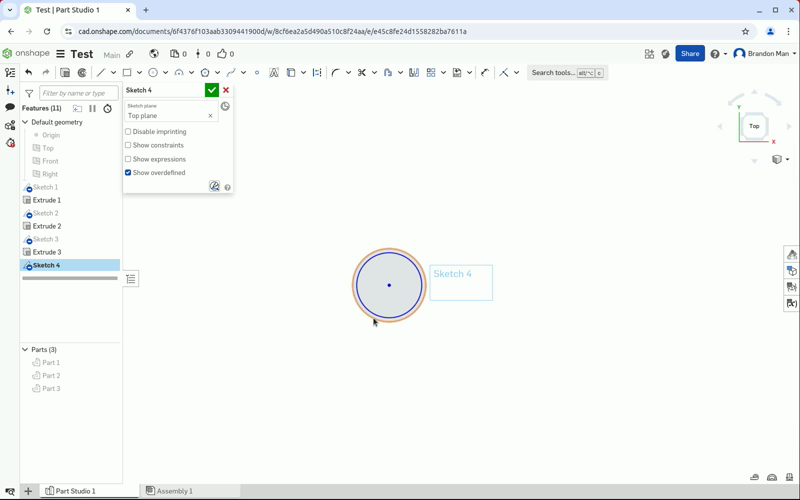
scroll(6)
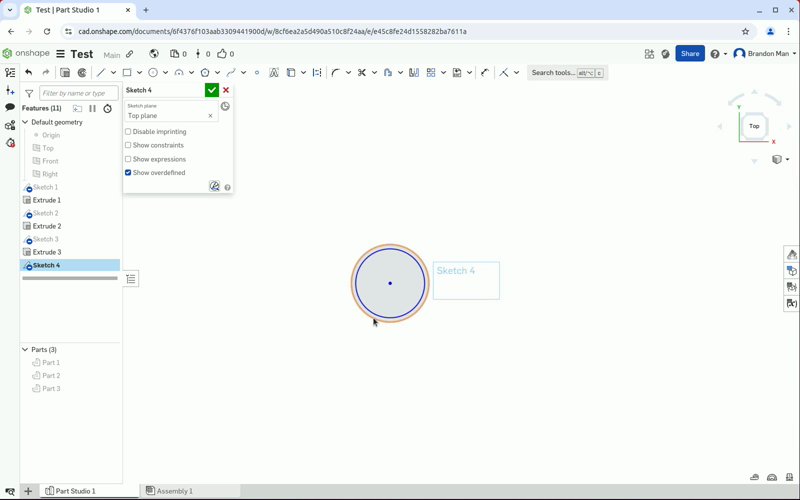
scroll(6)
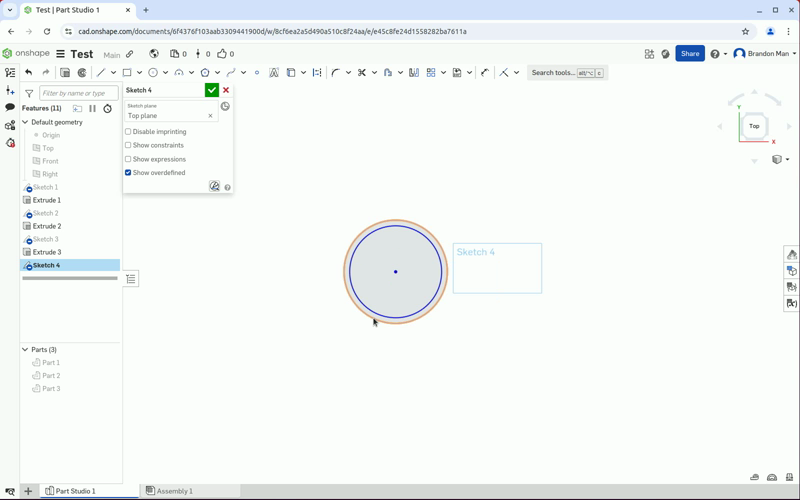
scroll(6)
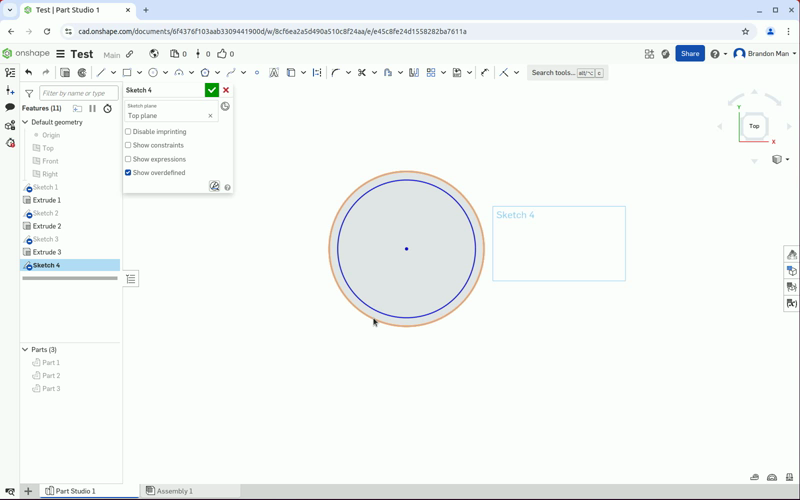
scroll(6)
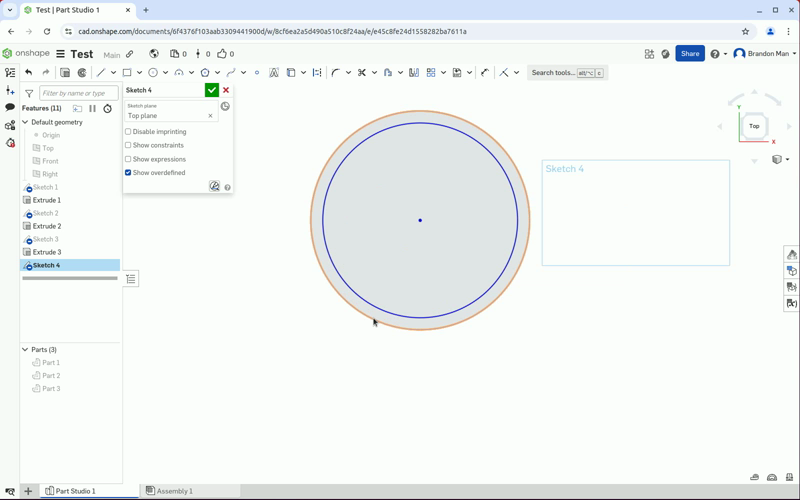
scroll(6)
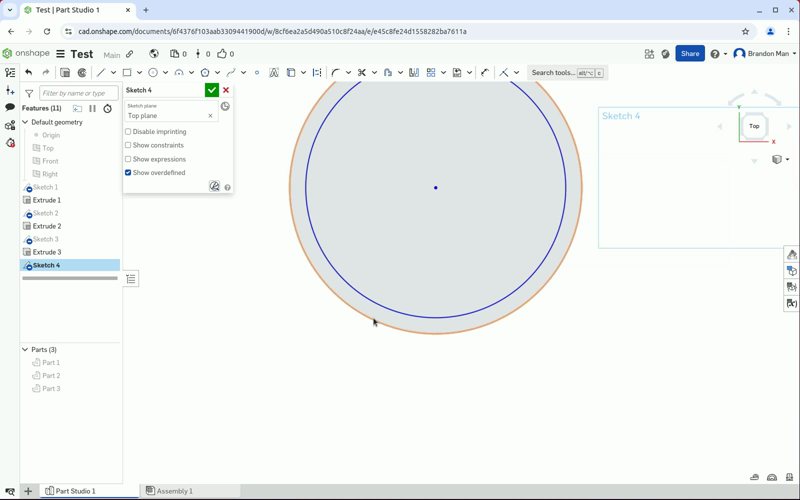
scroll(6)
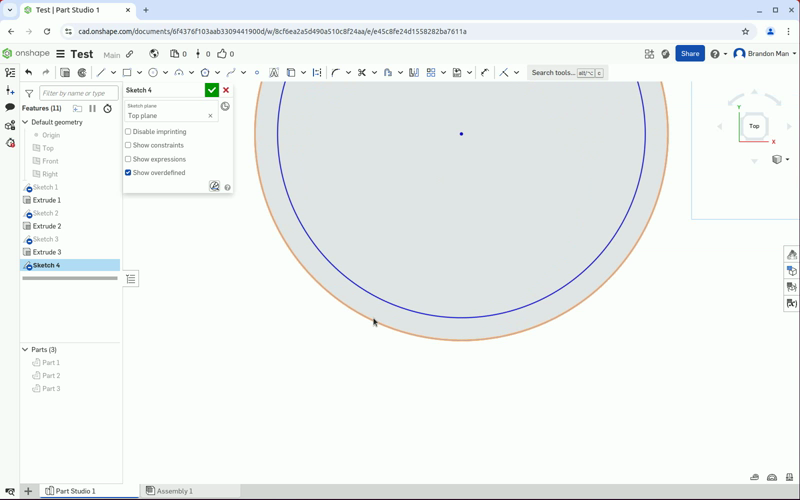
scroll(6)
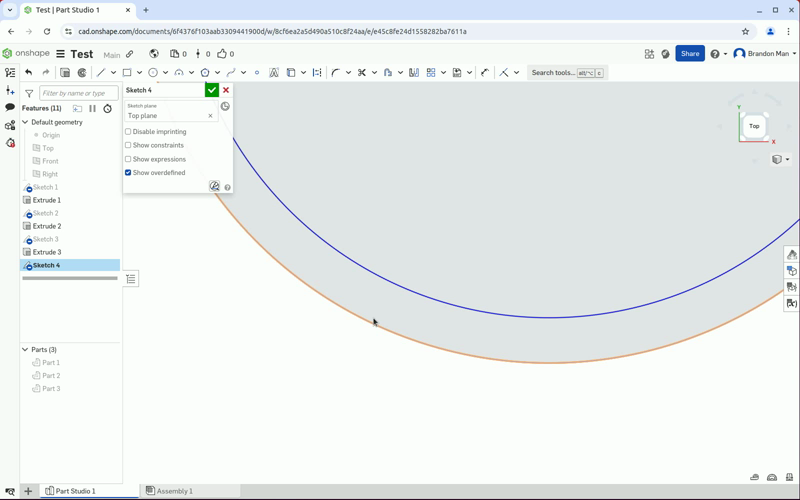
click(373, 317)
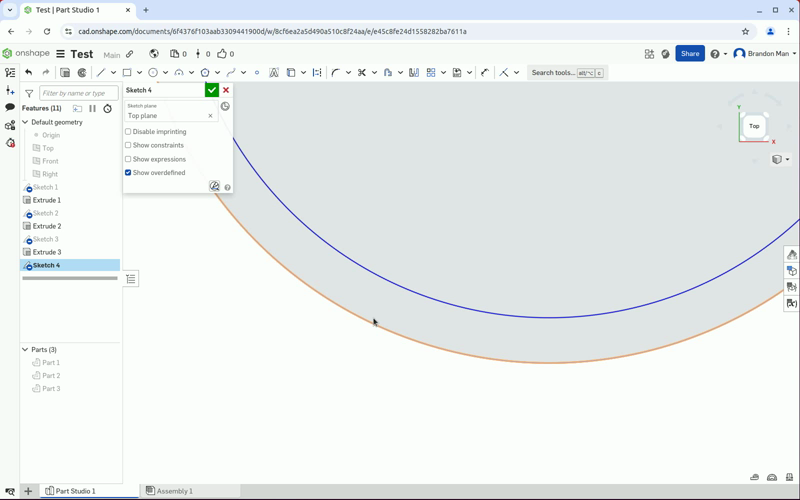
scroll(-6)
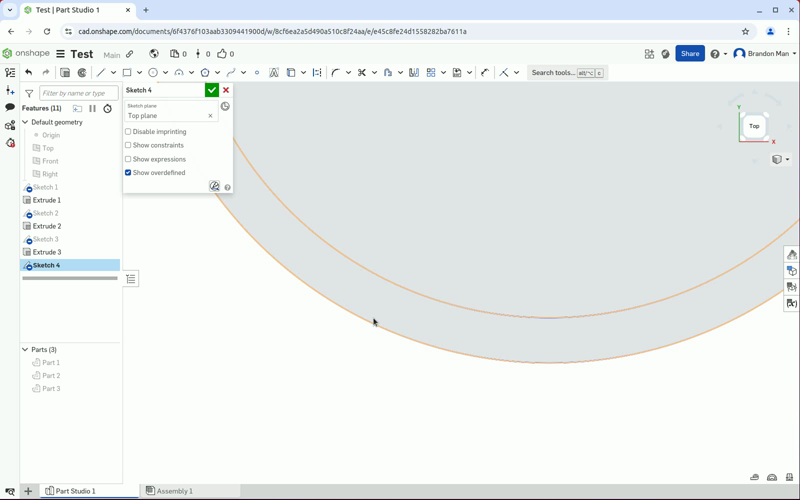
scroll(-6)
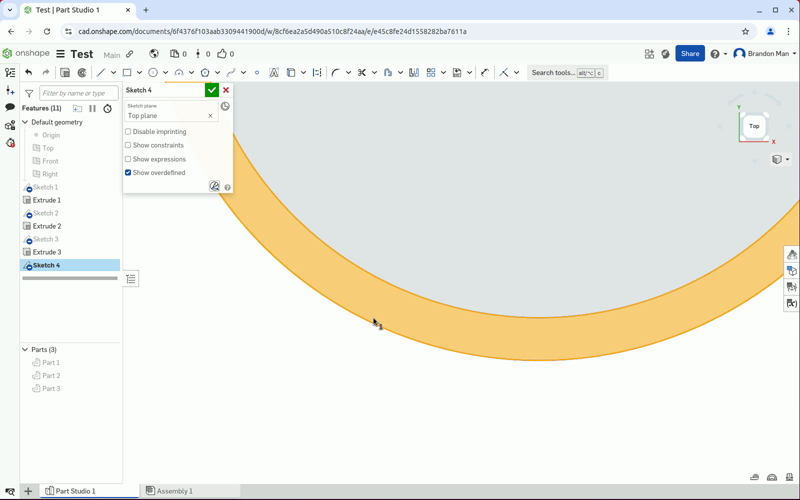
scroll(-6)
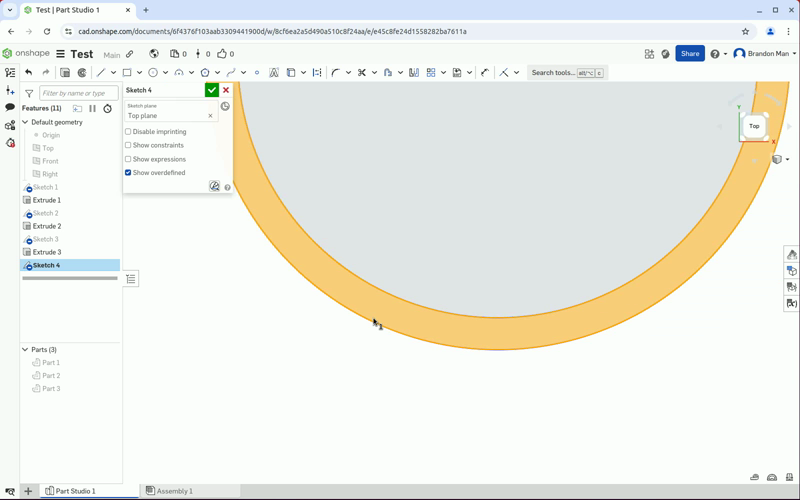
scroll(-6)
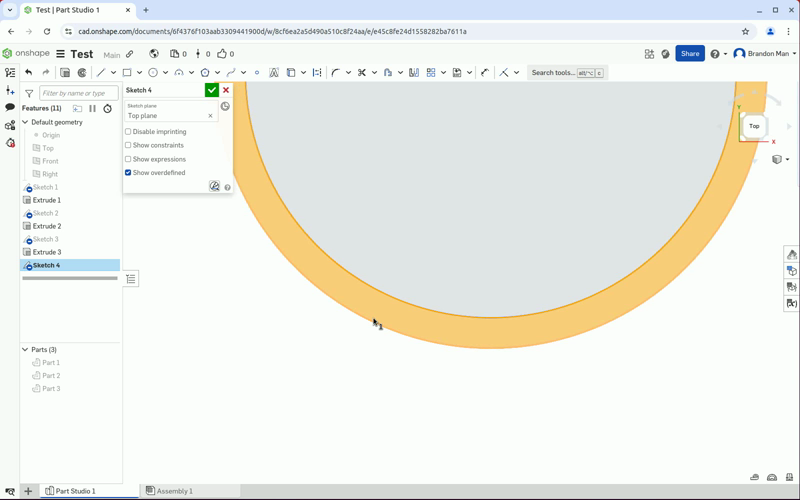
scroll(-6)
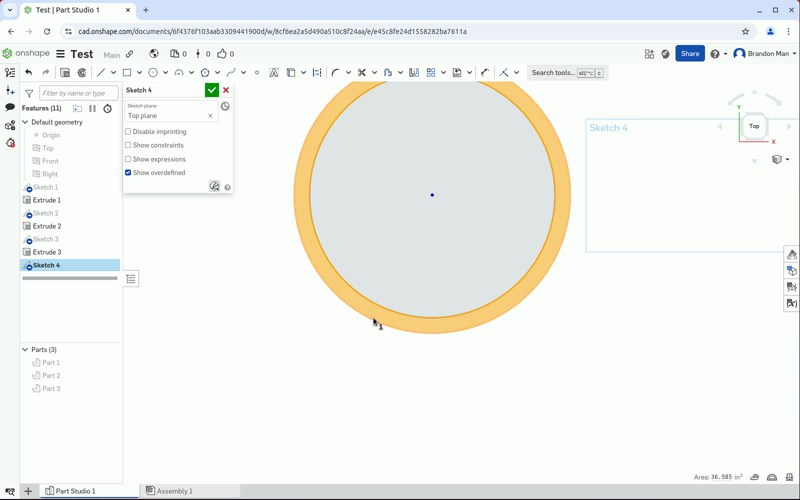
scroll(-6)
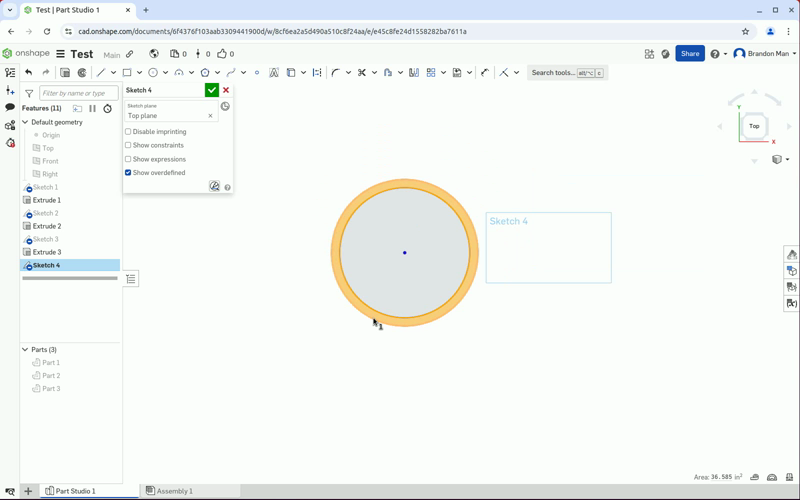
scroll(-6)
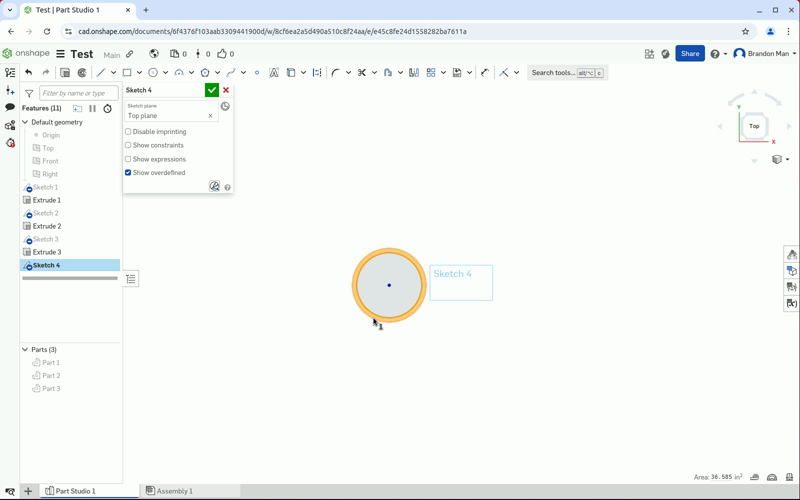
mouse_move(73, 352)
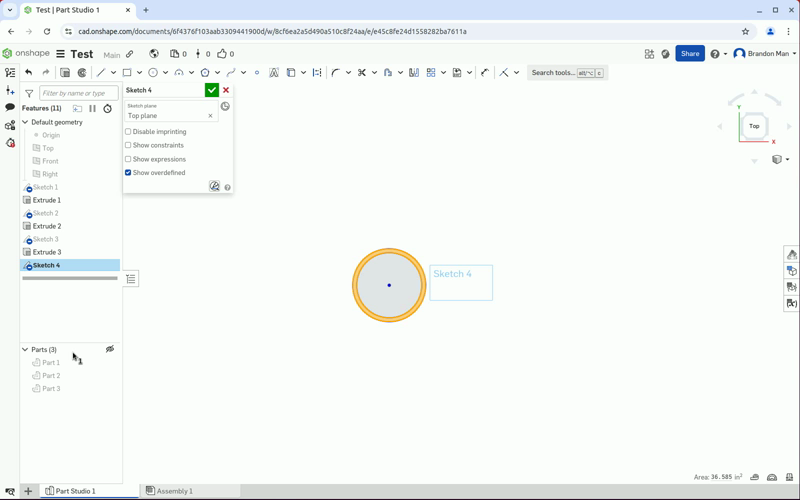
key(shift+y)
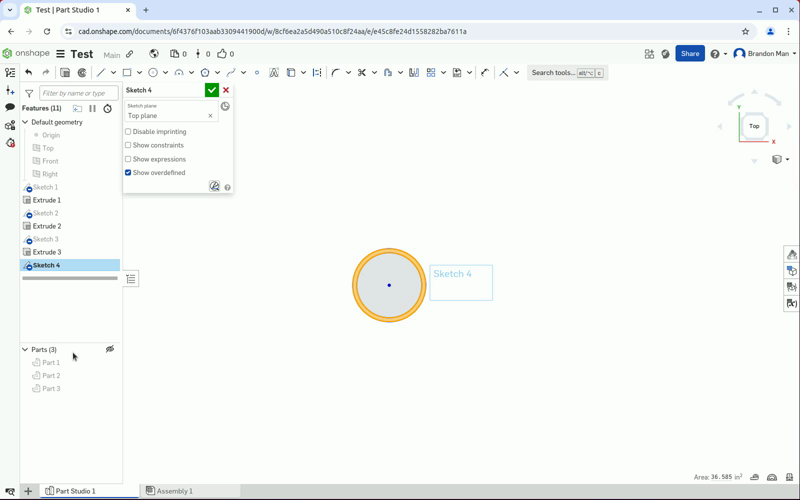
key(shift+e)
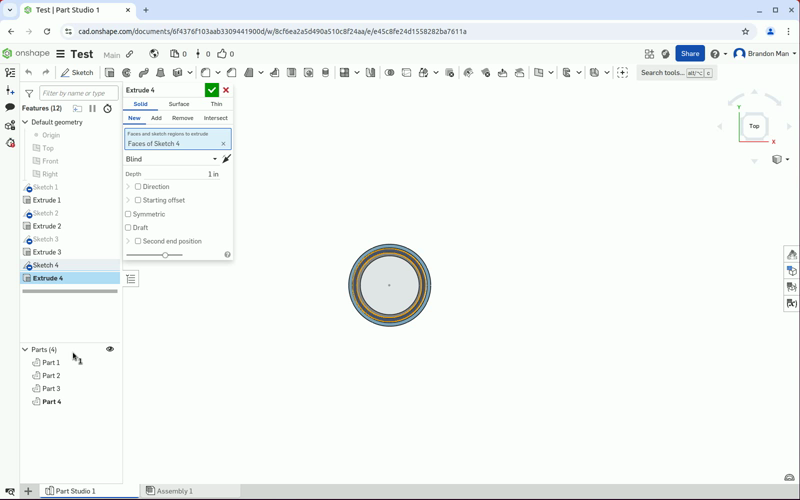
mouse_move(143, 106)
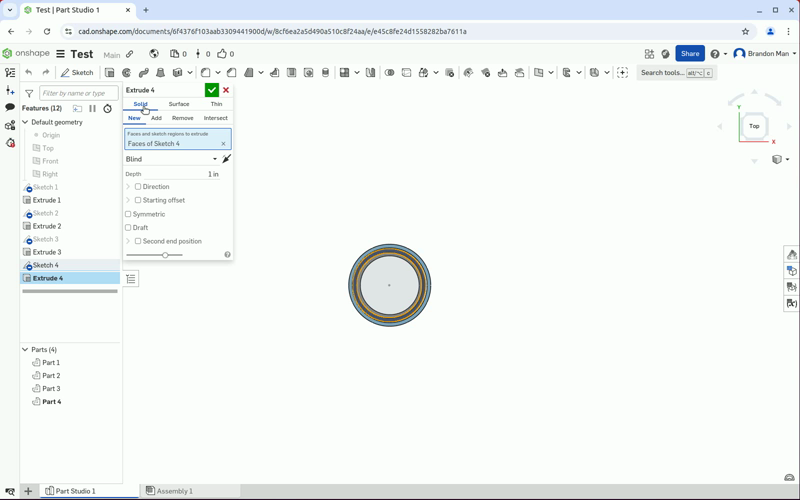
click(143, 106)
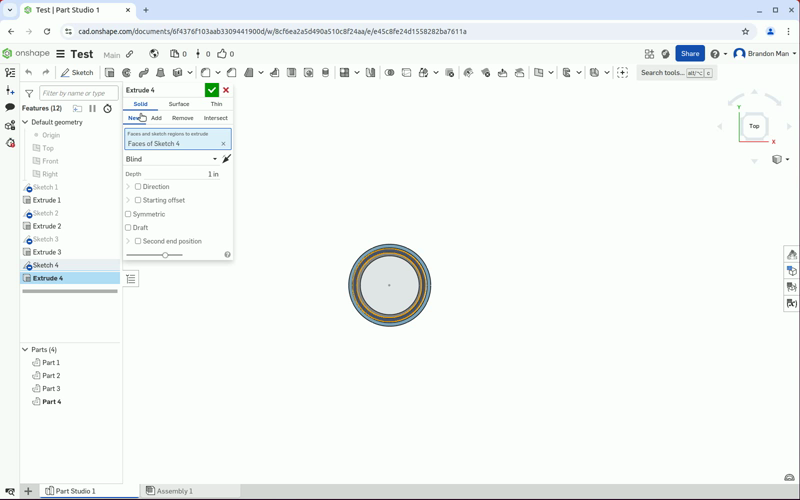
mouse_move(137, 120)
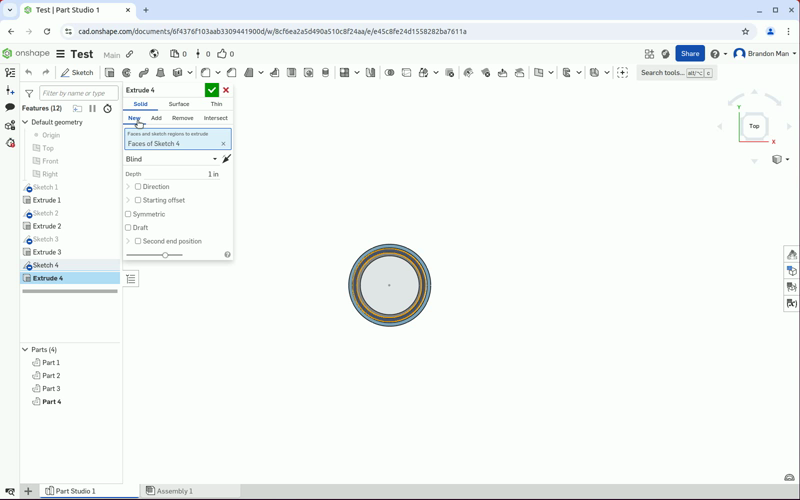
click(137, 120)
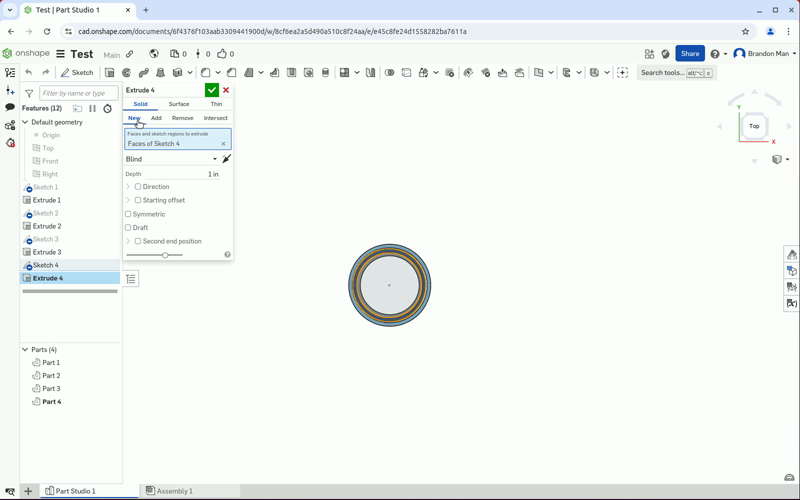
key(tab, 4)
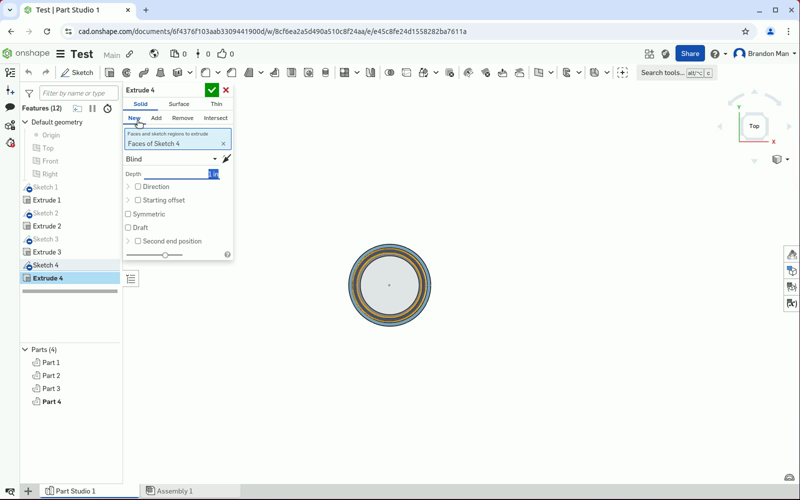
text(16.85)
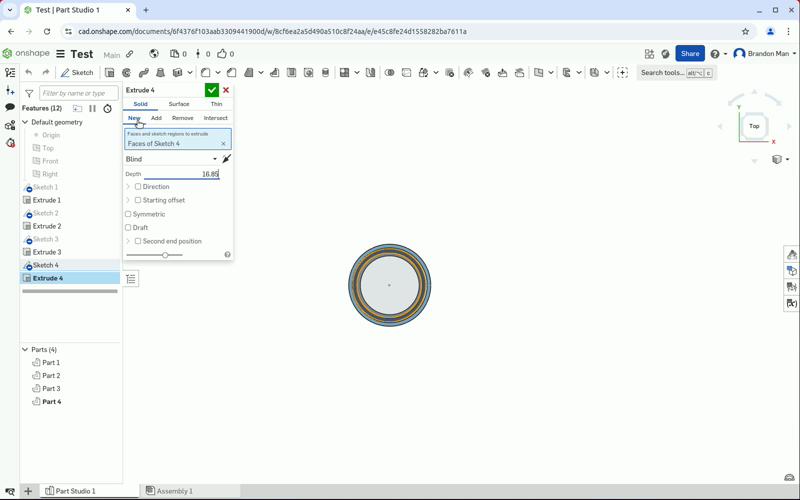
key(enter)
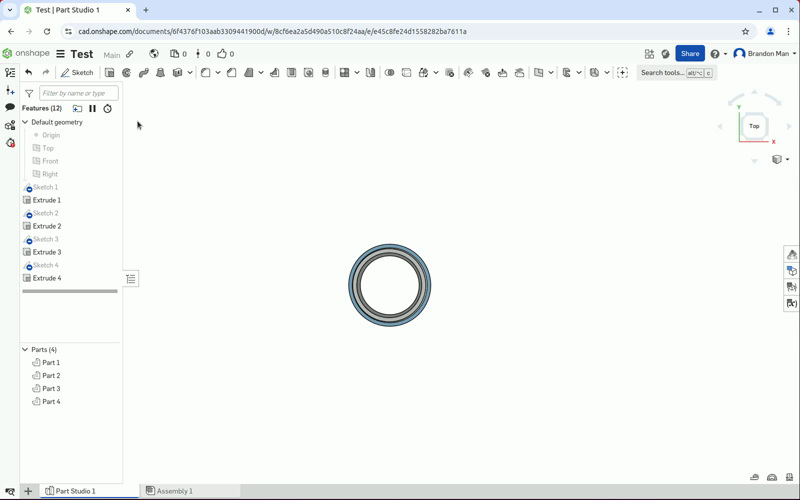
key(shift+h)
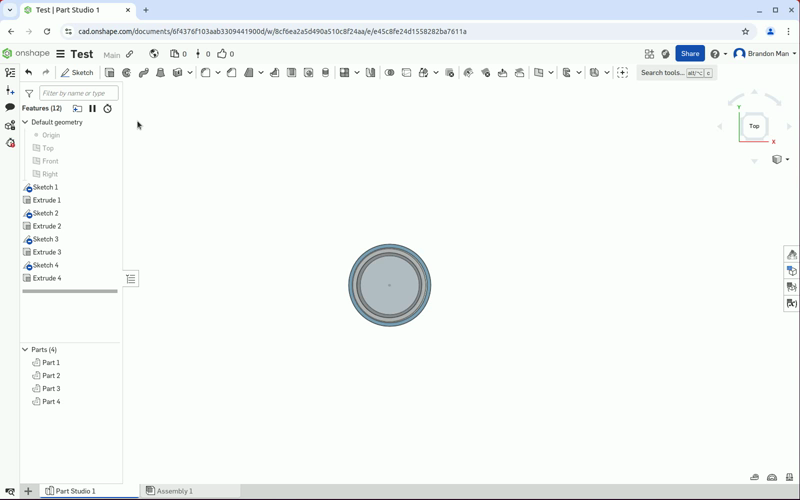
key(shift+h)
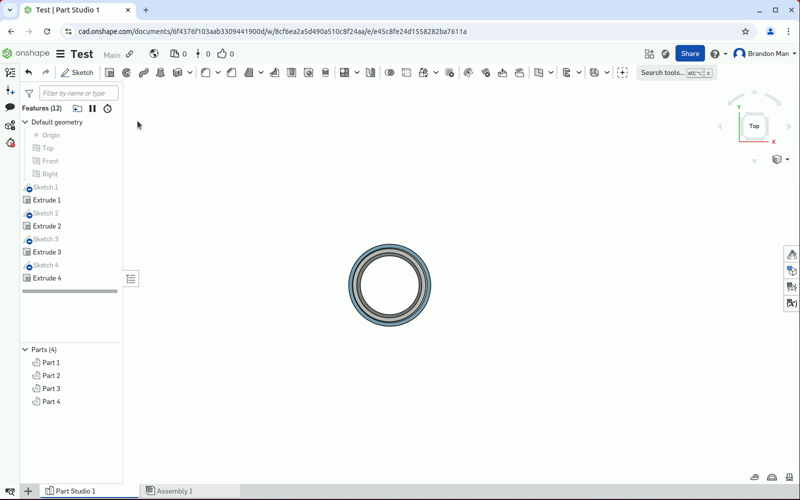
mouse_move(73, 189)
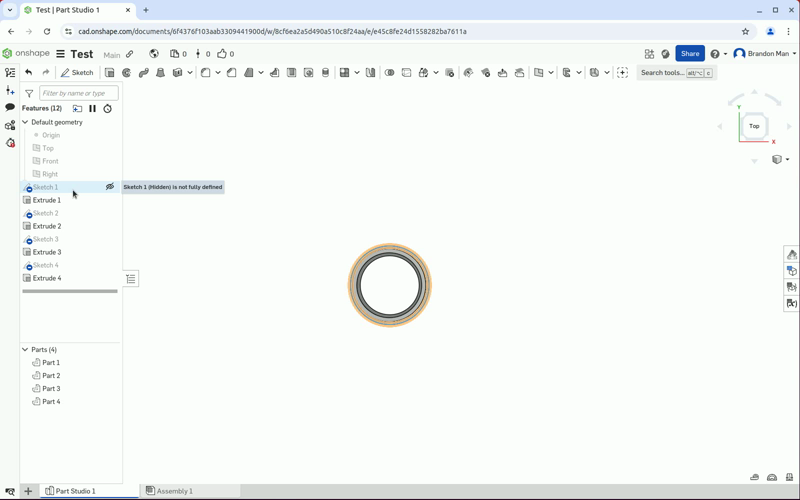
click(73, 189)
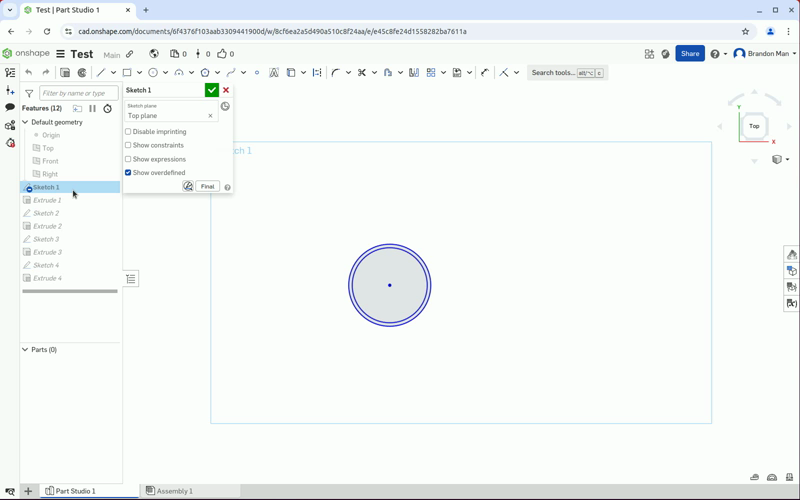
mouse_move(229, 92)
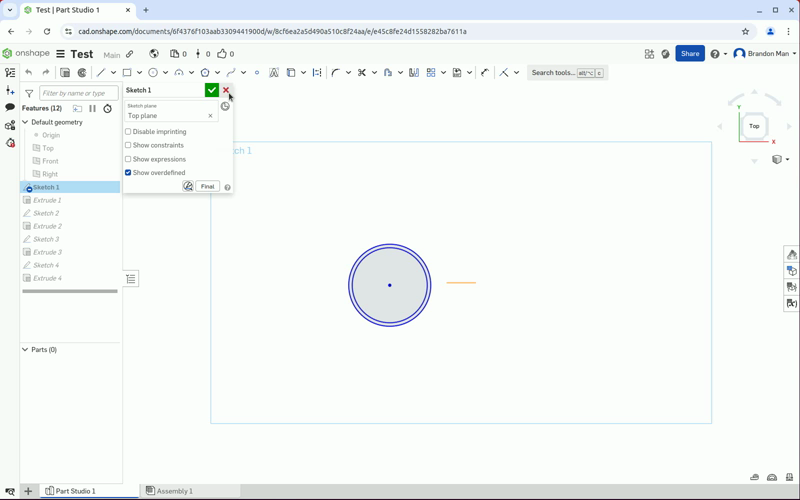
click(229, 92)
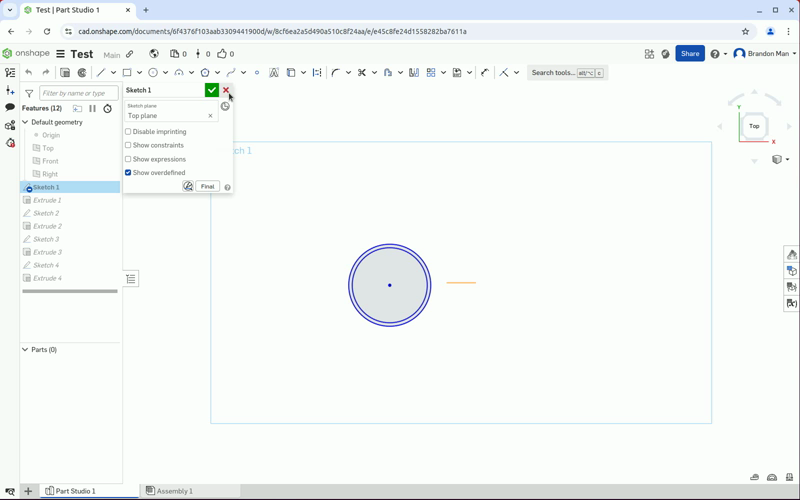
key(shift+s)
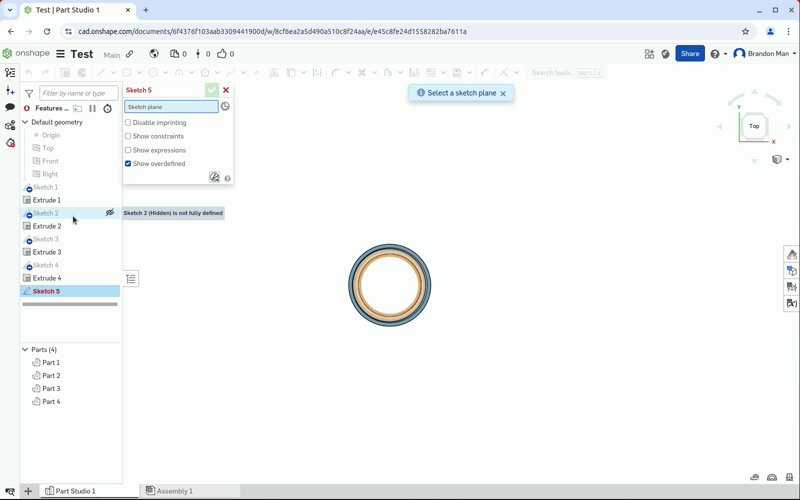
scroll(3)
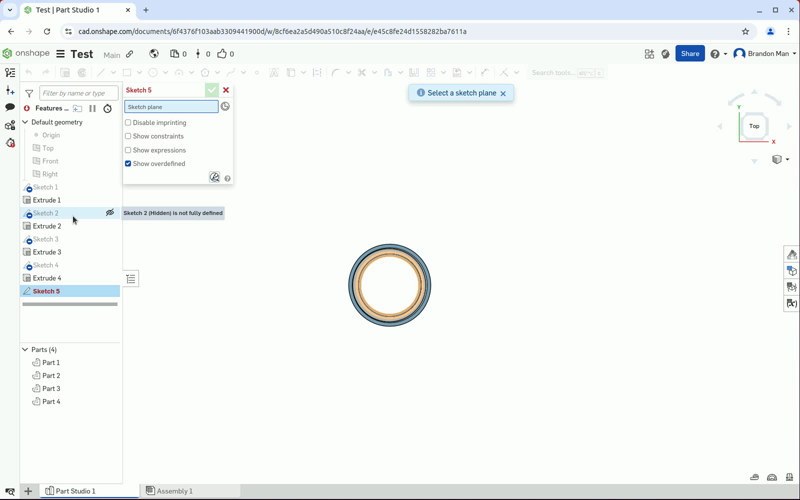
mouse_move(73, 150)
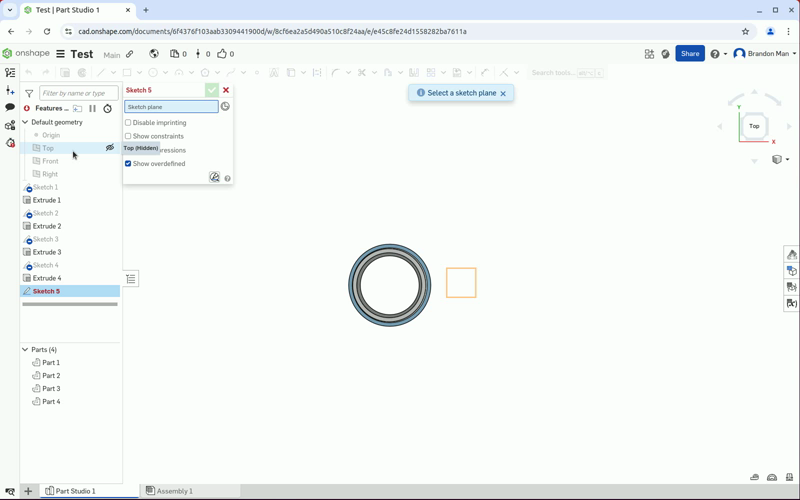
click(73, 150)
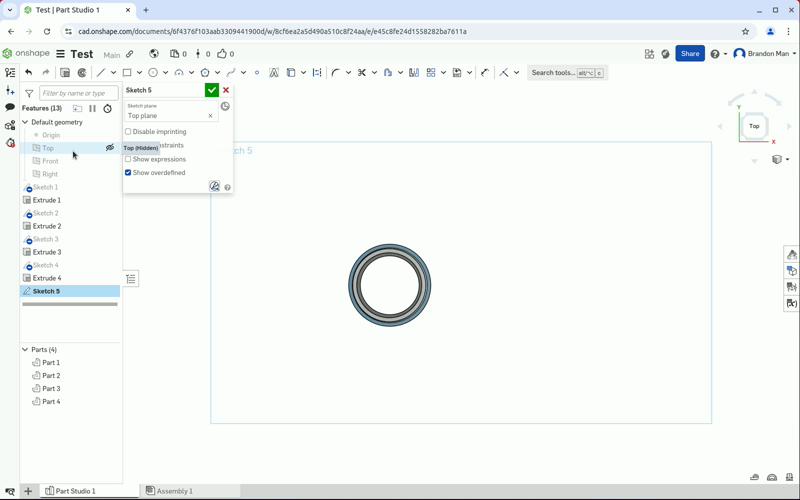
mouse_move(73, 352)
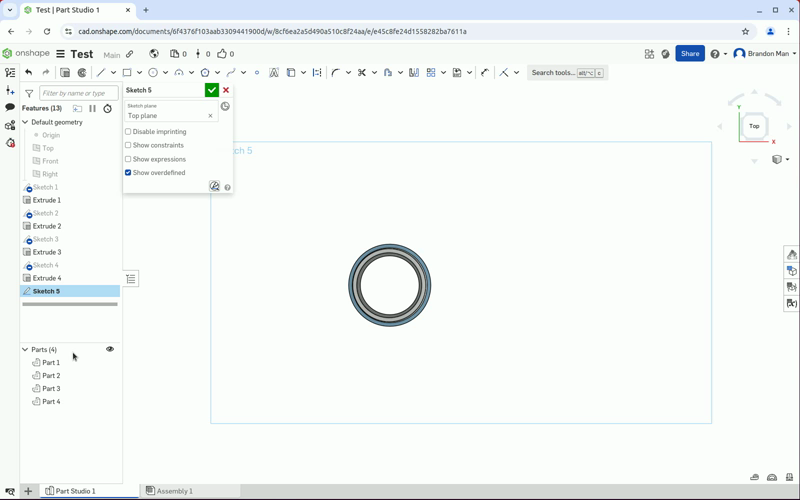
key(y)
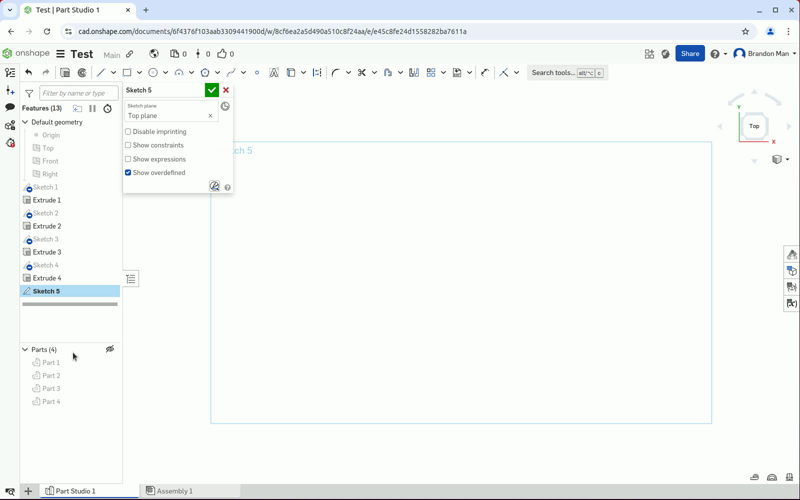
key(c)
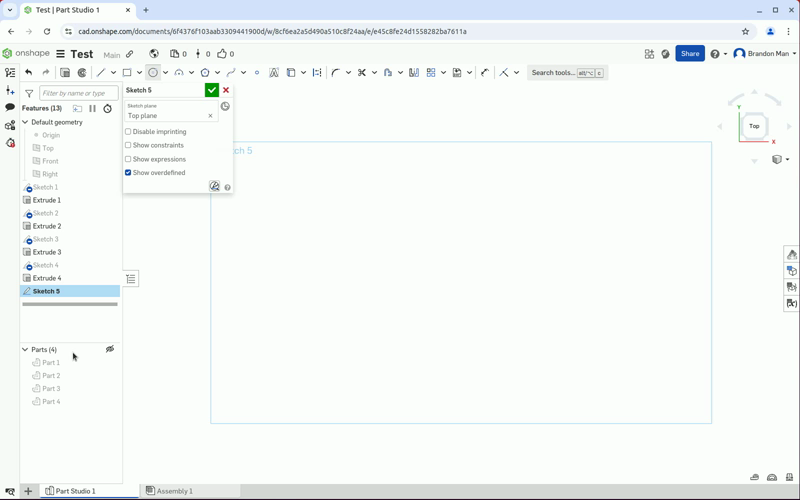
key_down(shift)
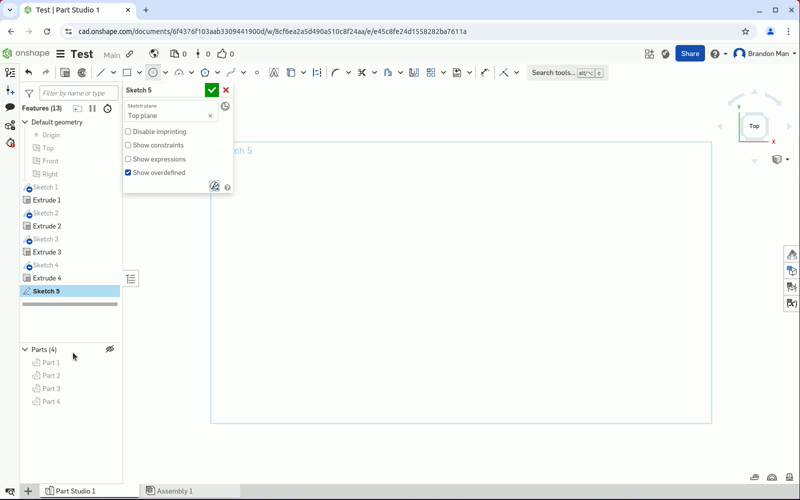
mouse_move(389, 285)
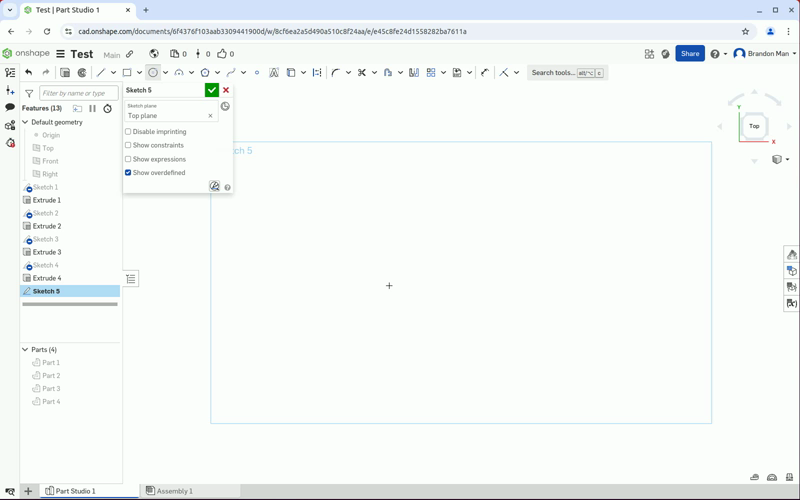
click(389, 285)
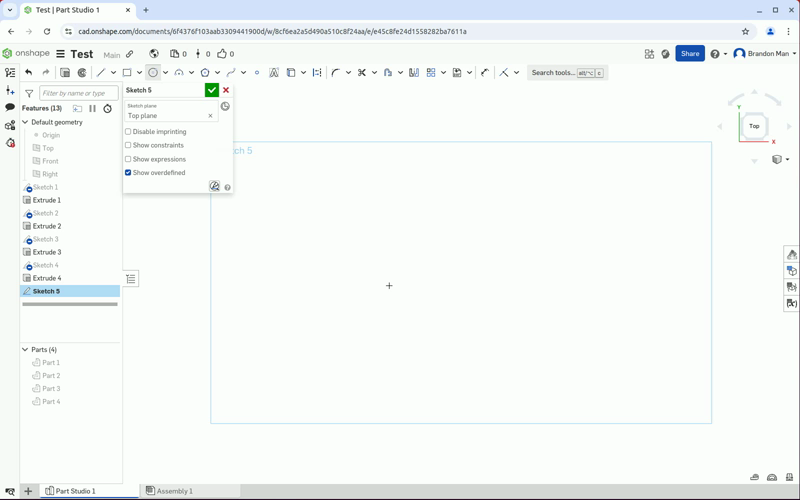
key_up(shift)
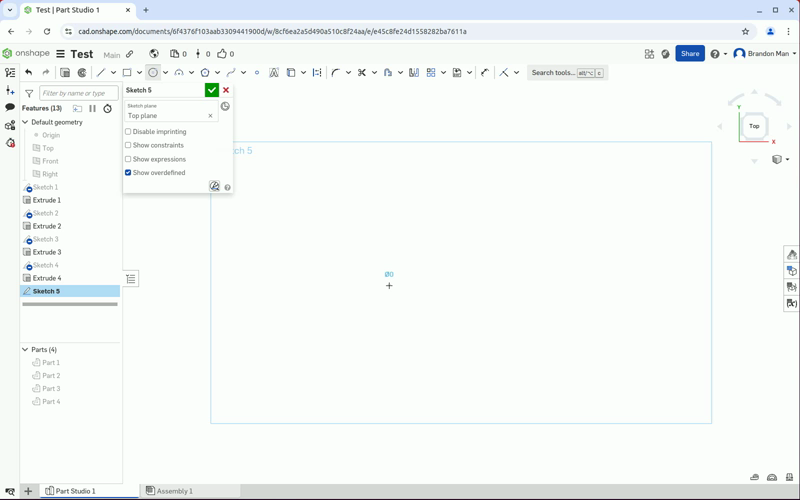
mouse_move(425, 285)
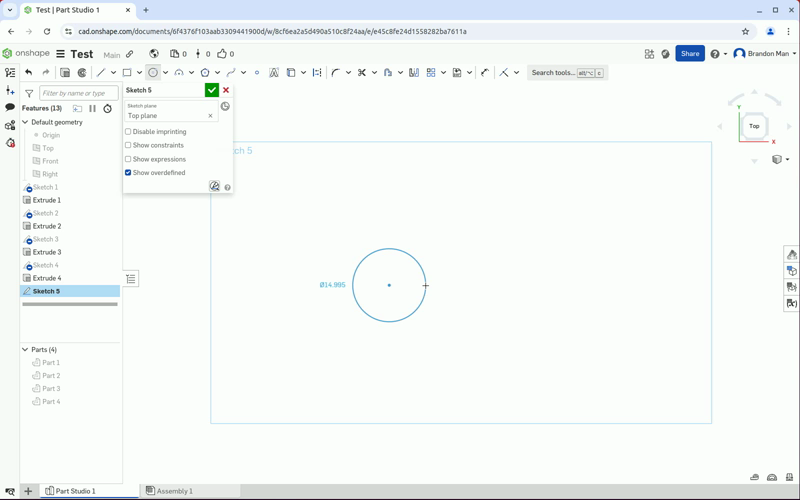
click(425, 285)
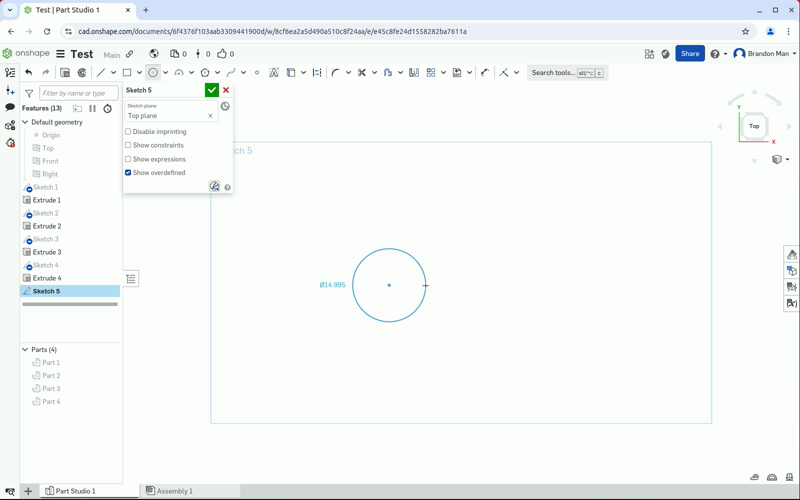
key(esc)
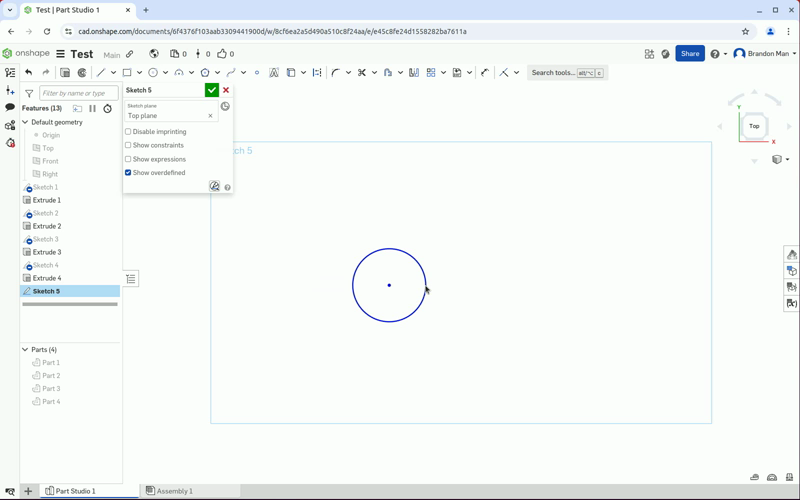
key(c)
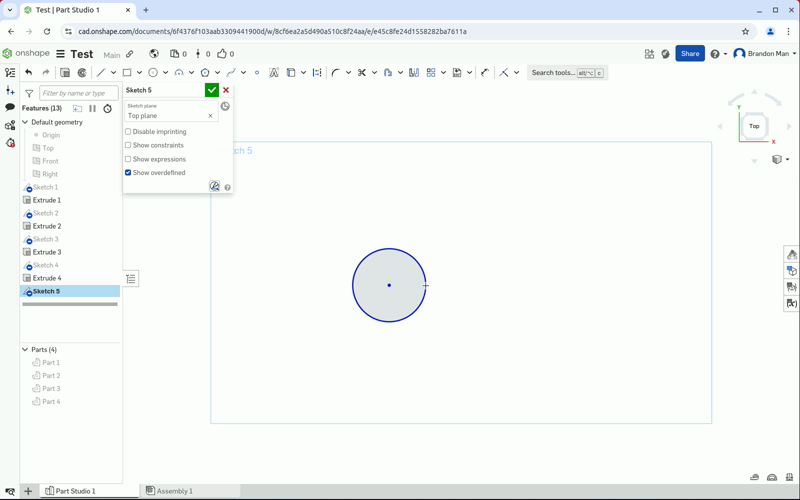
key_down(shift)
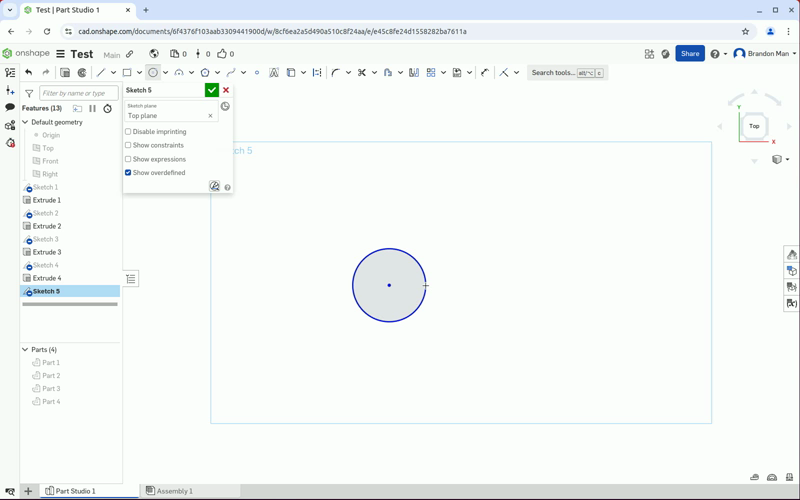
mouse_move(389, 285)
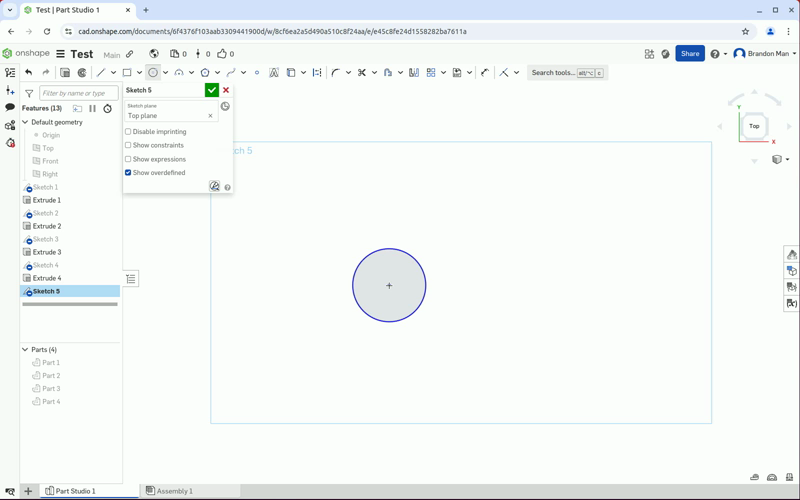
click(389, 285)
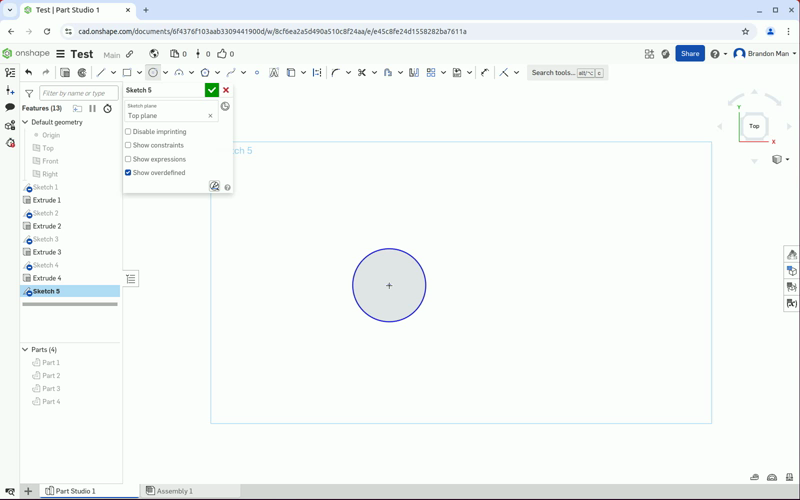
key_up(shift)
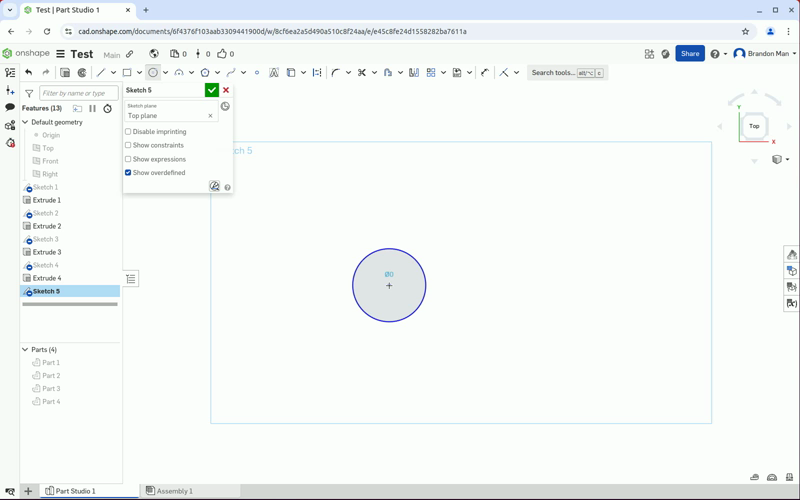
mouse_move(421, 285)
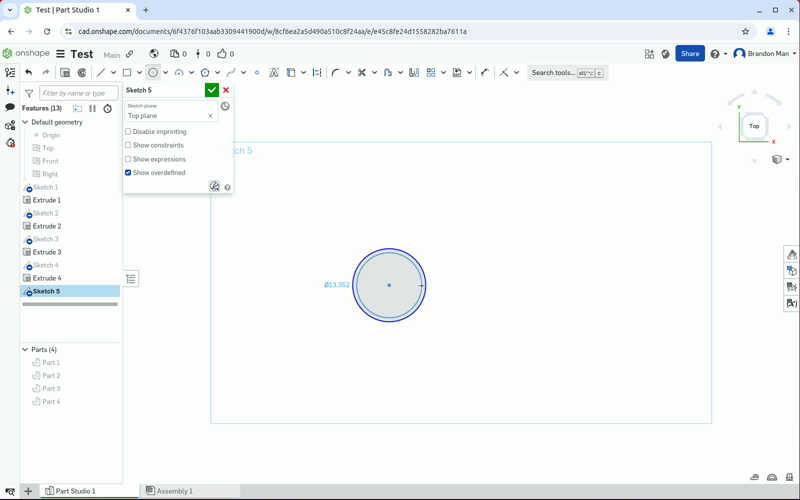
scroll(6)
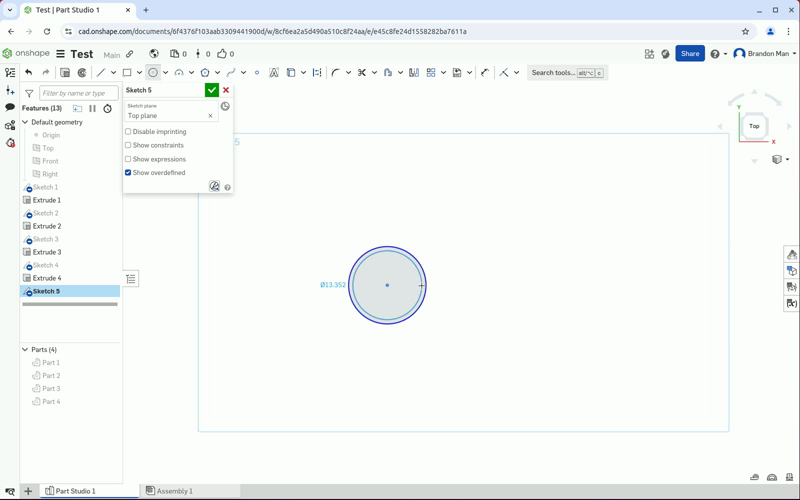
scroll(6)
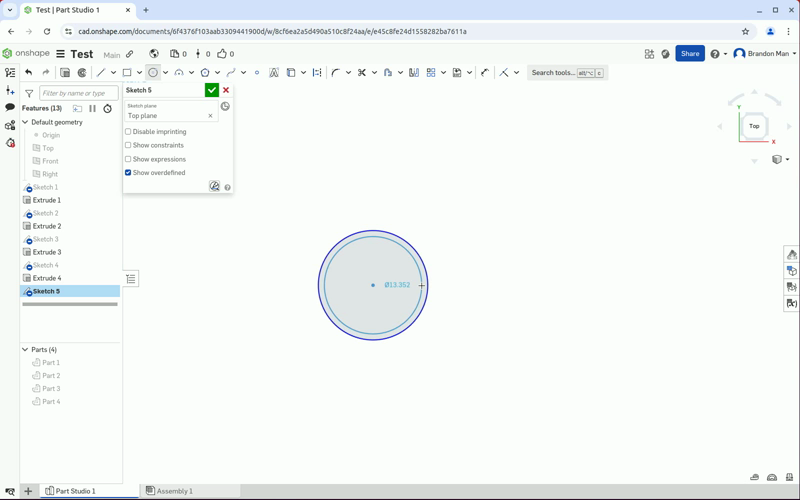
scroll(6)
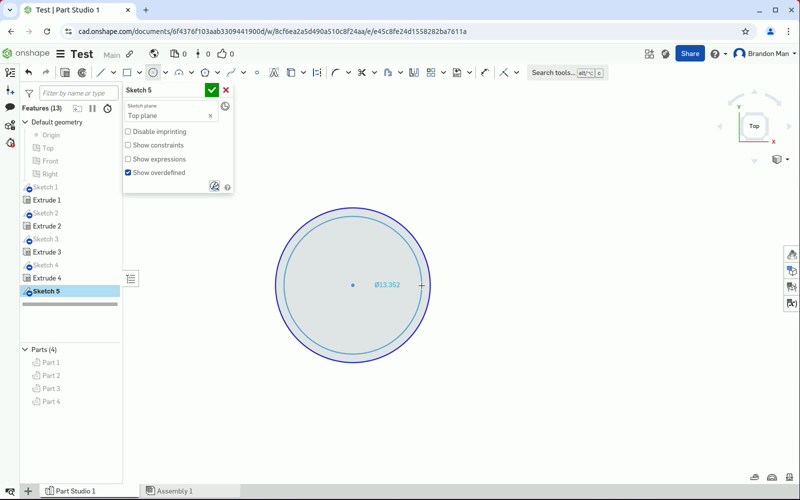
scroll(6)
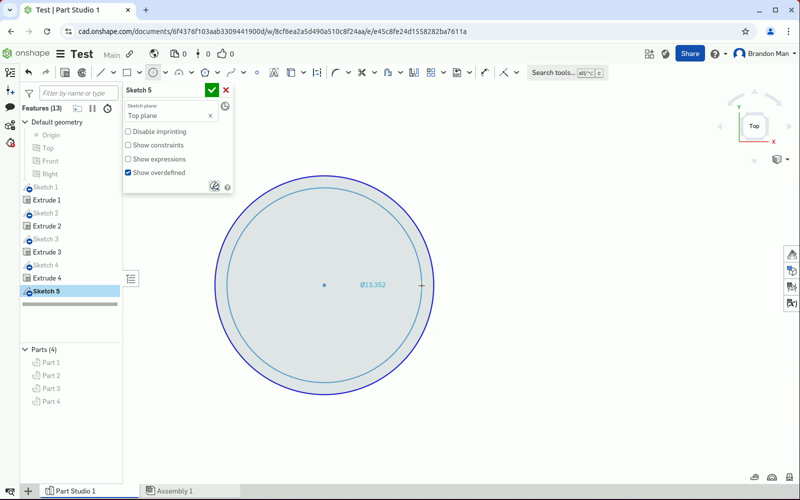
scroll(6)
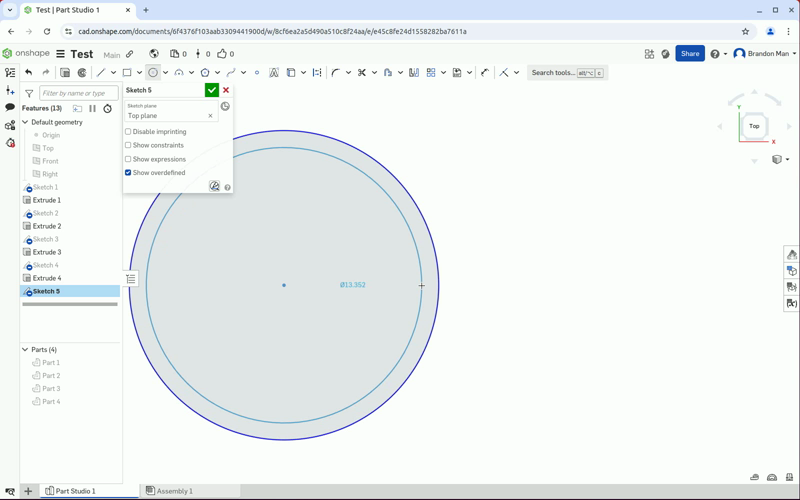
scroll(6)
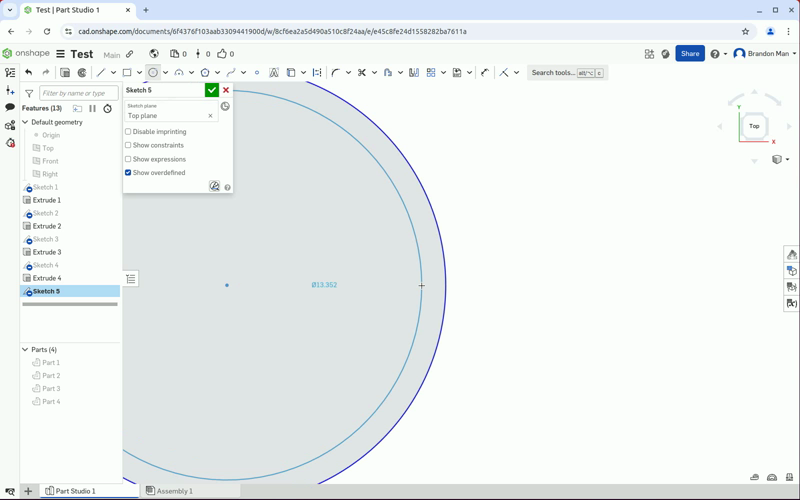
scroll(6)
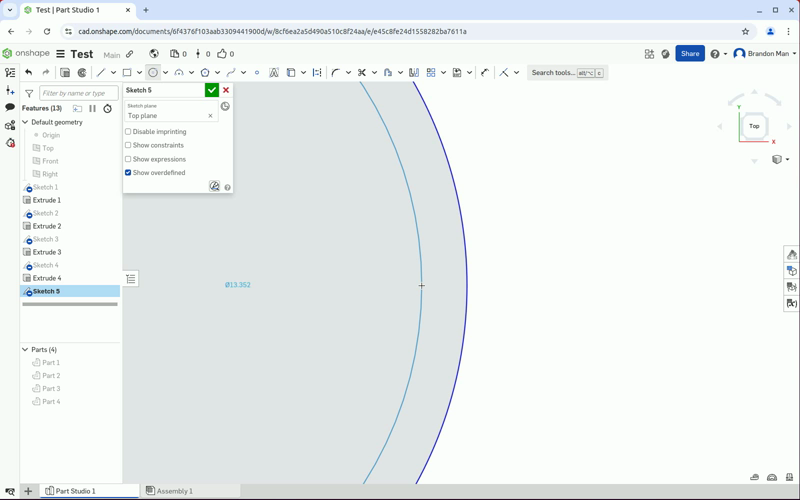
click(421, 285)
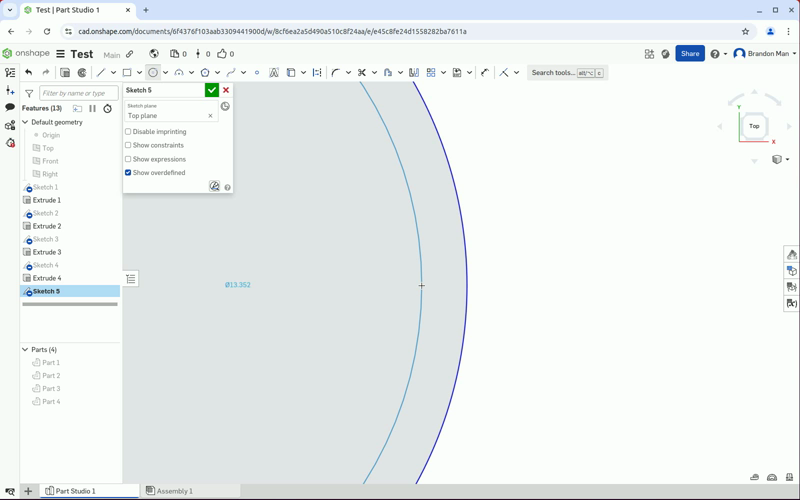
scroll(-6)
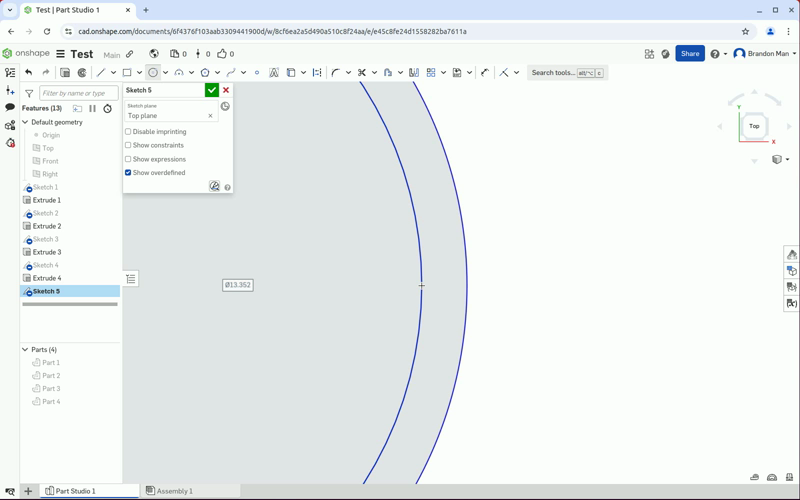
scroll(-6)
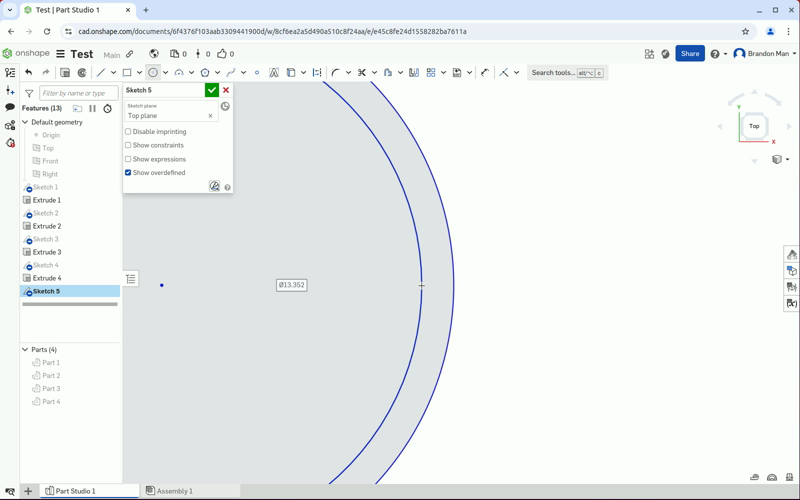
scroll(-6)
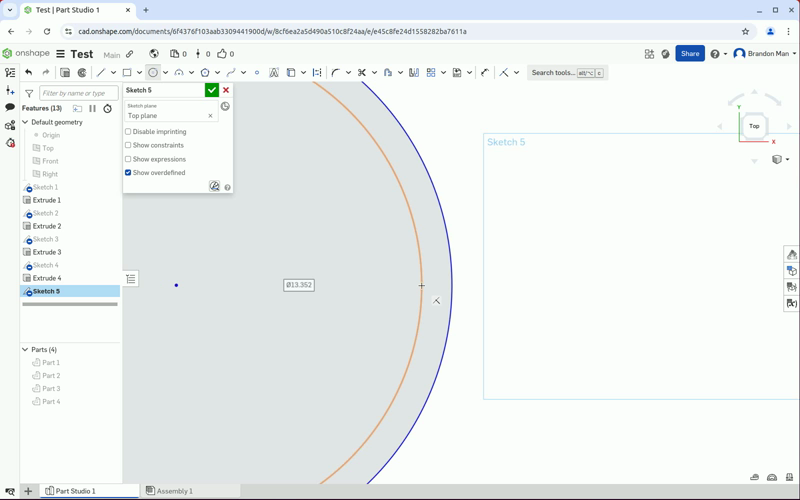
scroll(-6)
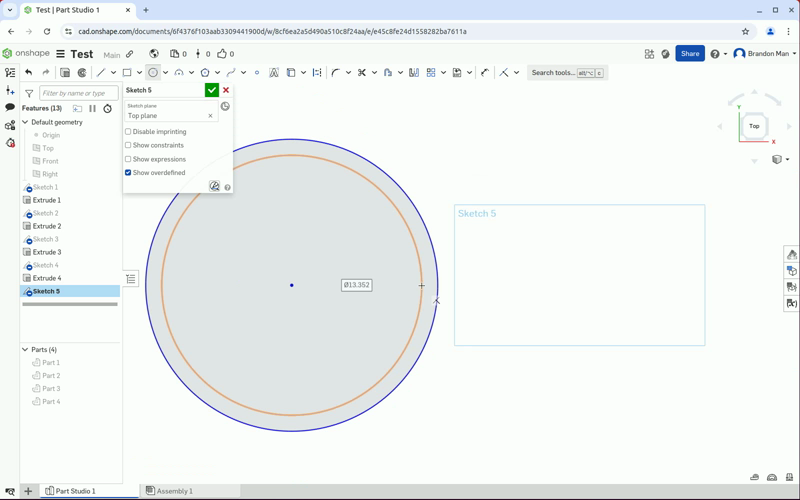
scroll(-6)
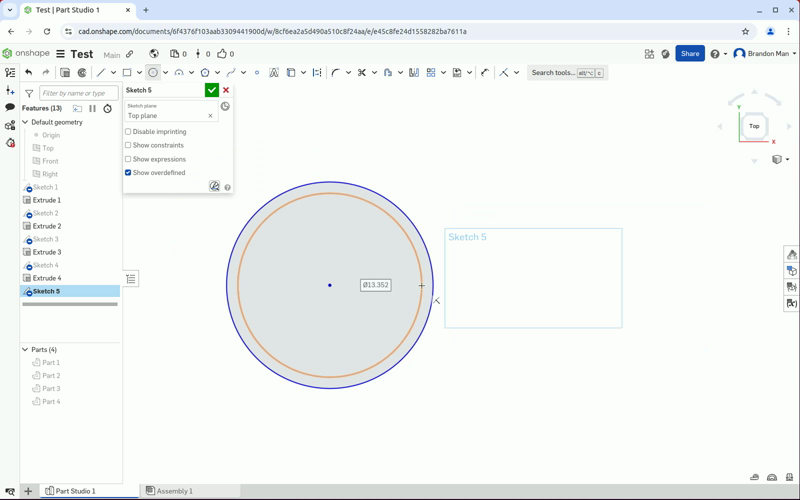
scroll(-6)
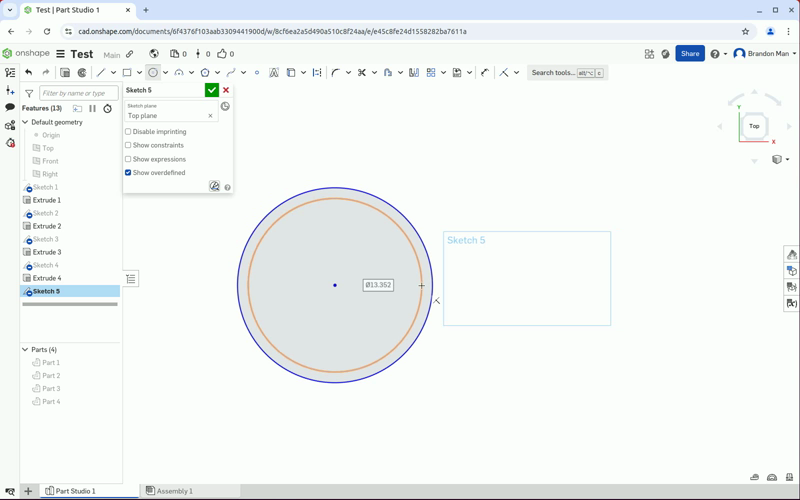
scroll(-6)
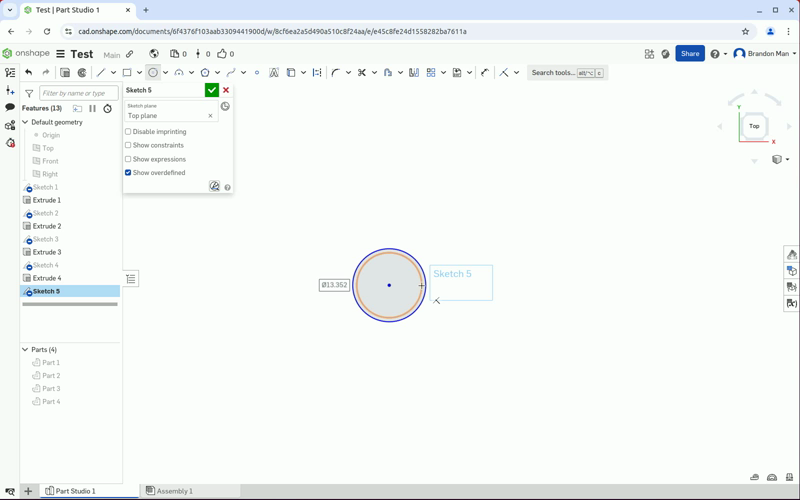
key(esc)
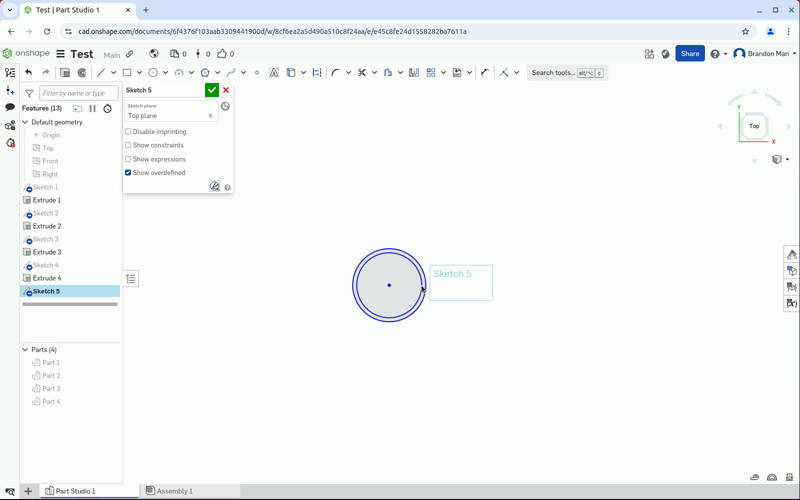
mouse_move(368, 312)
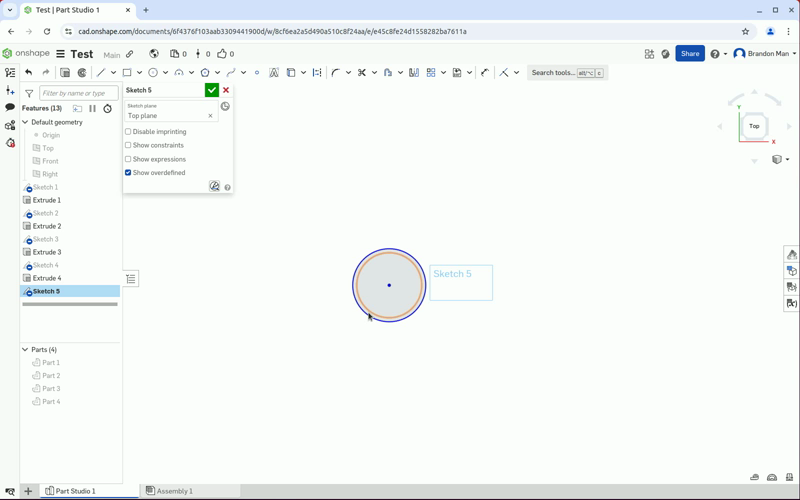
scroll(6)
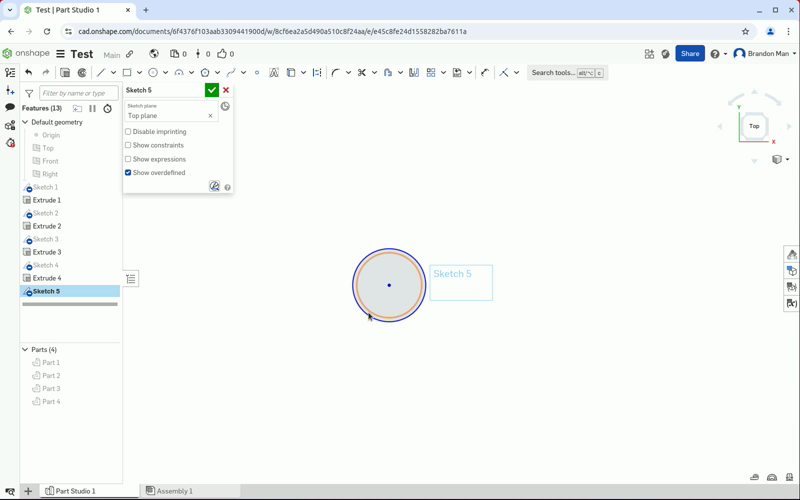
scroll(6)
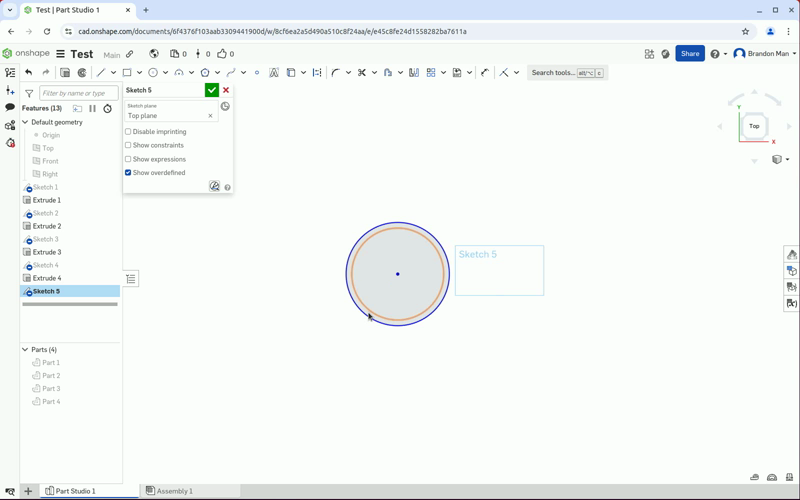
scroll(6)
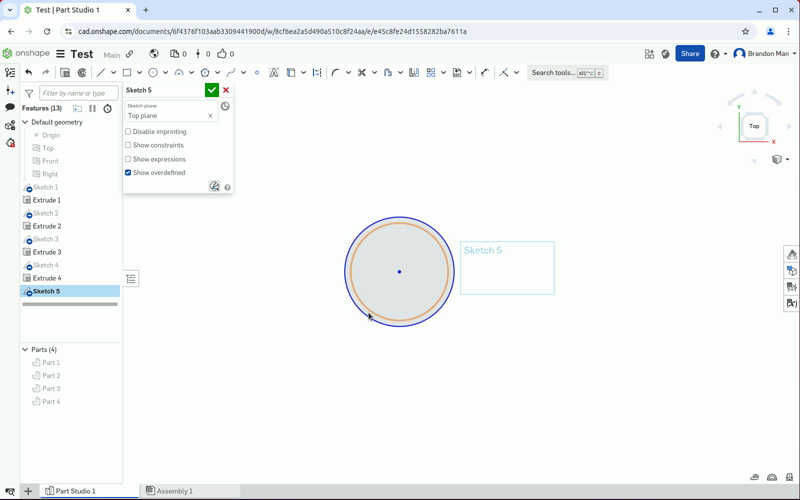
scroll(6)
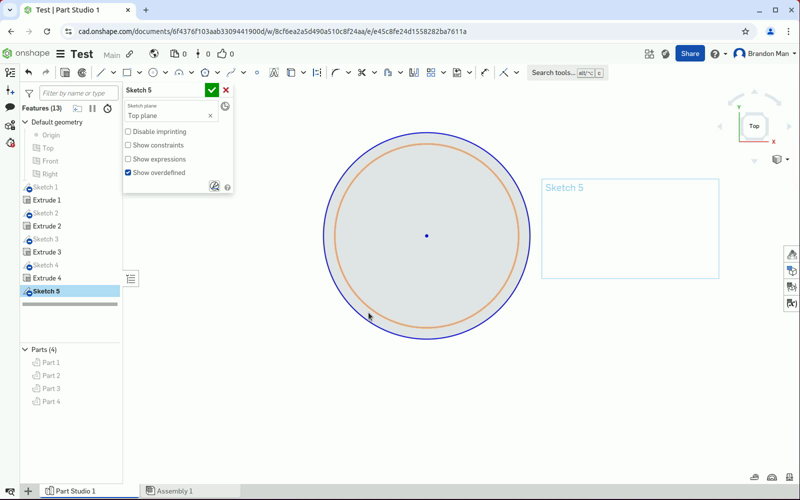
scroll(6)
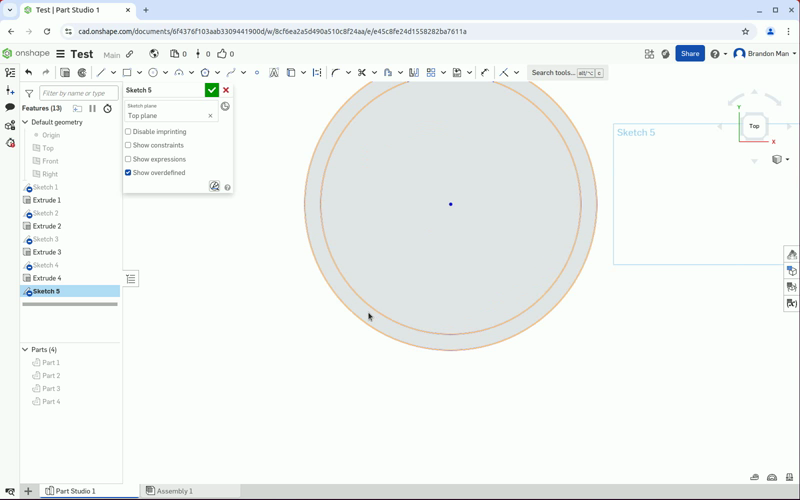
scroll(6)
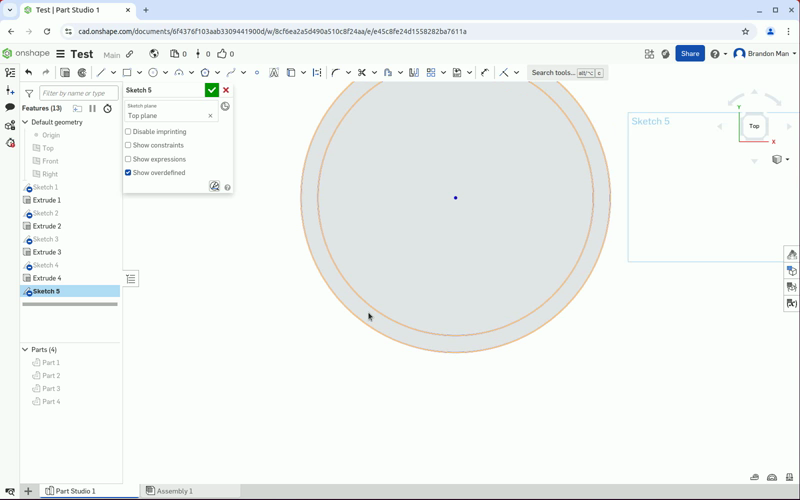
scroll(6)
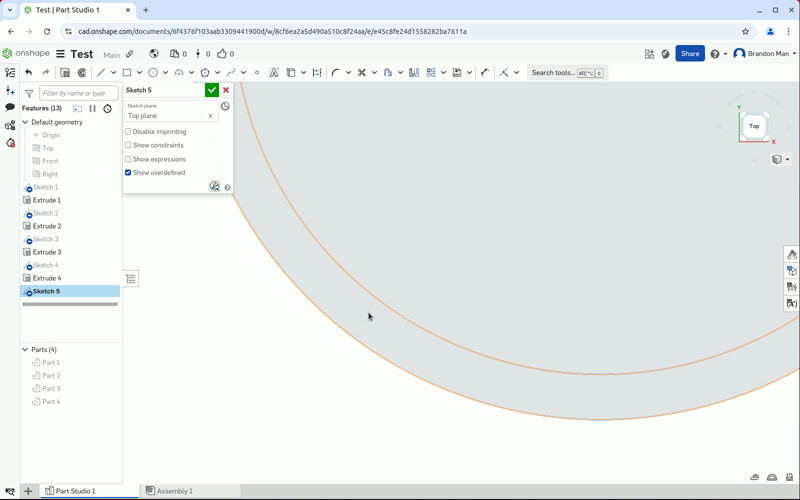
click(368, 312)
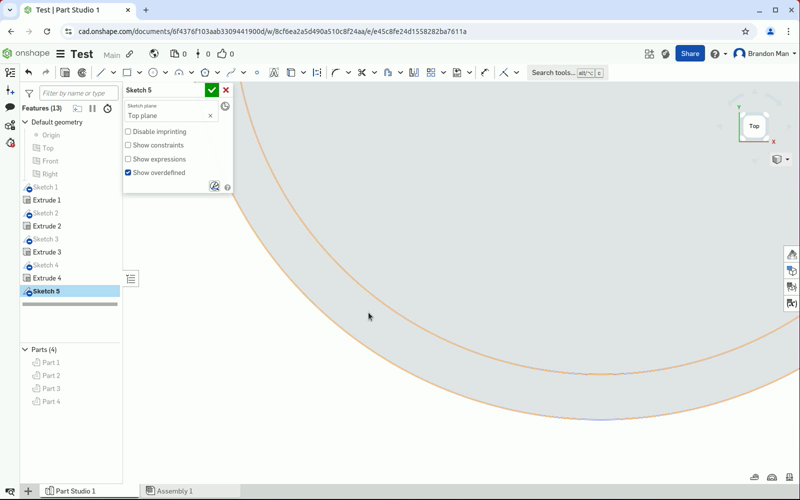
scroll(-6)
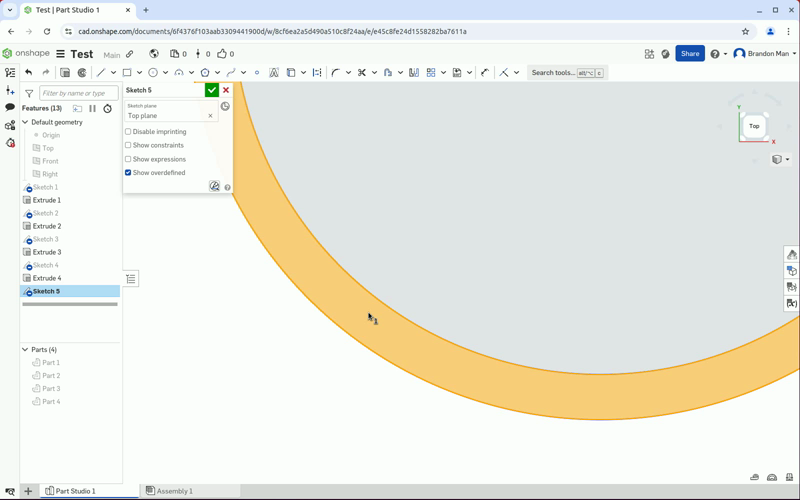
scroll(-6)
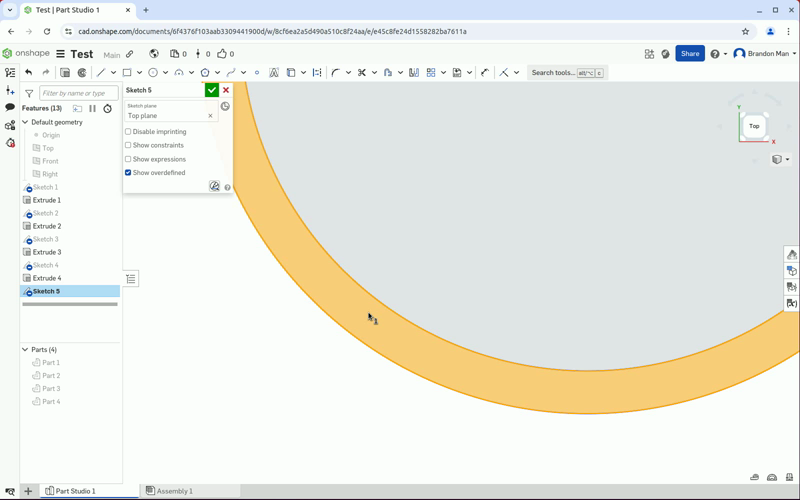
scroll(-6)
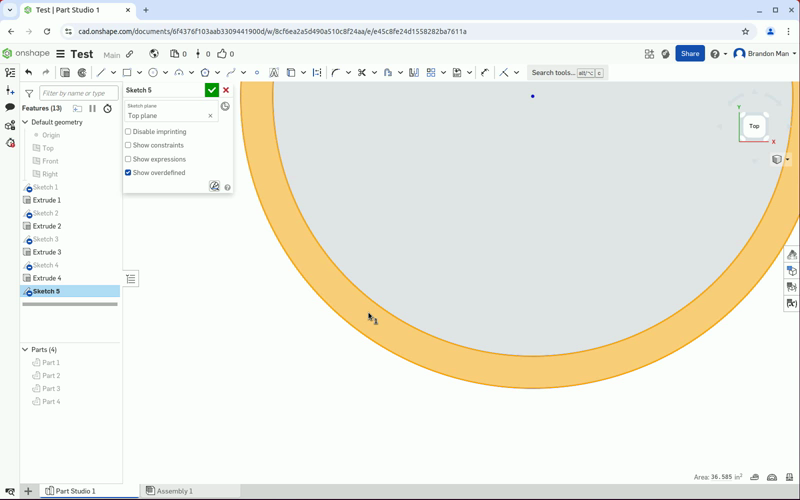
scroll(-6)
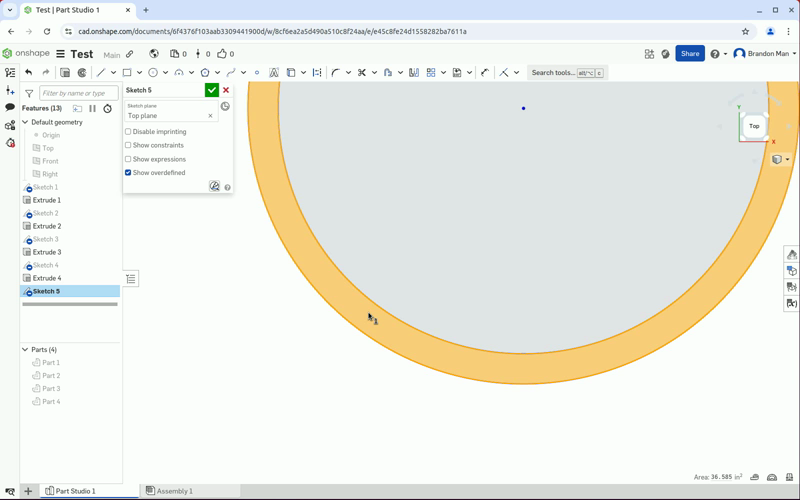
scroll(-6)
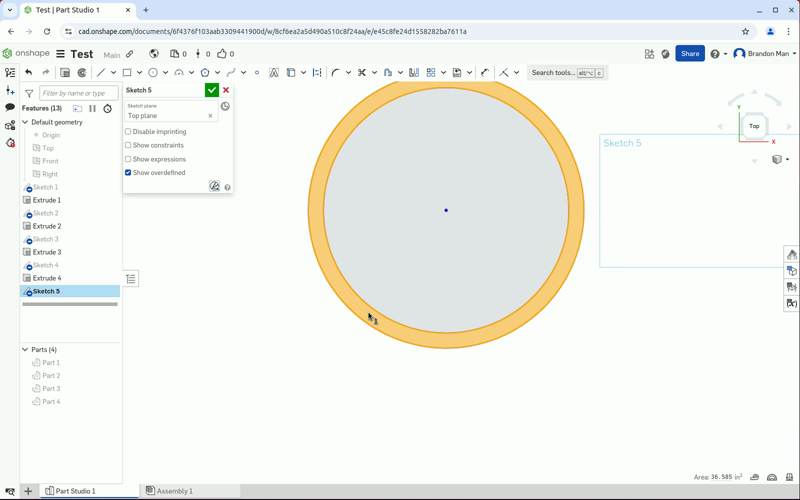
scroll(-6)
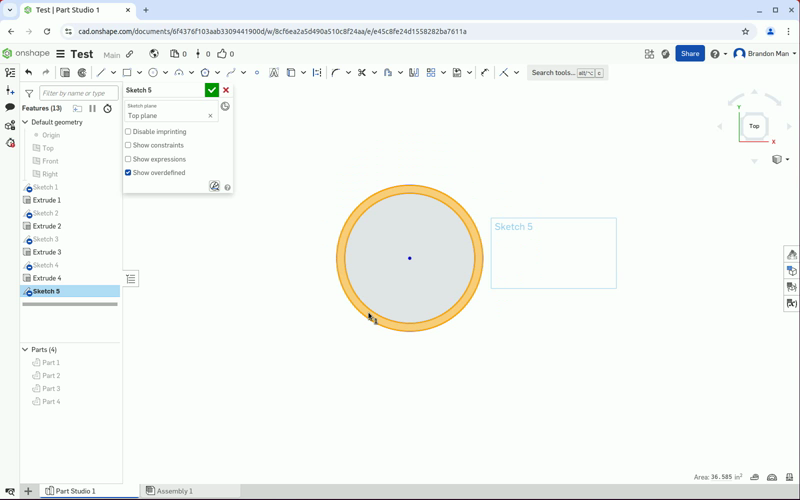
scroll(-6)
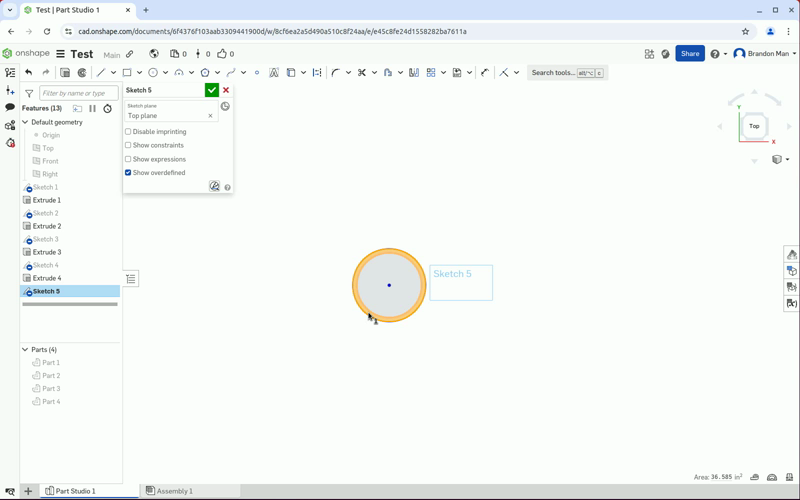
mouse_move(73, 352)
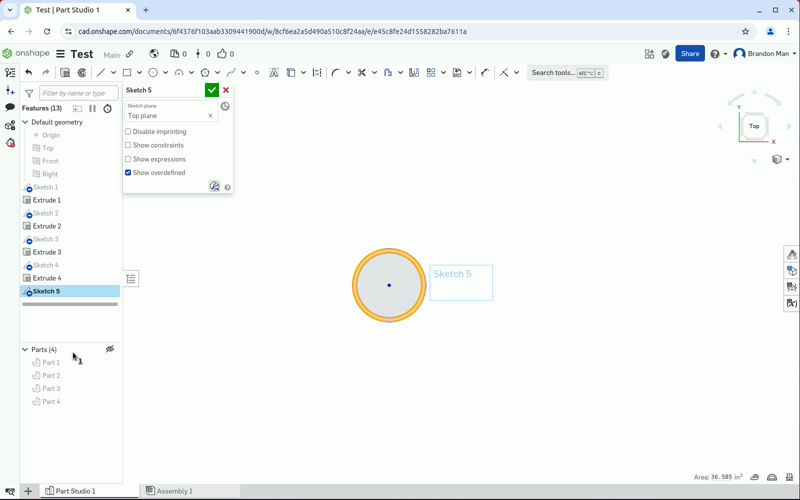
key(shift+y)
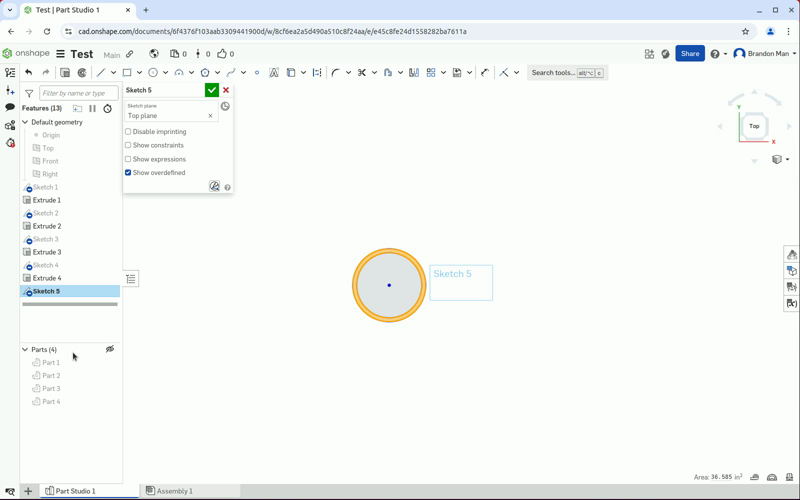
key(shift+e)
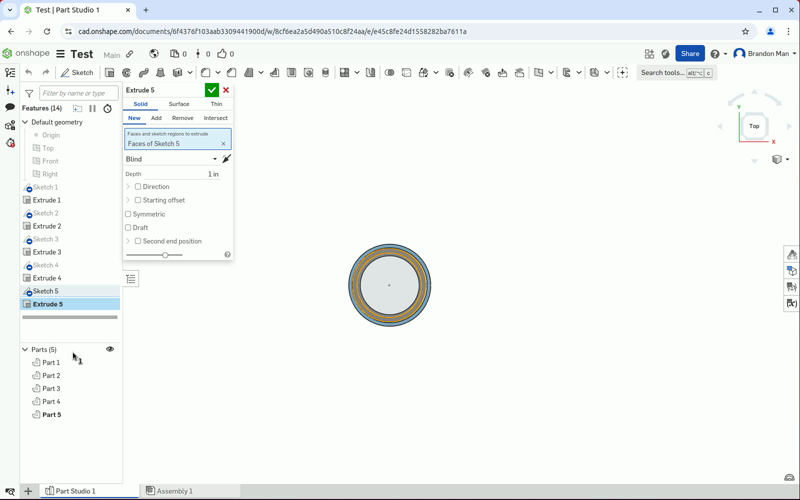
mouse_move(143, 106)
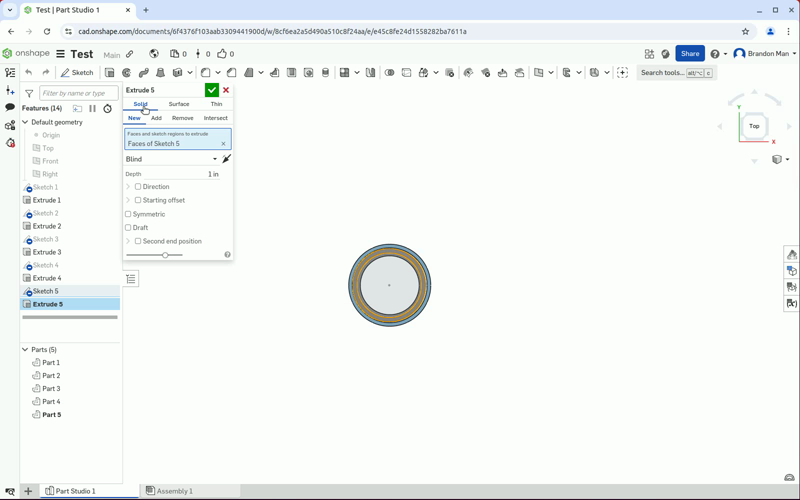
click(143, 106)
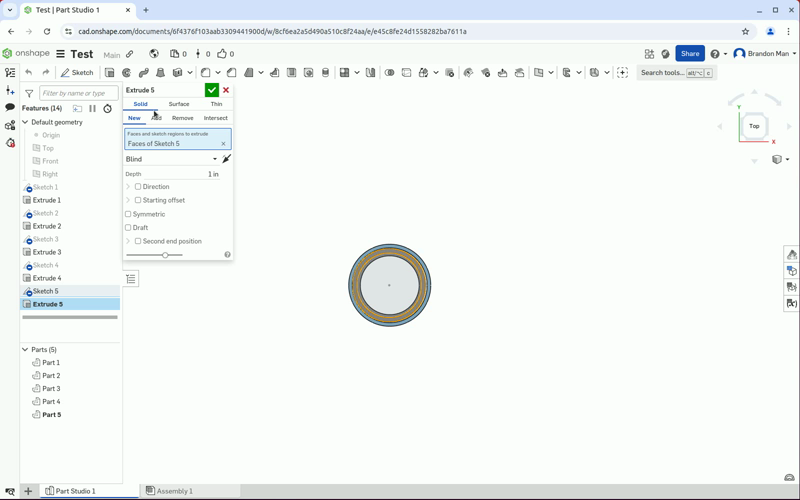
mouse_move(186, 120)
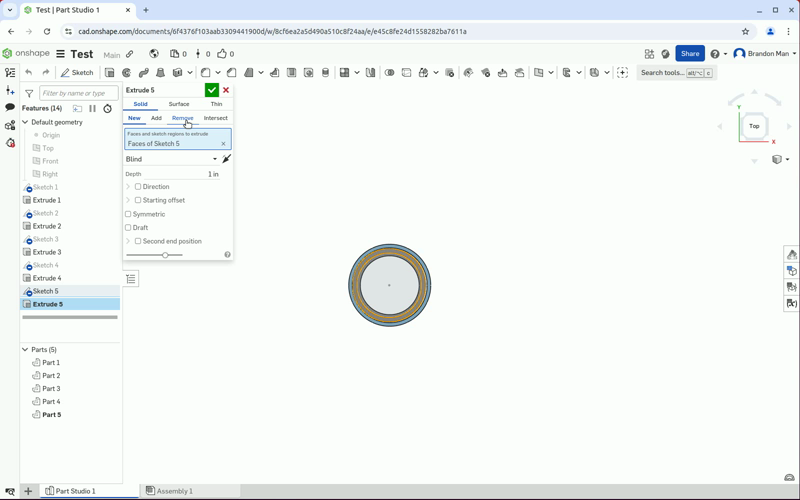
click(186, 120)
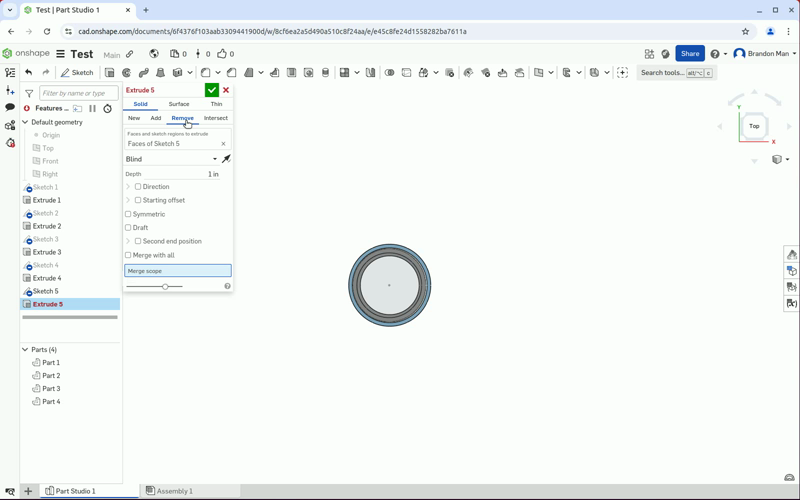
key(tab, 4)
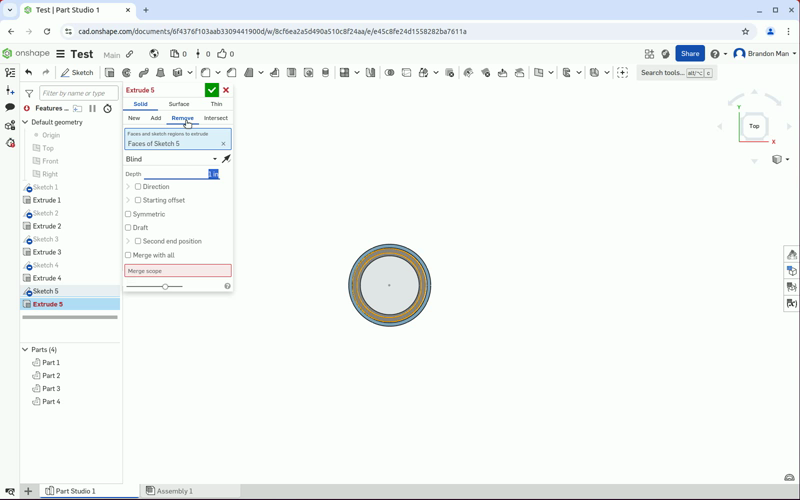
text(-1.685)
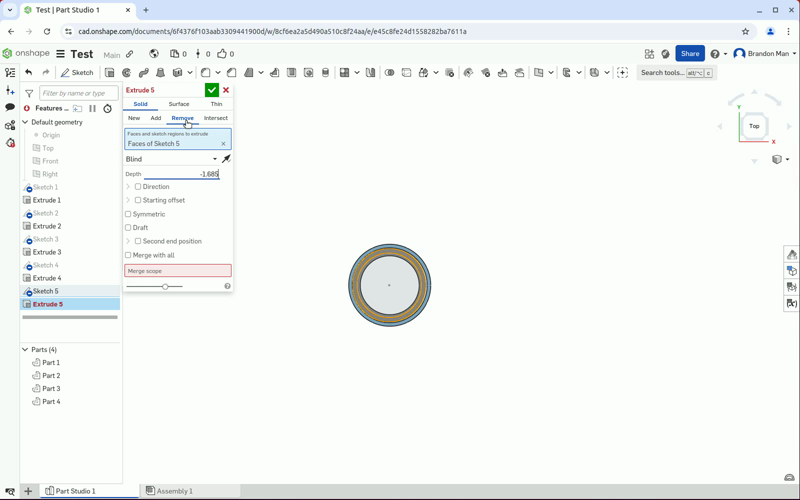
key(tab, 6)
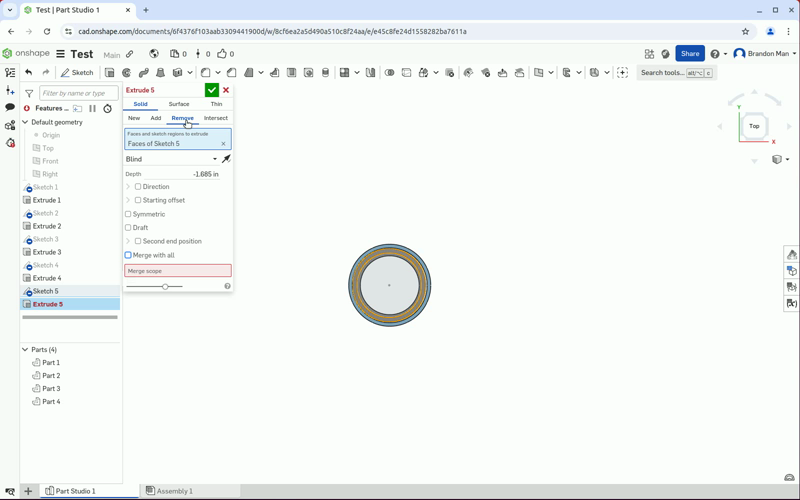
key(space)
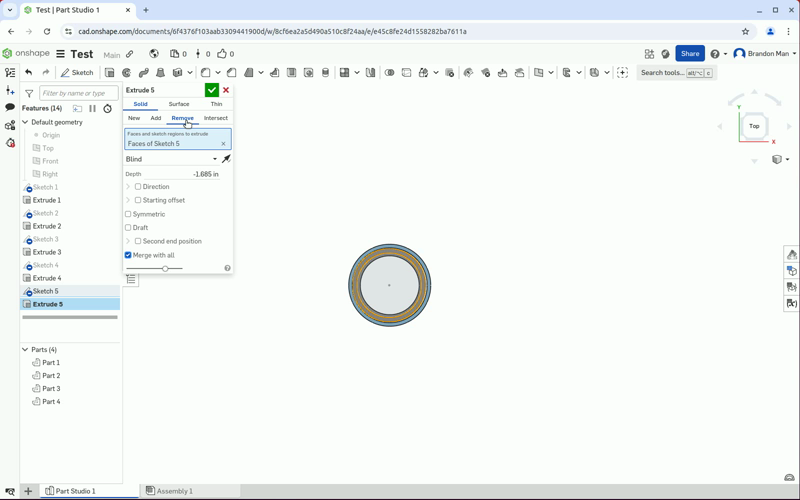
key(enter)
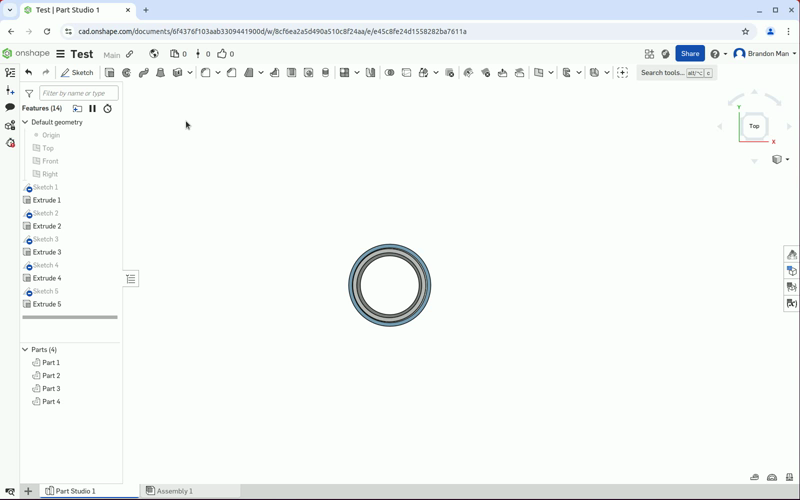
key(shift+h)
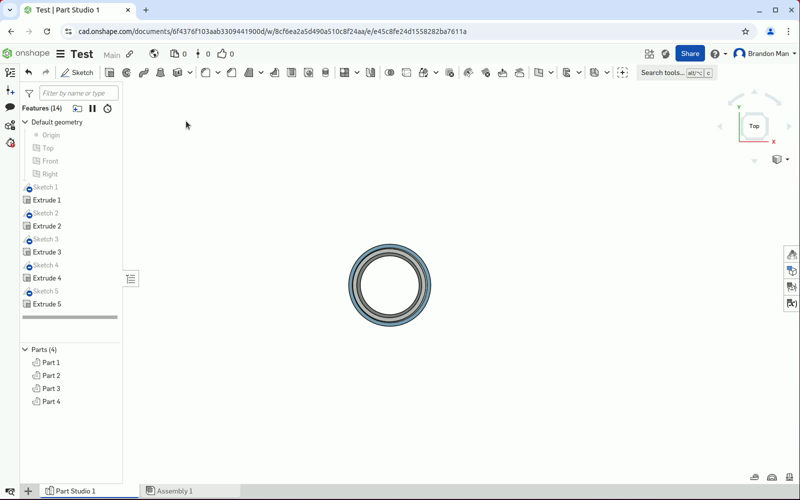
key(shift+h)
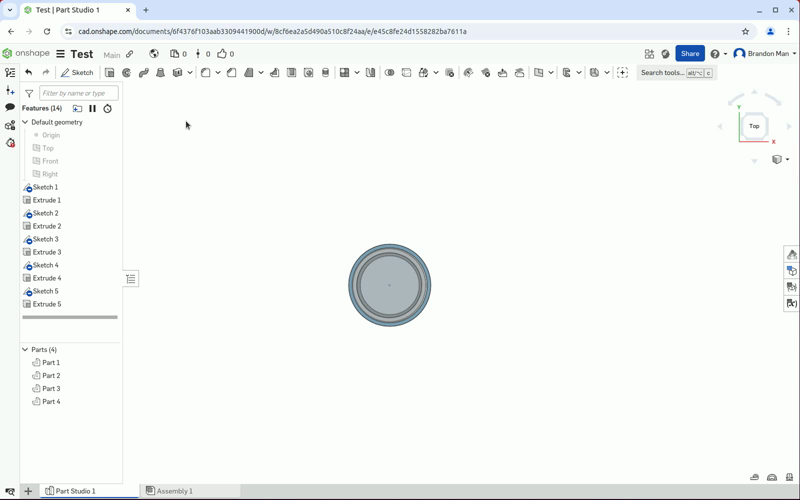
key(shift+7)
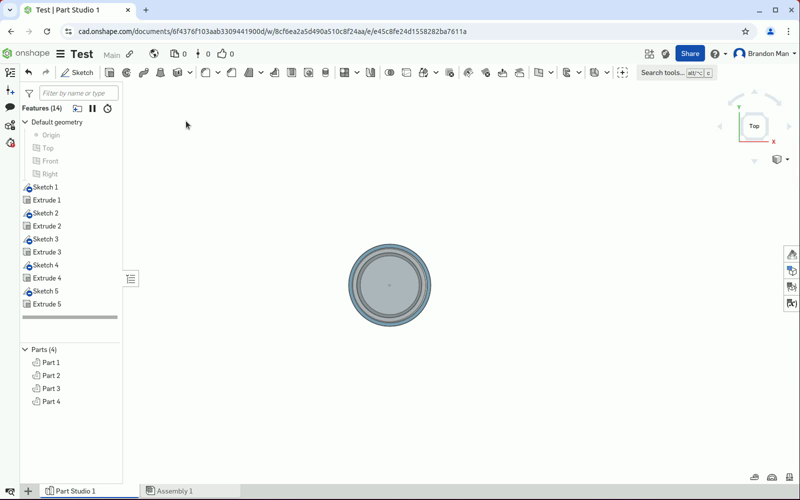
key(up, 3)
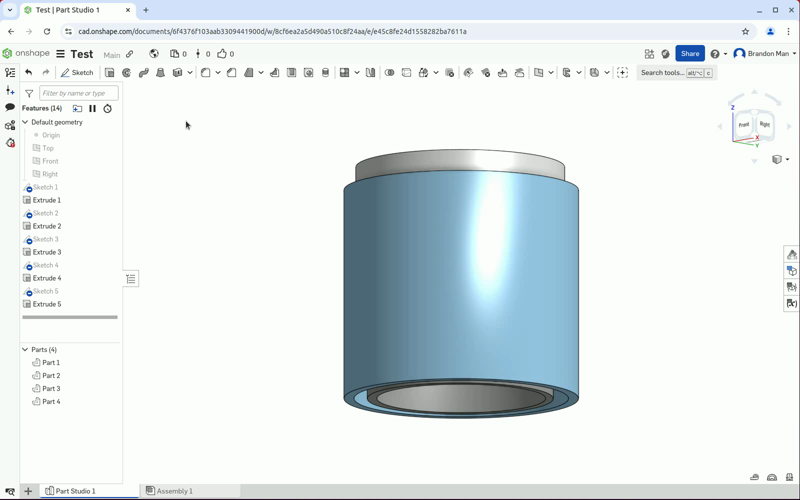
key(left, 3)
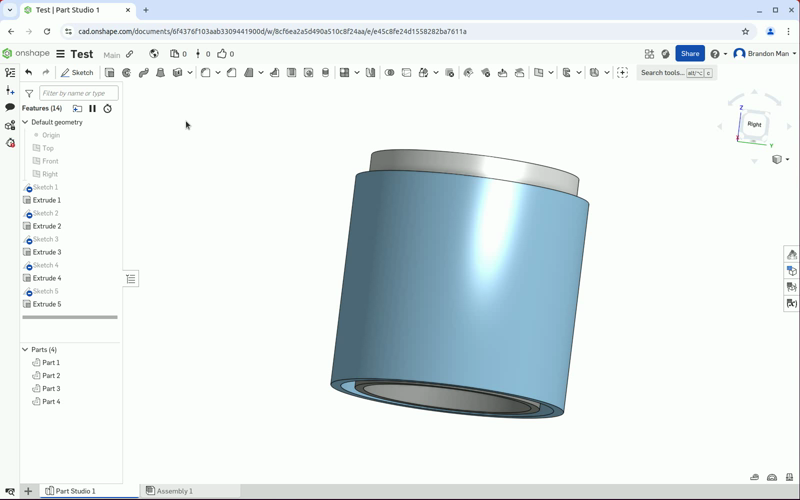
key(right, 3)
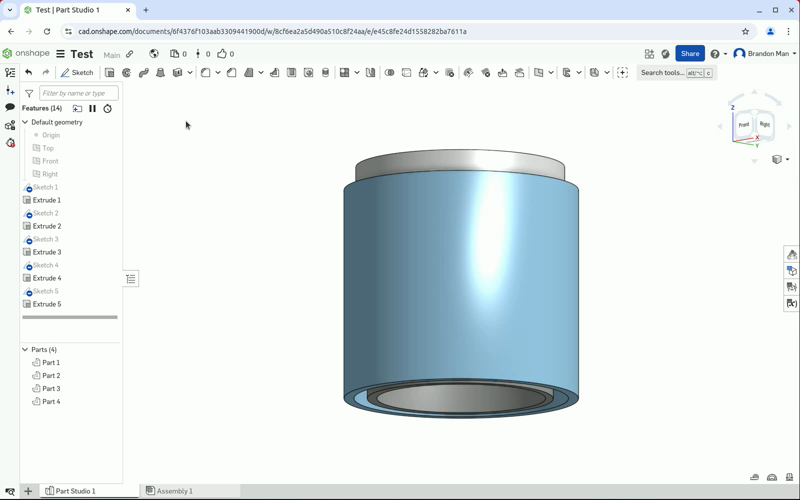
key(down, 3)
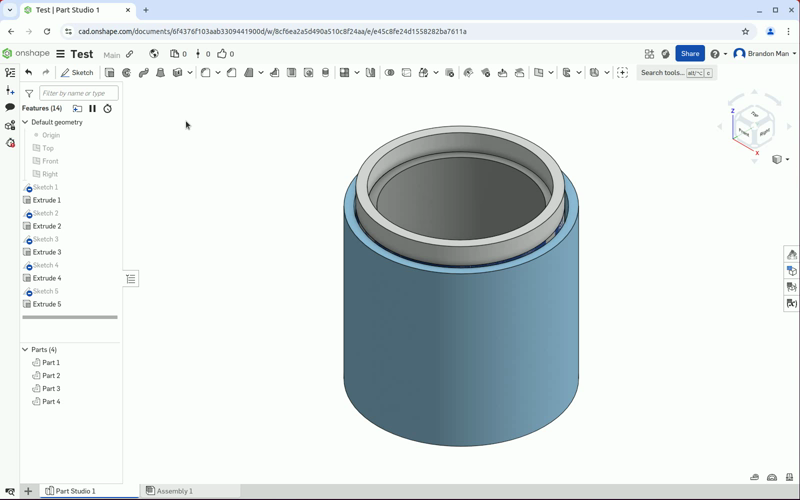
mouse_move(73, 189)
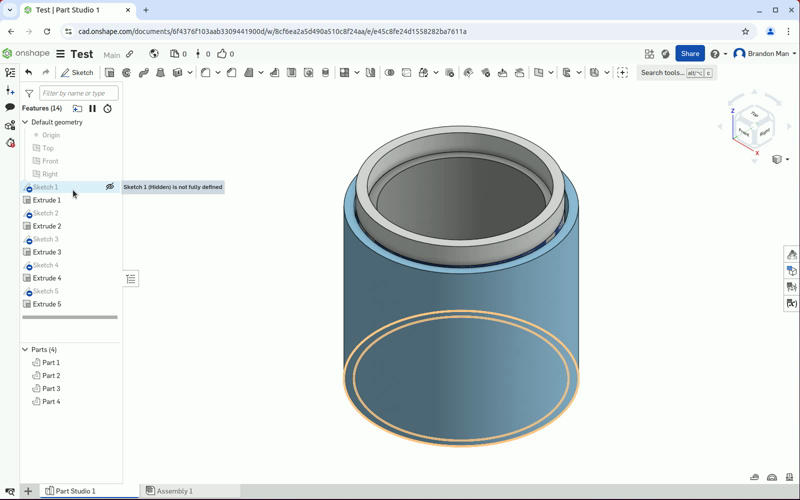
click(73, 189)